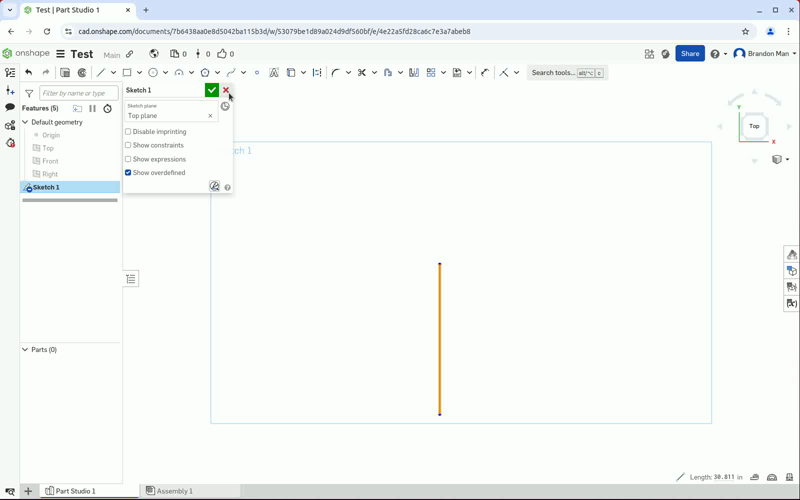
key(shift+h)
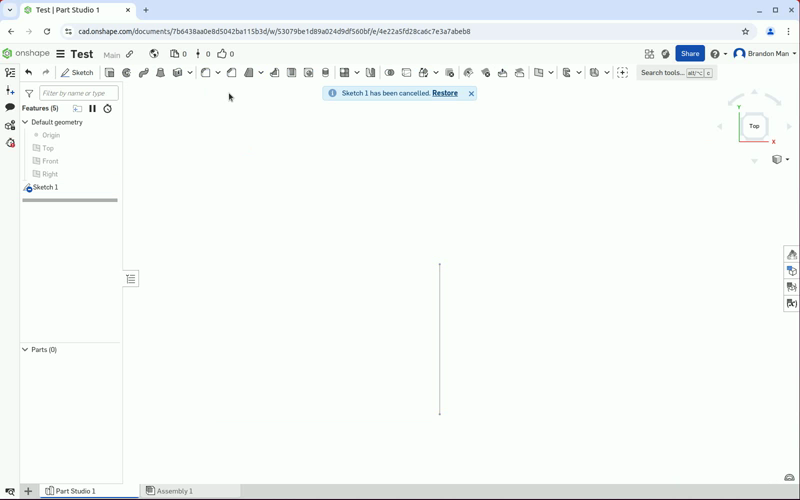
key(shift+s)
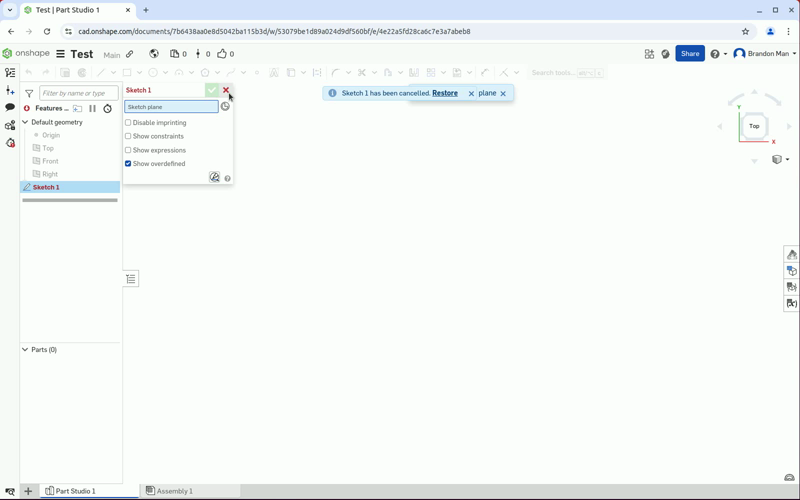
mouse_move(73, 150)
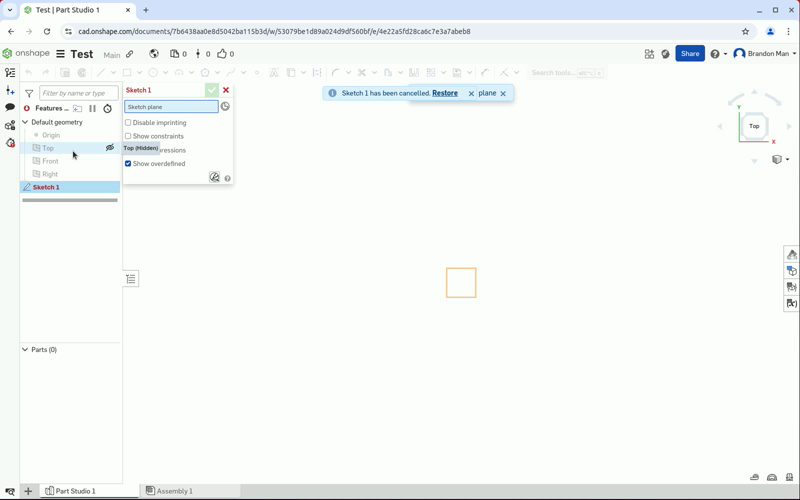
click(73, 150)
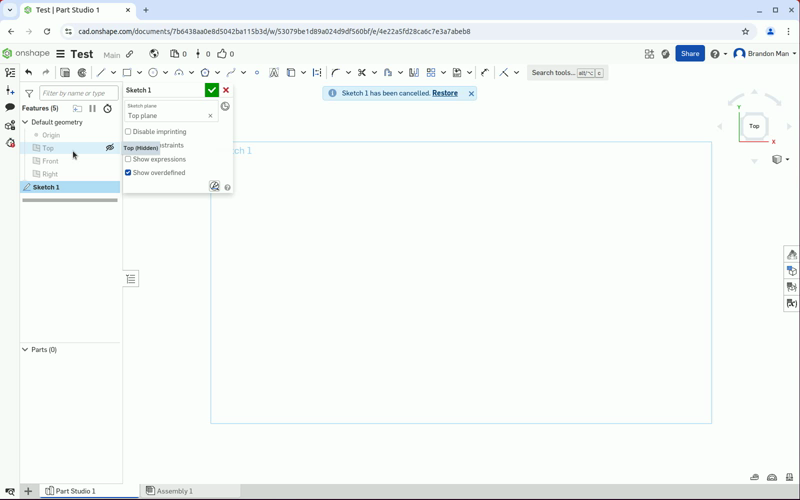
mouse_move(73, 352)
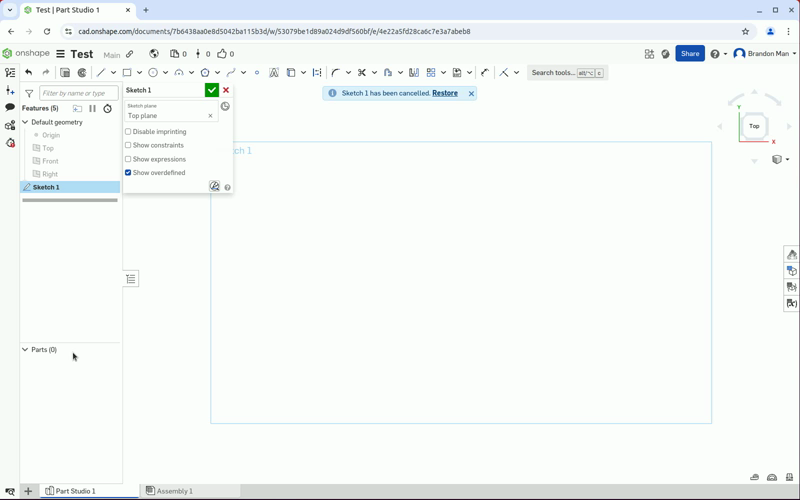
key(y)
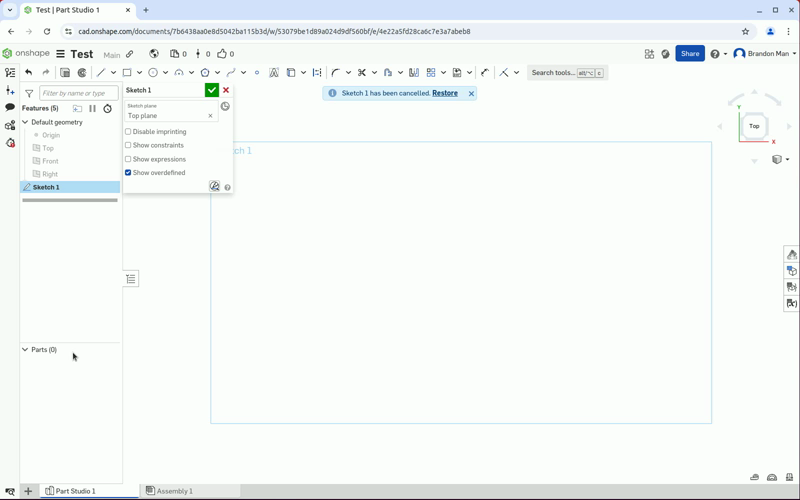
key(l)
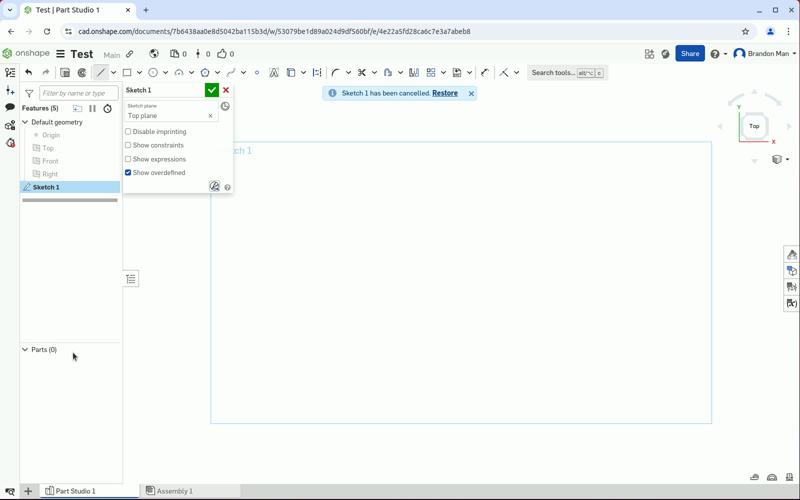
key_down(shift)
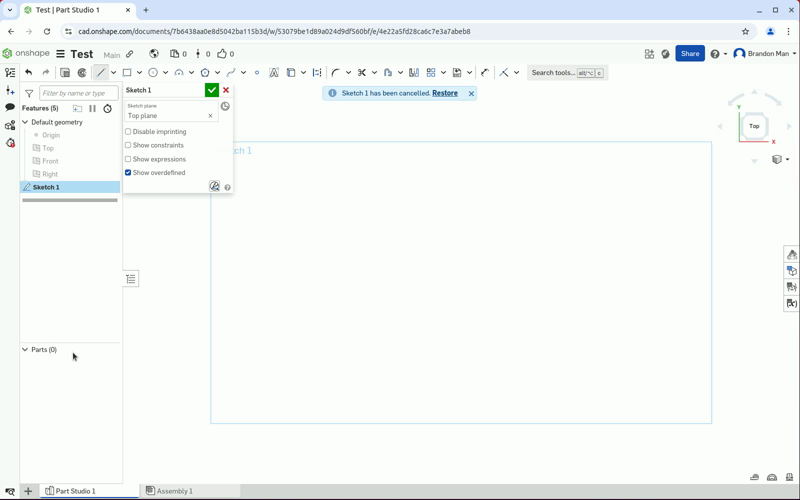
mouse_move(439, 368)
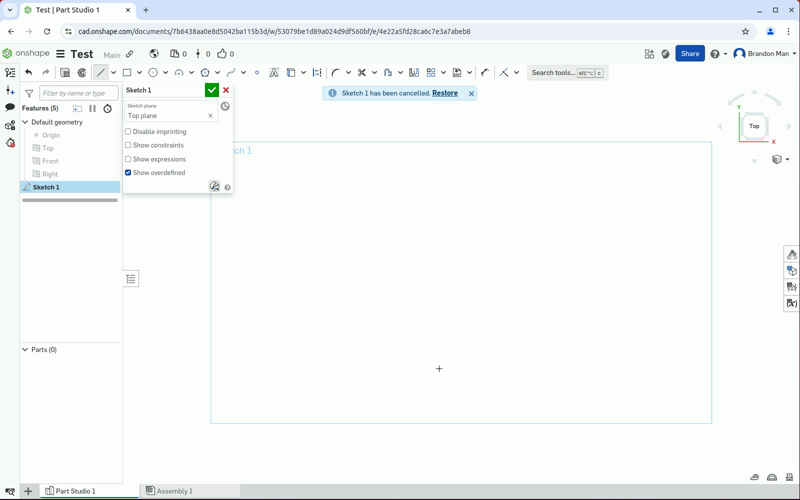
click(439, 368)
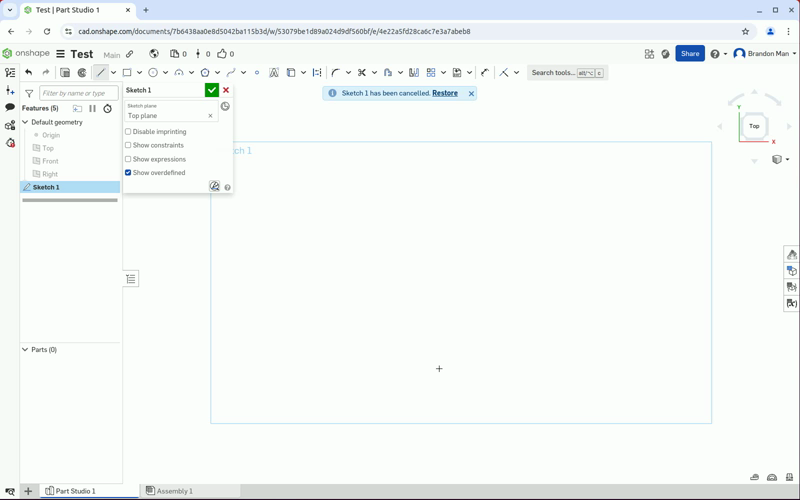
key_up(shift)
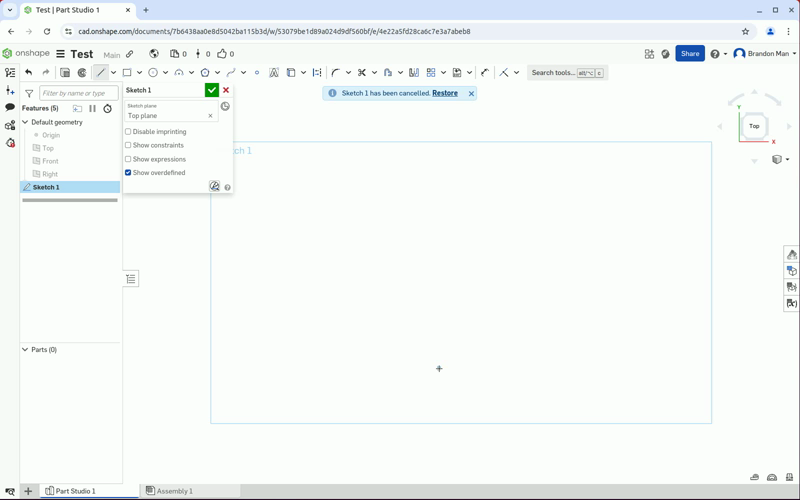
key_down(shift)
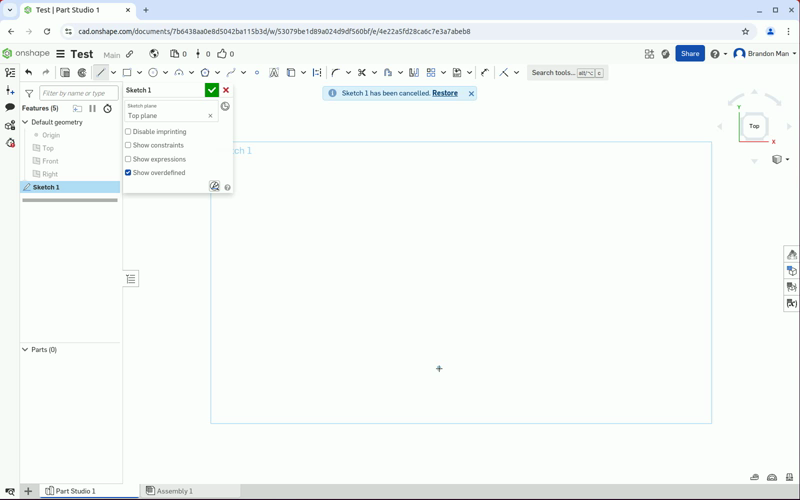
mouse_move(469, 368)
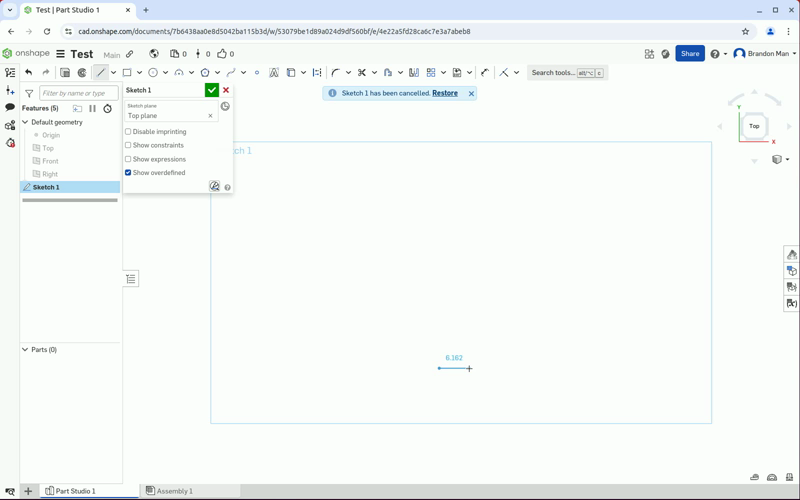
mouse_move(480, 368)
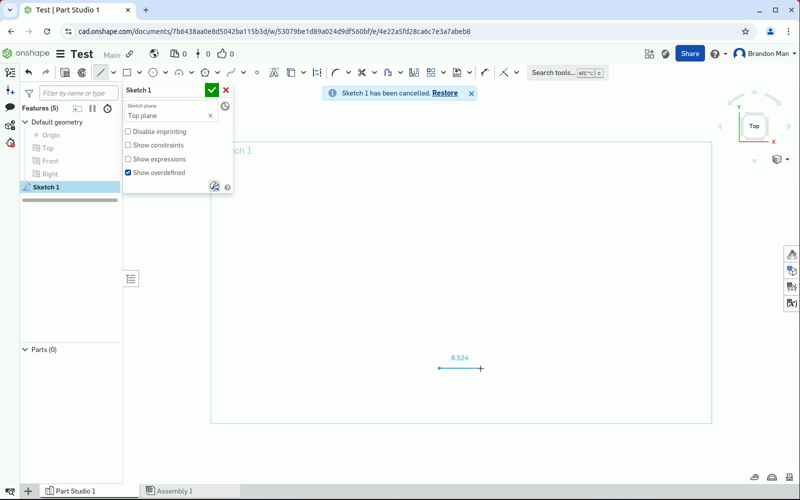
click(480, 368)
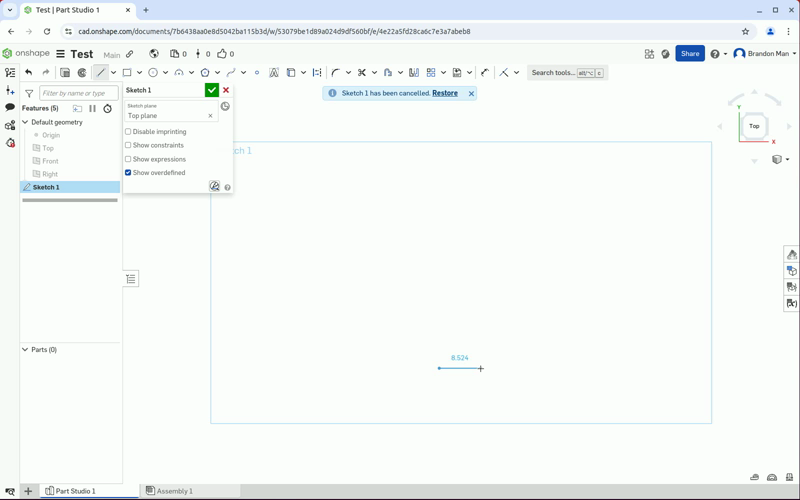
key_up(shift)
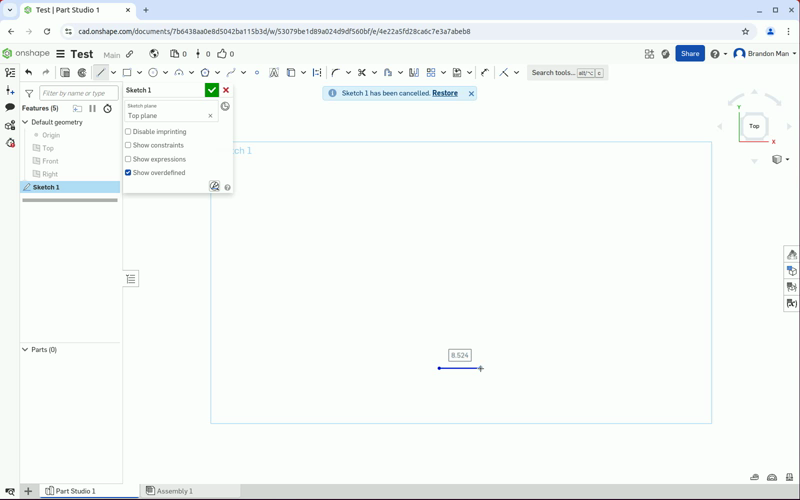
key_down(shift)
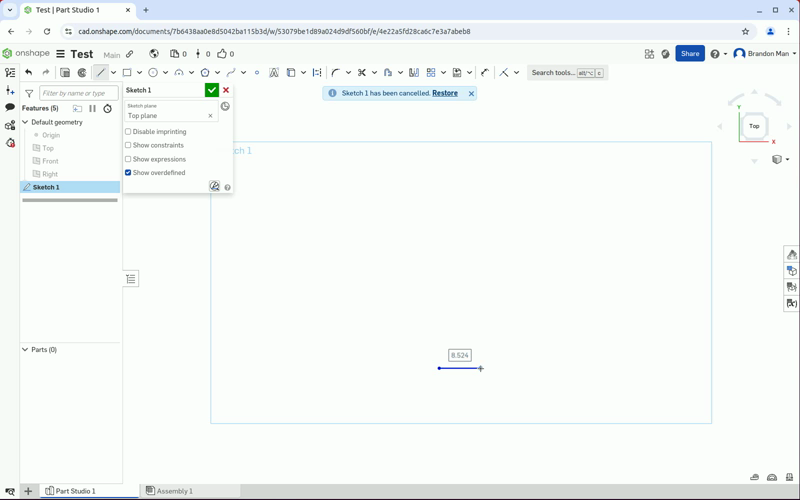
mouse_move(480, 198)
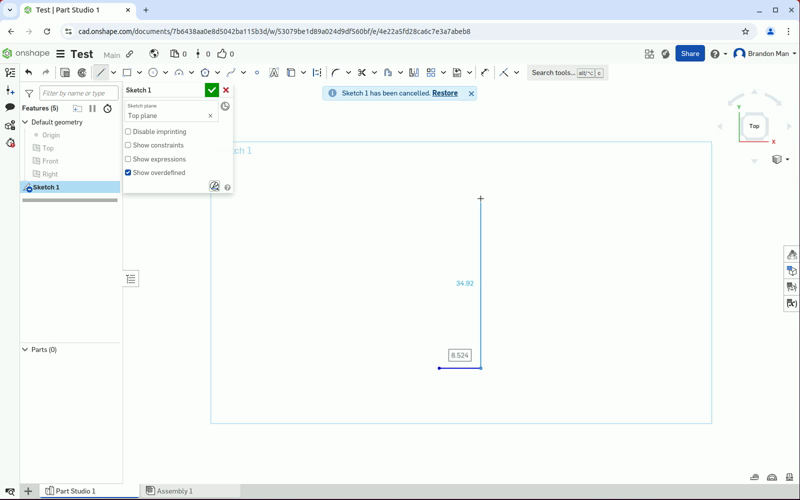
click(480, 198)
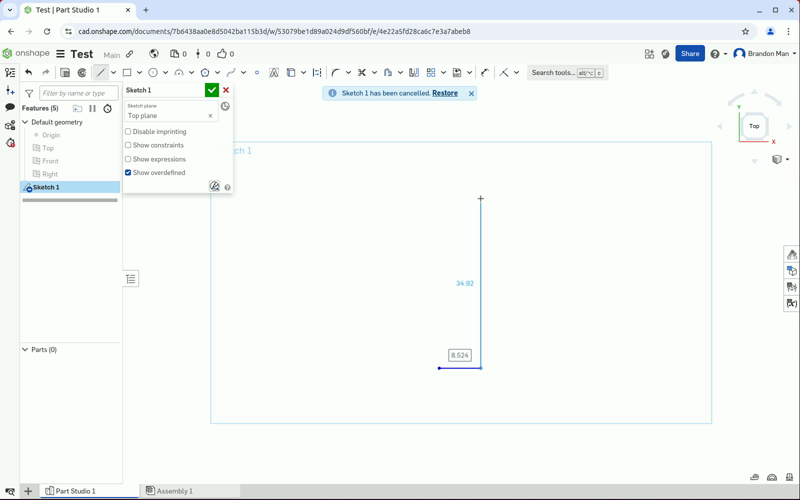
key_up(shift)
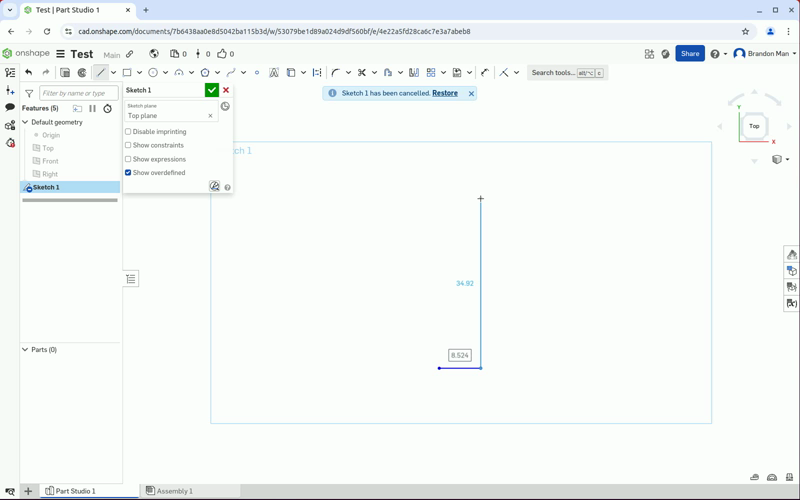
key_down(shift)
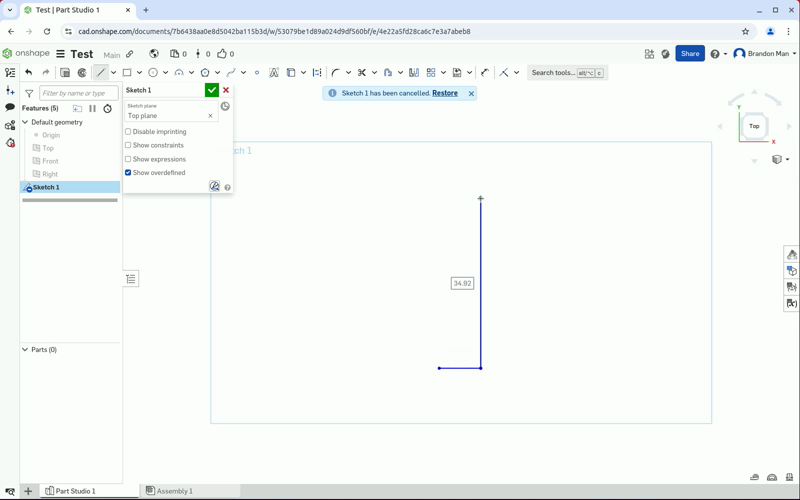
mouse_move(510, 198)
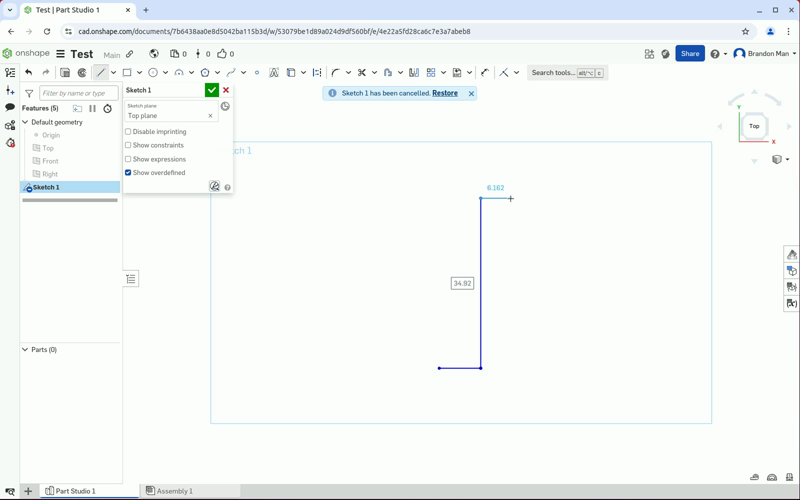
mouse_move(439, 198)
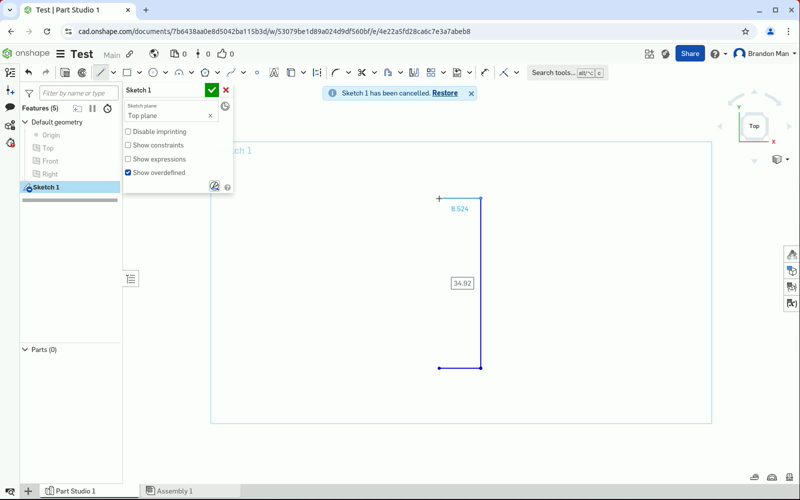
click(439, 198)
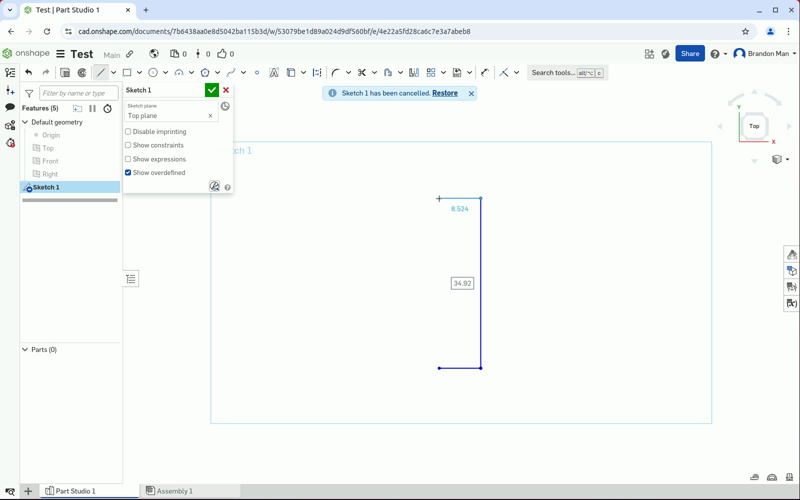
key_up(shift)
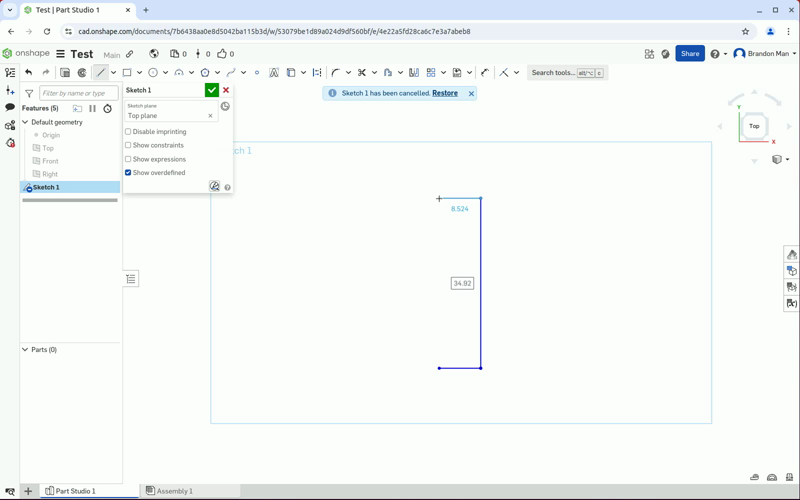
key_down(shift)
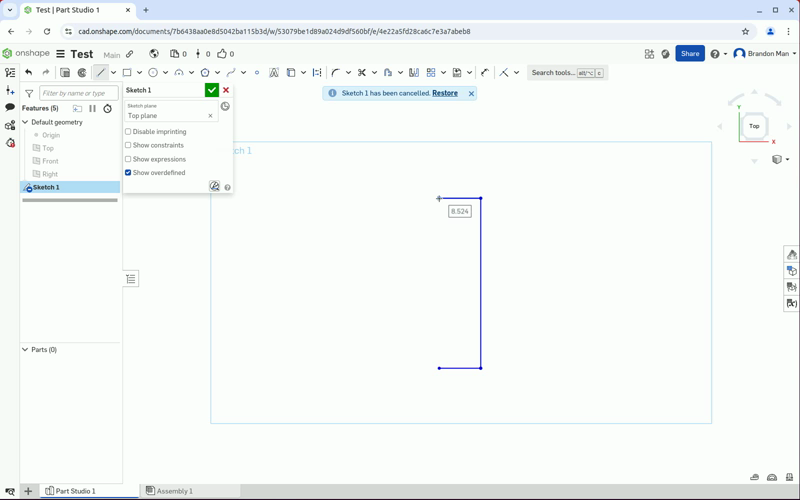
mouse_move(439, 368)
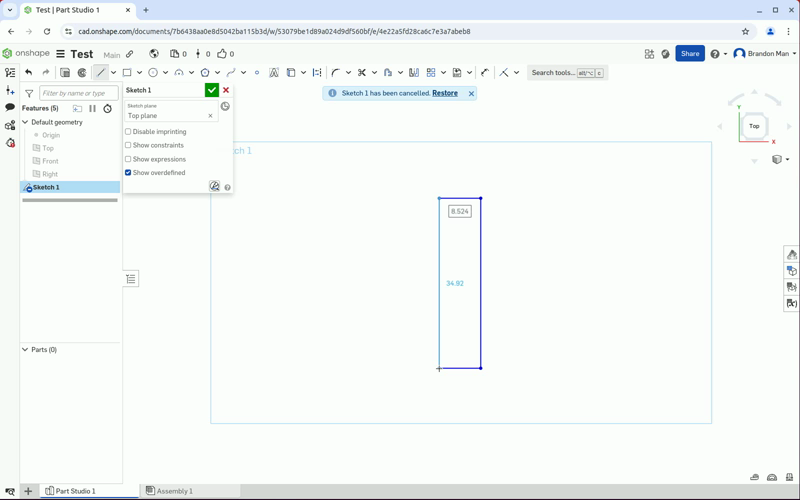
key_up(shift)
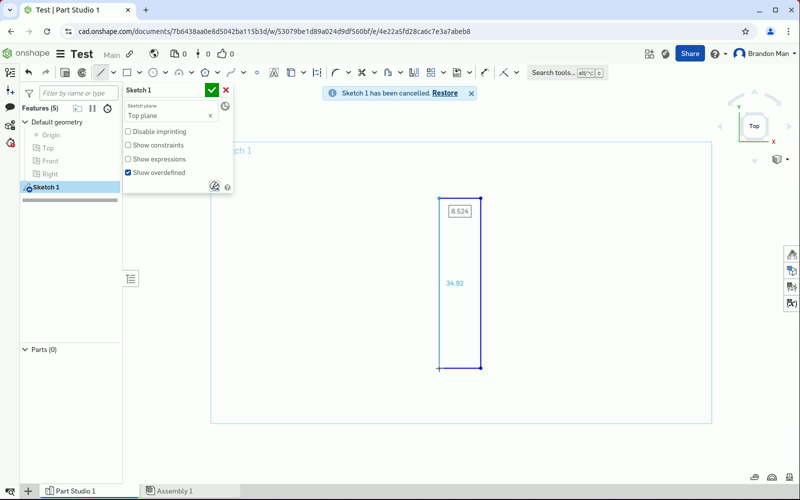
click(439, 368)
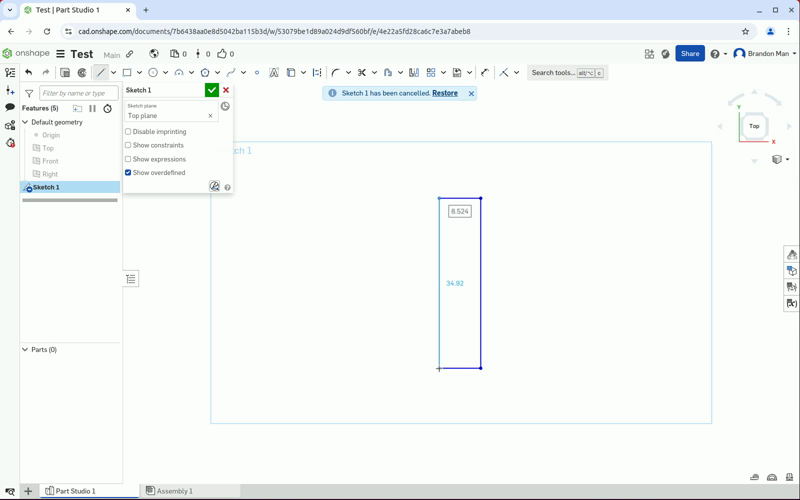
key(esc)
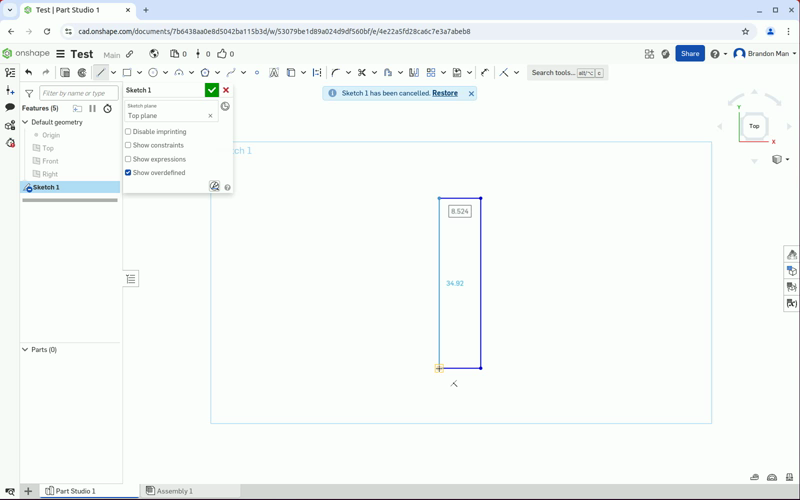
mouse_move(456, 359)
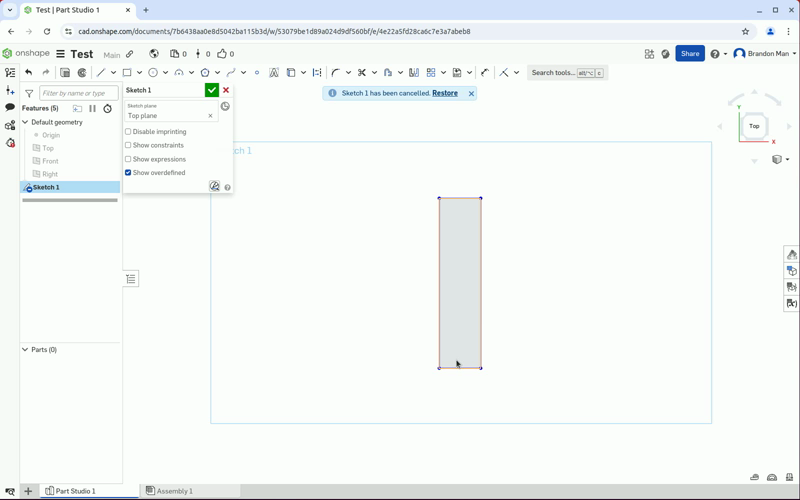
click(456, 359)
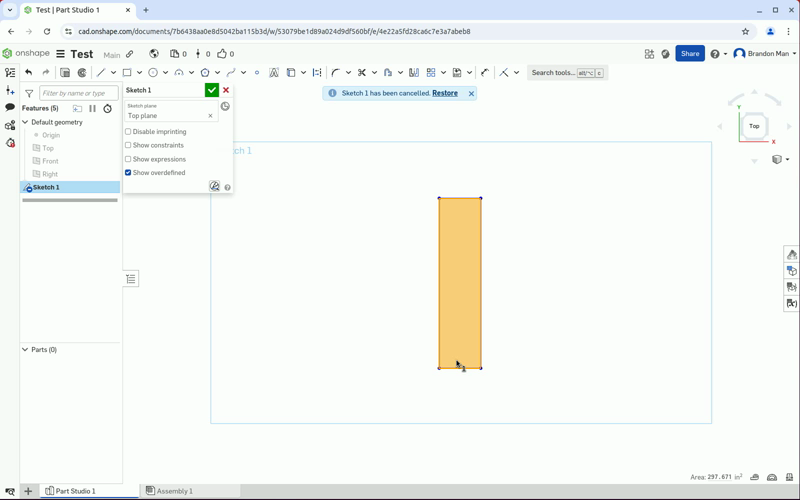
mouse_move(73, 352)
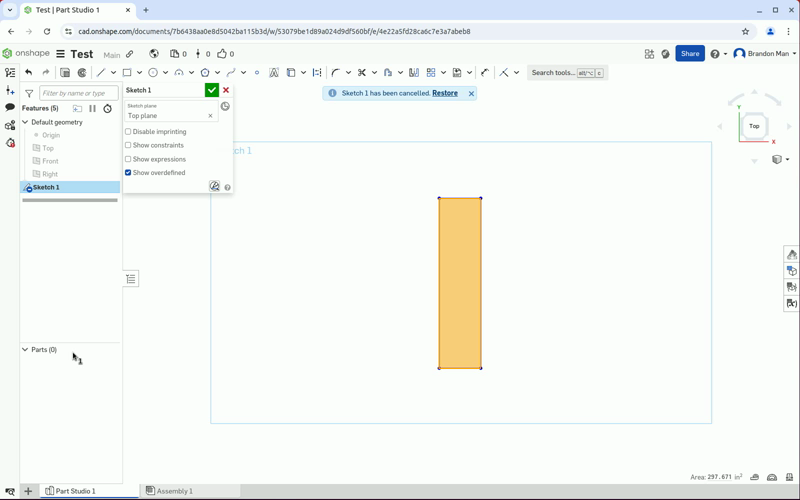
key(shift+y)
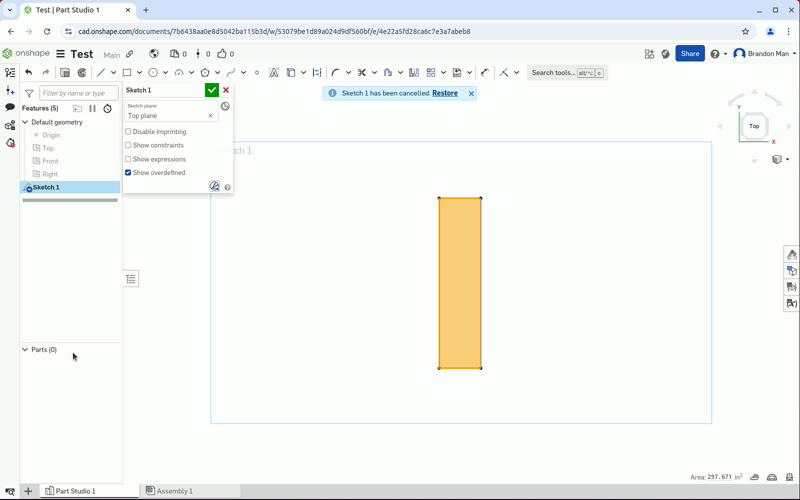
key(shift+e)
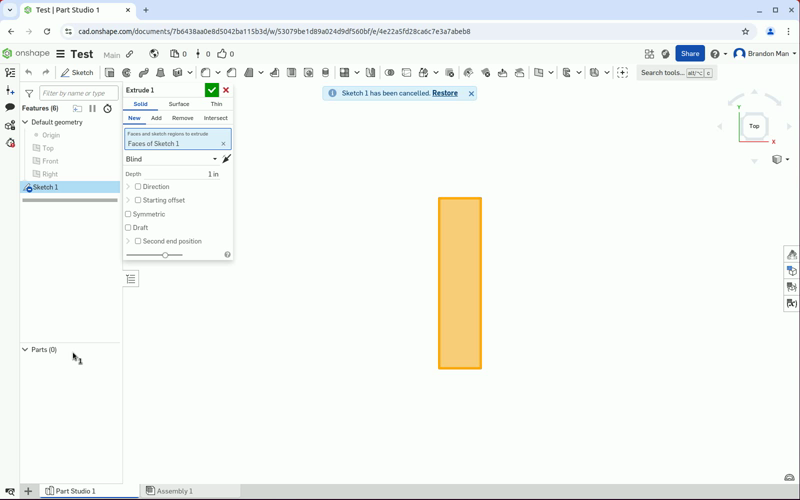
mouse_move(143, 106)
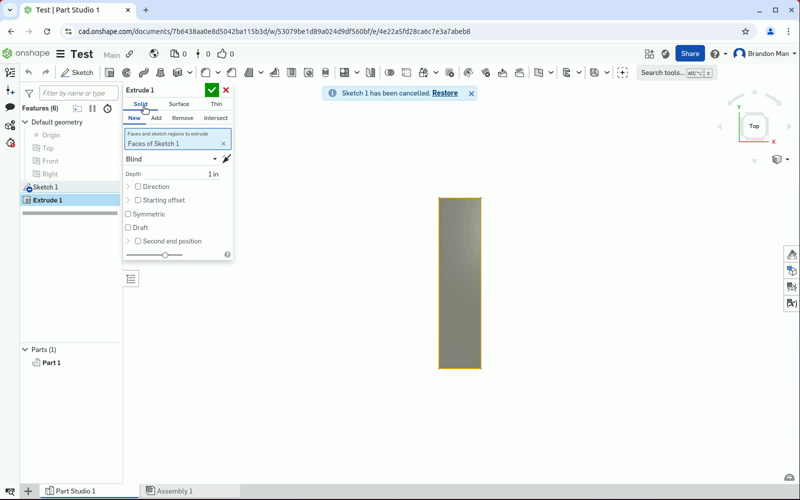
click(143, 106)
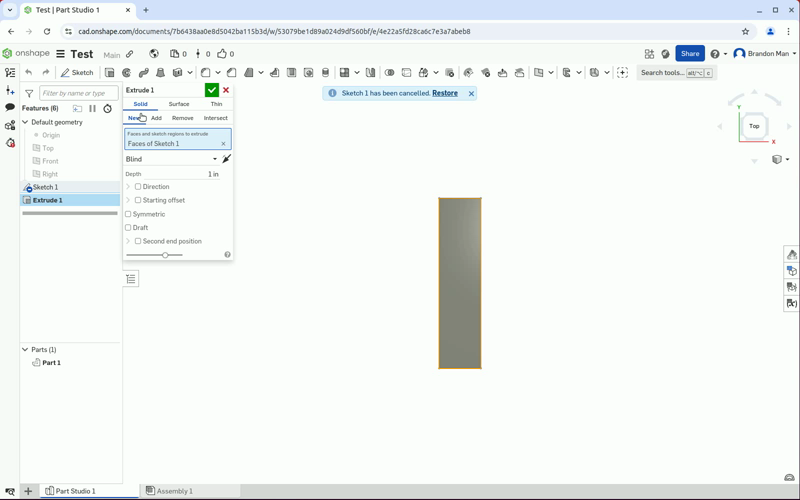
mouse_move(137, 120)
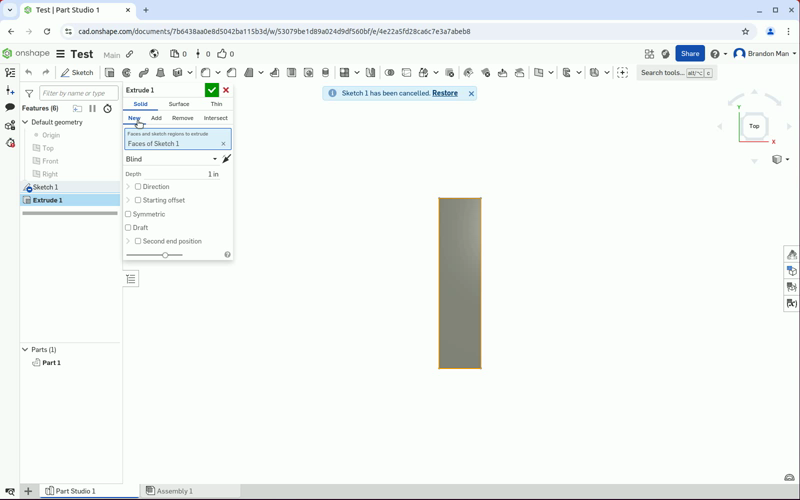
click(137, 120)
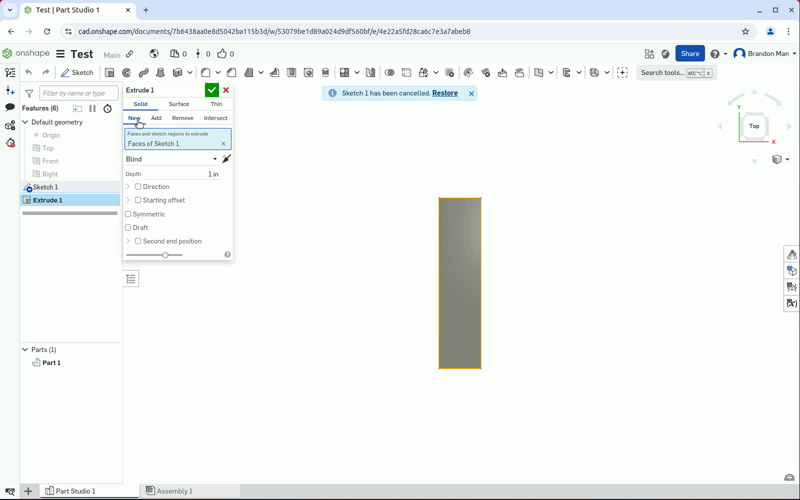
key(tab, 4)
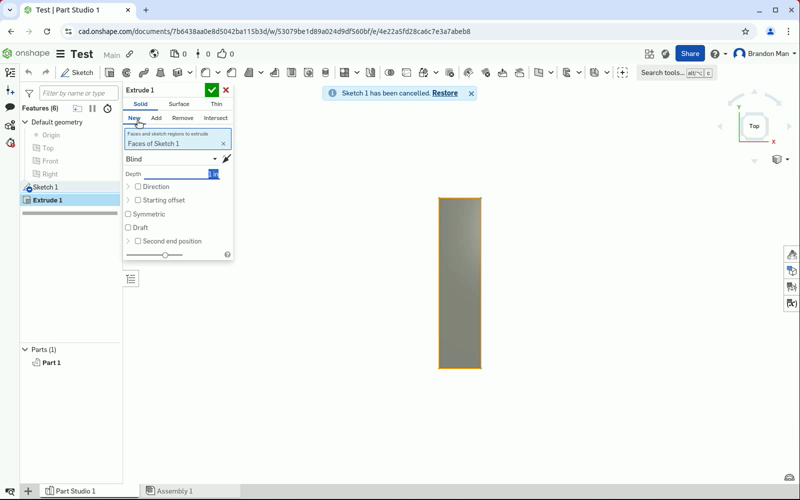
text(2.407)
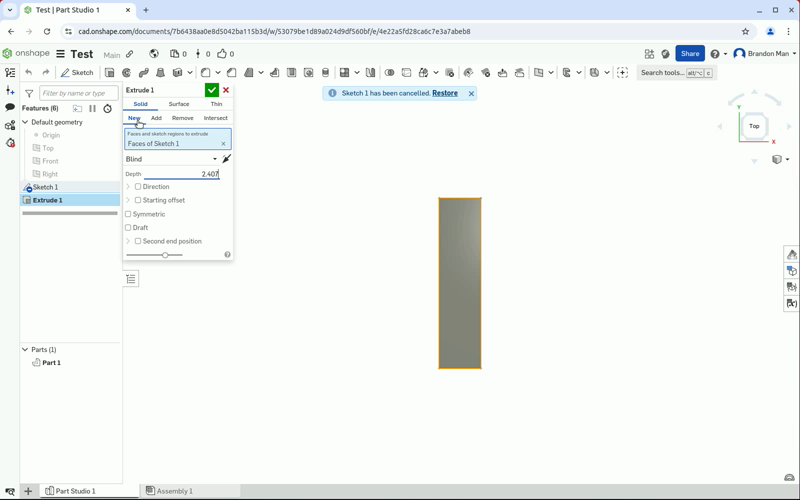
key(enter)
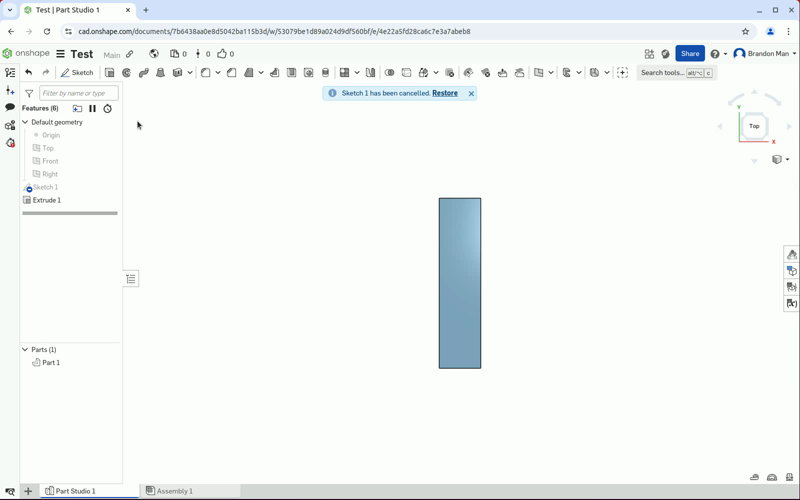
key(shift+h)
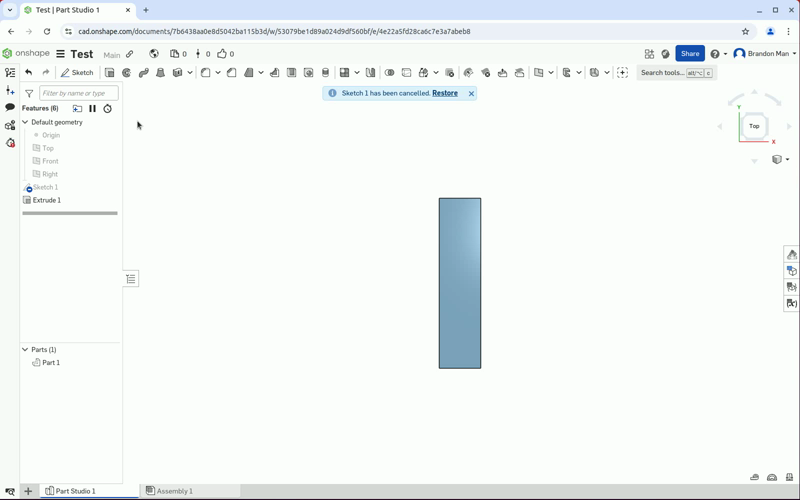
key(shift+h)
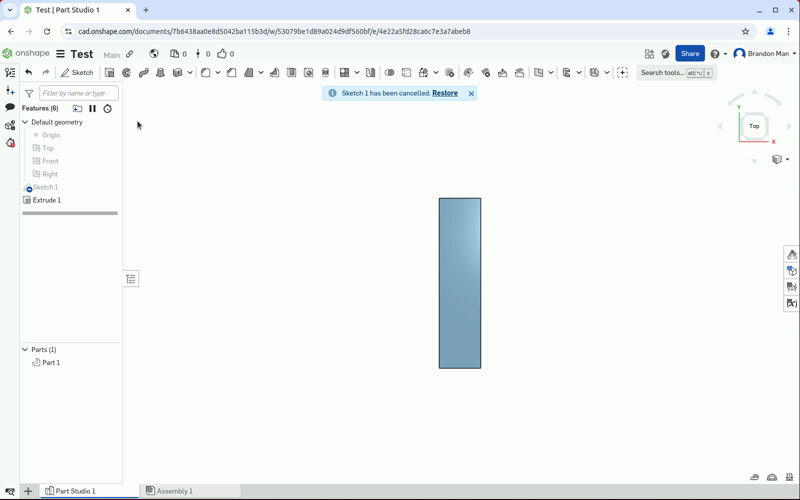
mouse_move(73, 189)
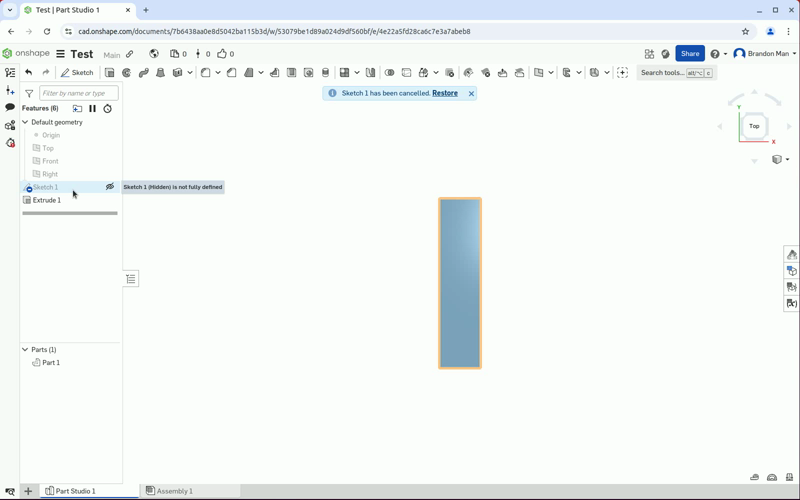
click(73, 189)
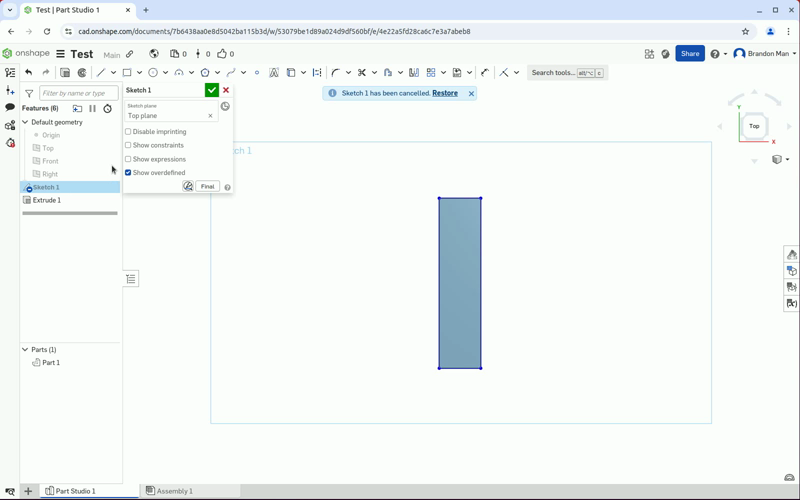
mouse_move(229, 92)
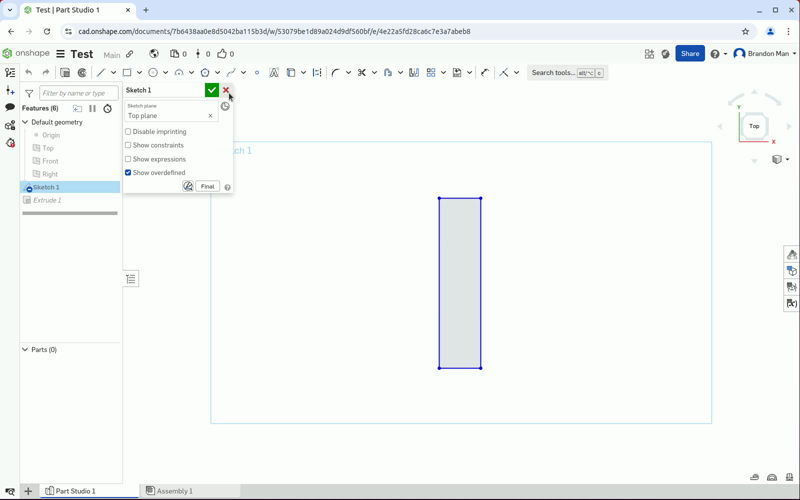
click(229, 92)
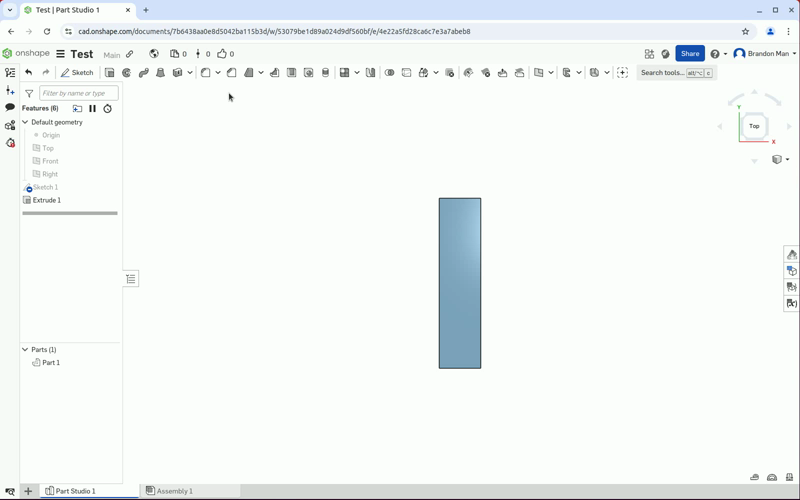
mouse_move(541, 75)
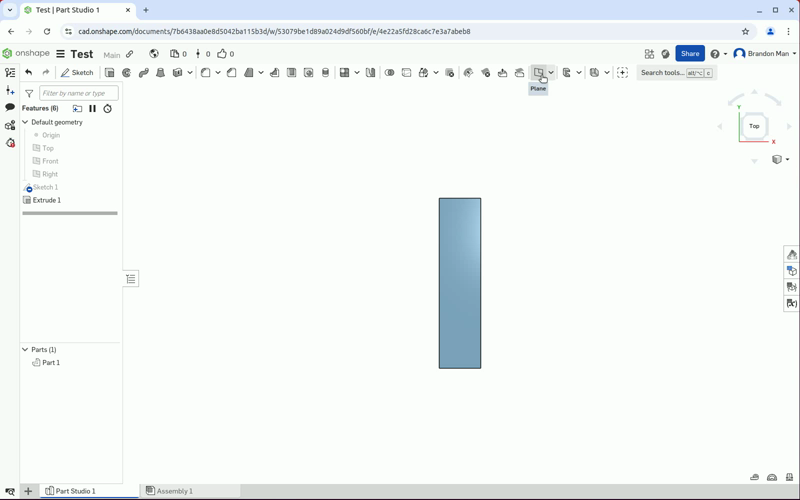
click(541, 75)
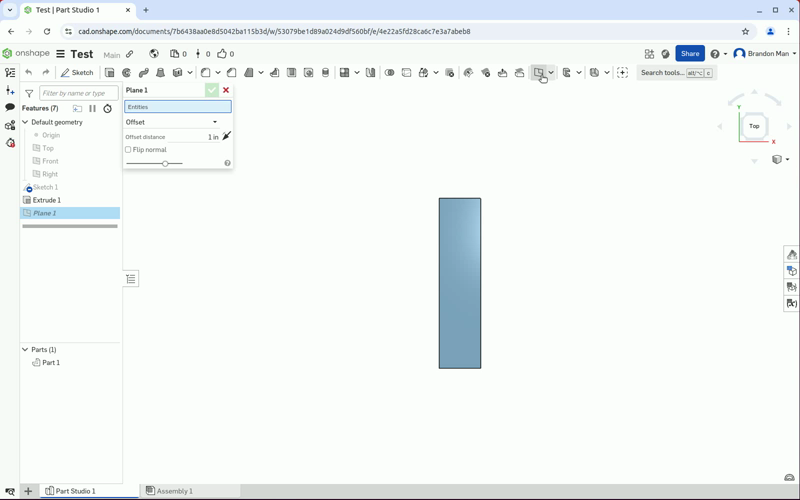
mouse_move(73, 150)
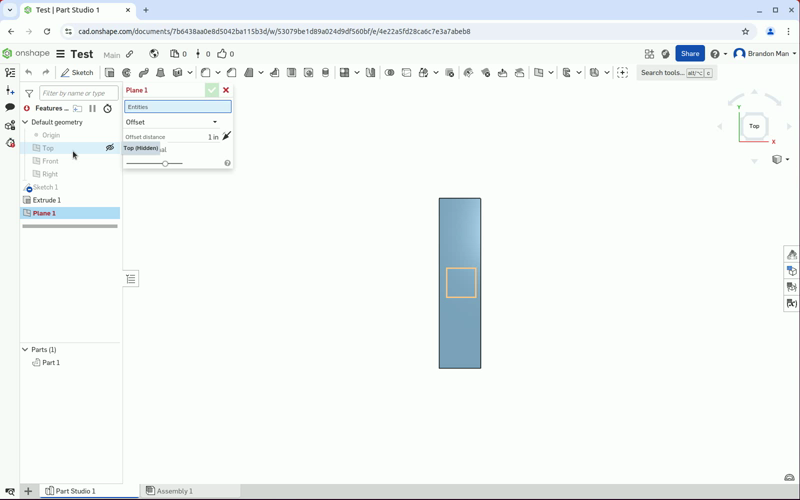
click(73, 150)
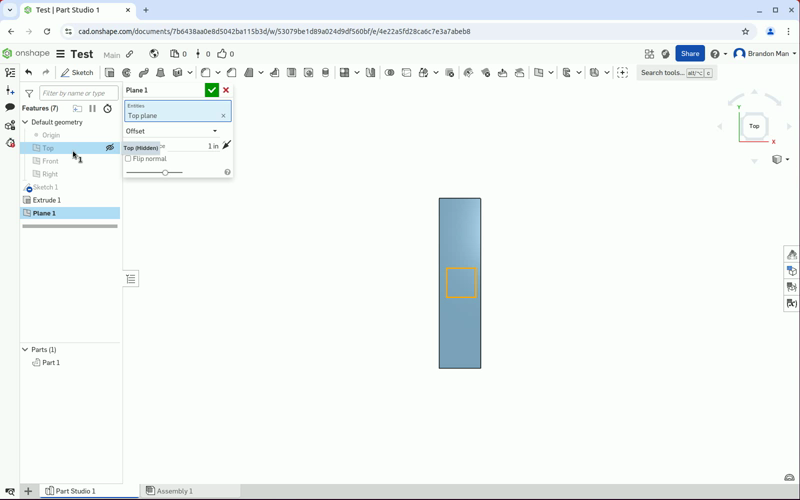
key(tab, 2)
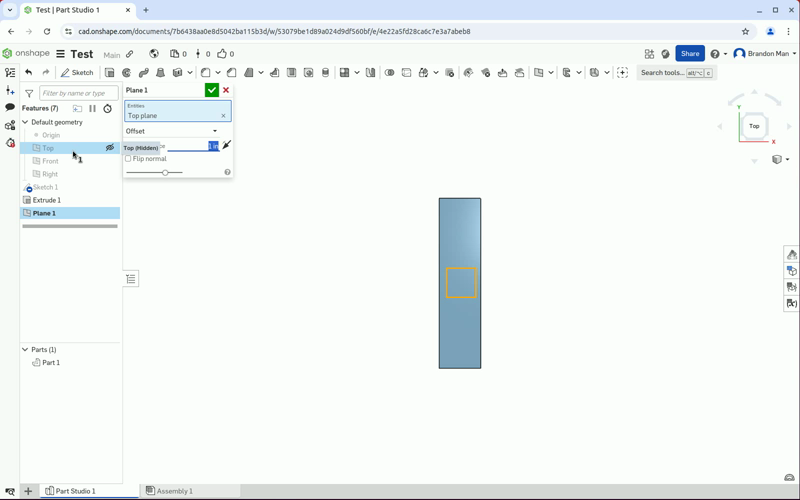
text(2.403)
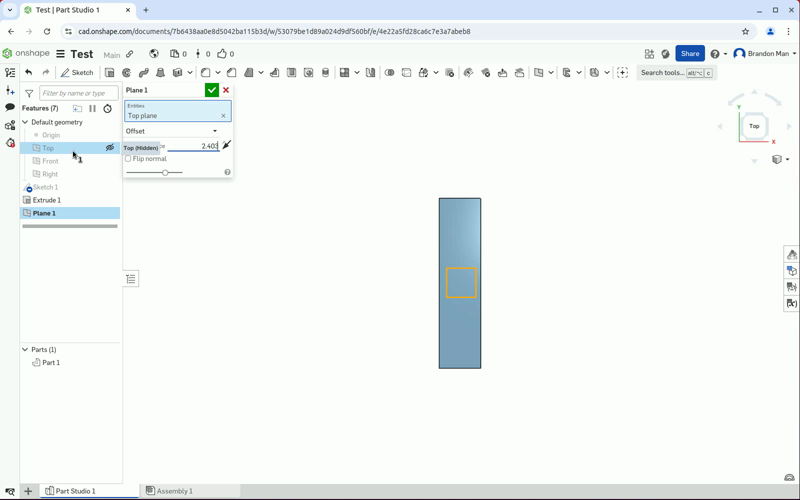
key(enter, 2)
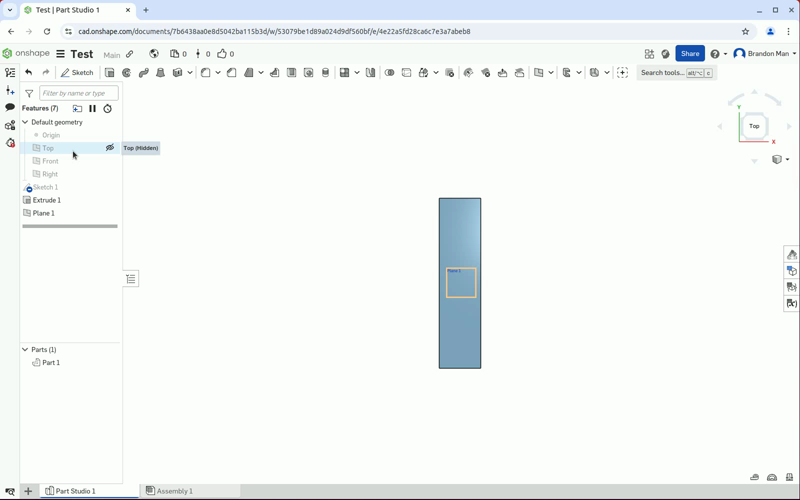
key(shift+s)
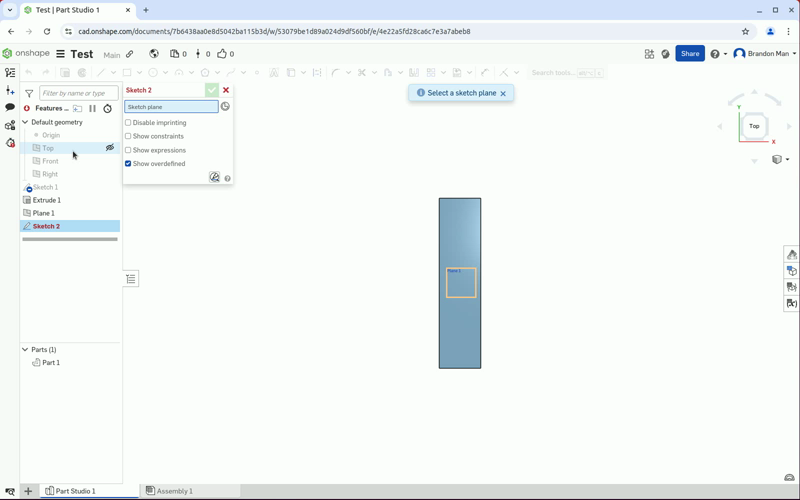
mouse_move(73, 215)
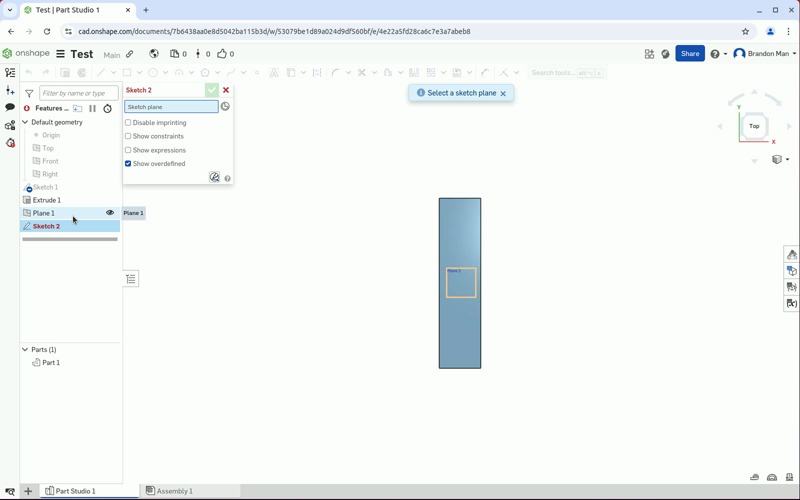
click(73, 215)
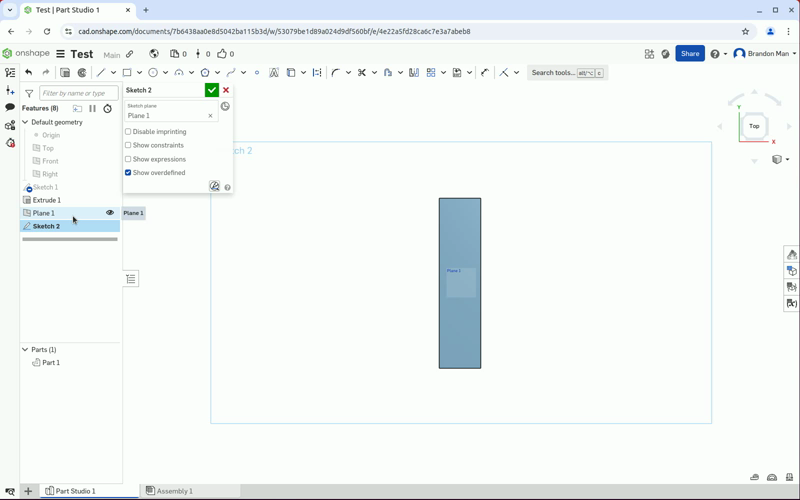
mouse_move(73, 352)
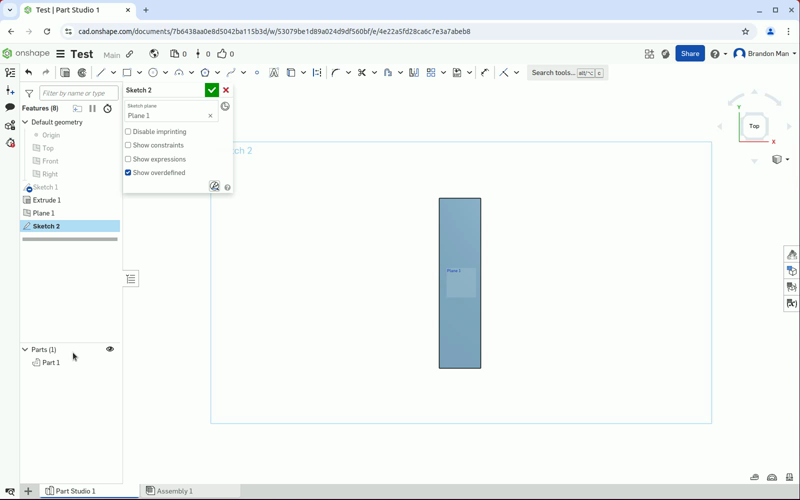
key(y)
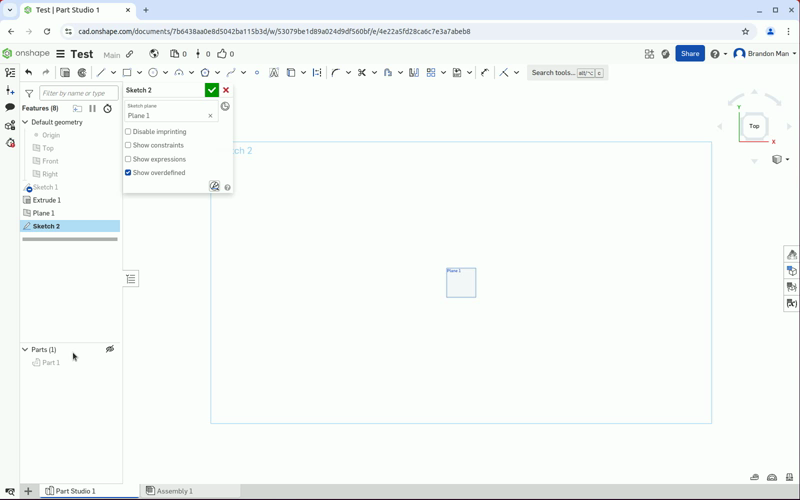
key(l)
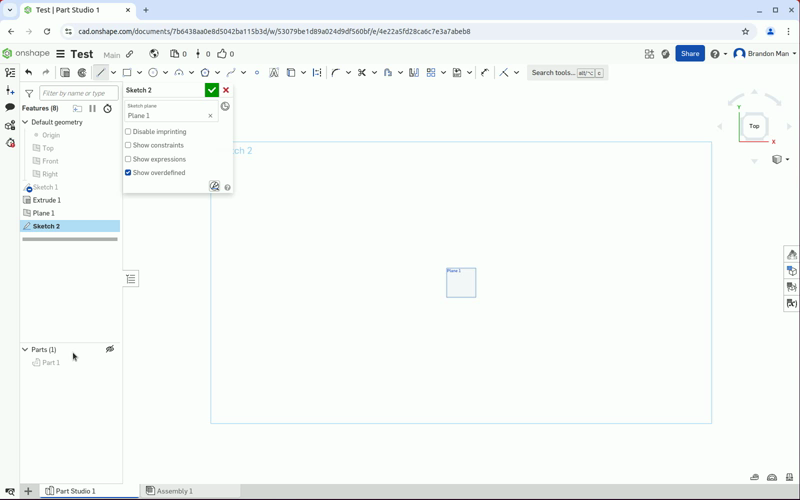
key_down(shift)
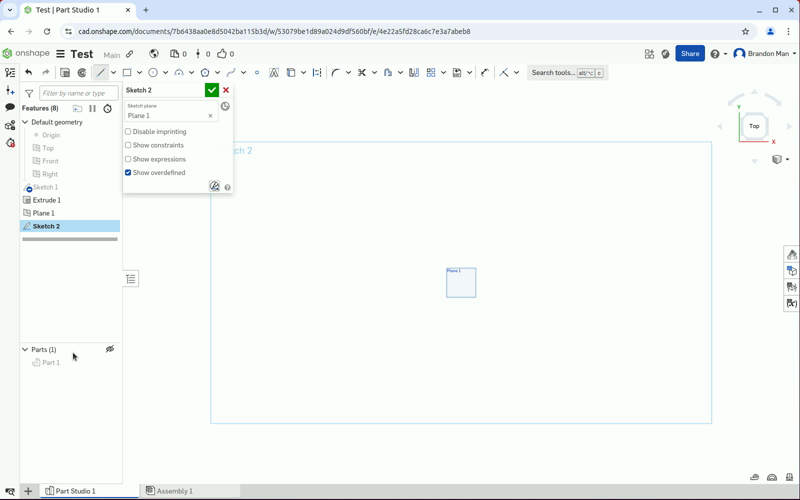
mouse_move(481, 368)
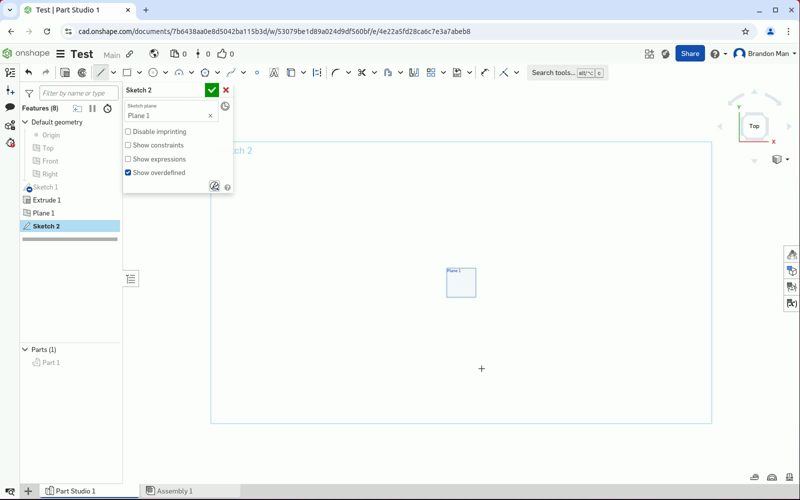
click(481, 368)
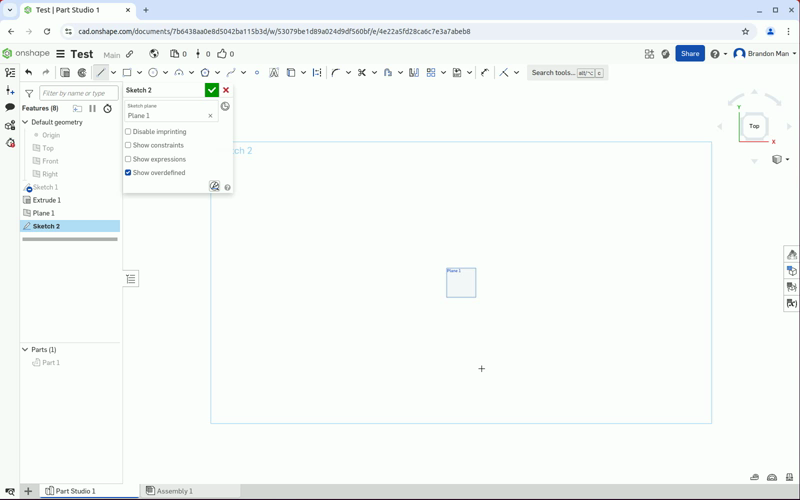
key_up(shift)
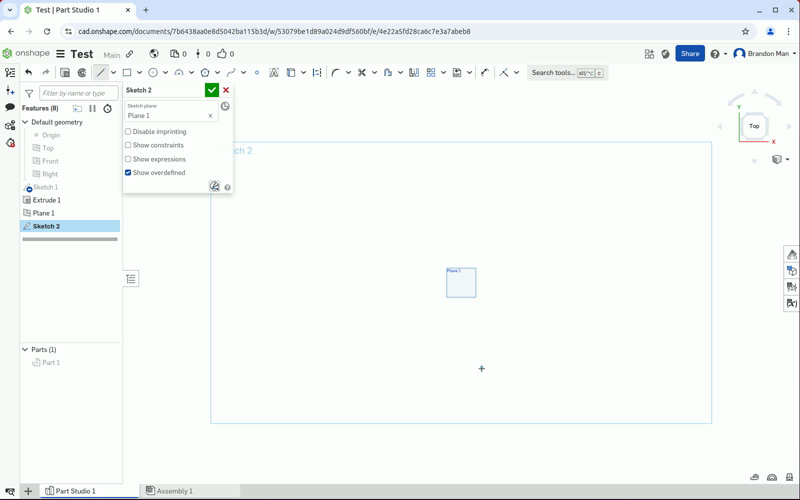
key_down(shift)
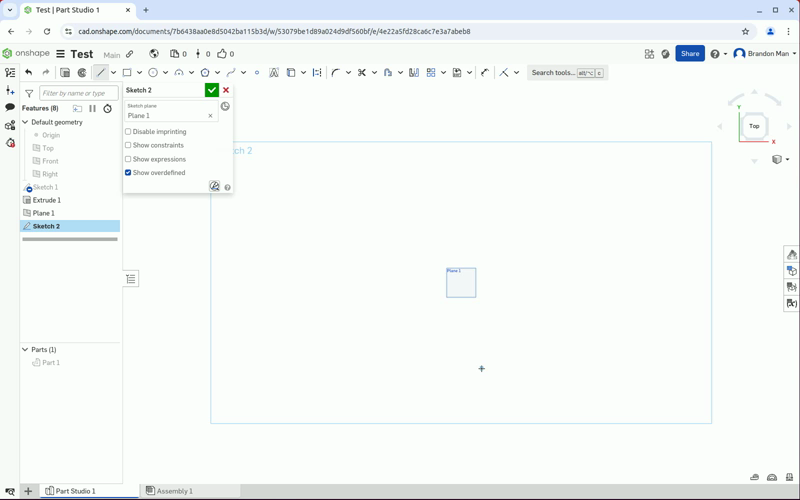
mouse_move(511, 368)
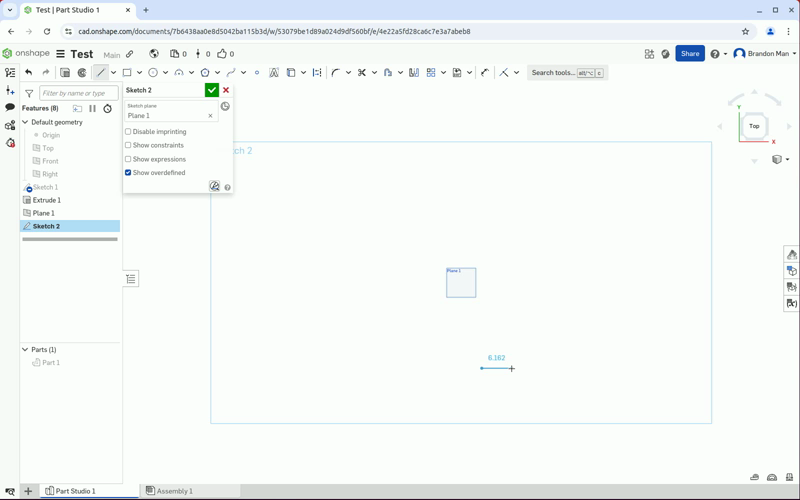
mouse_move(510, 368)
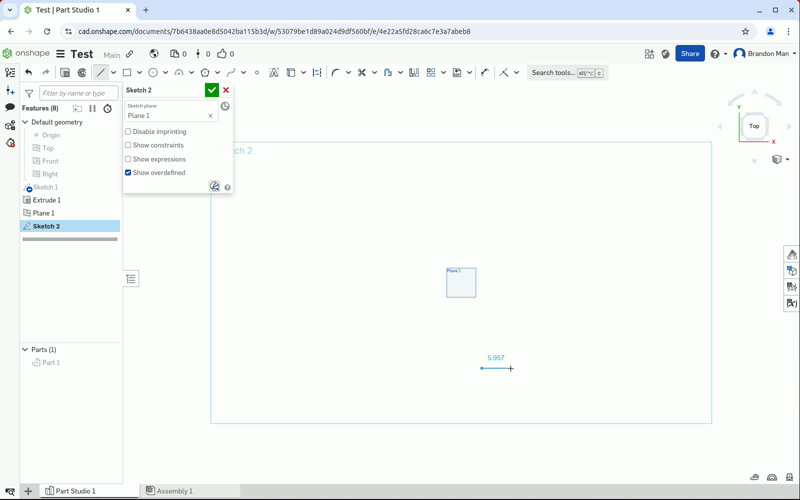
click(510, 368)
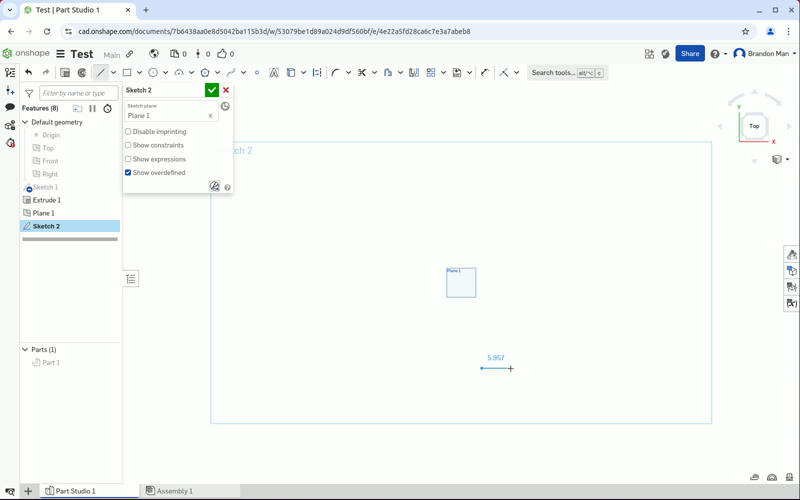
key_up(shift)
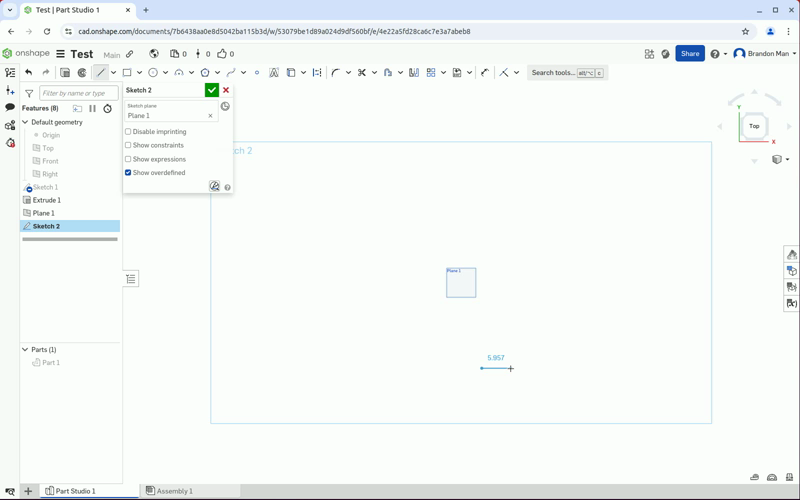
key_down(shift)
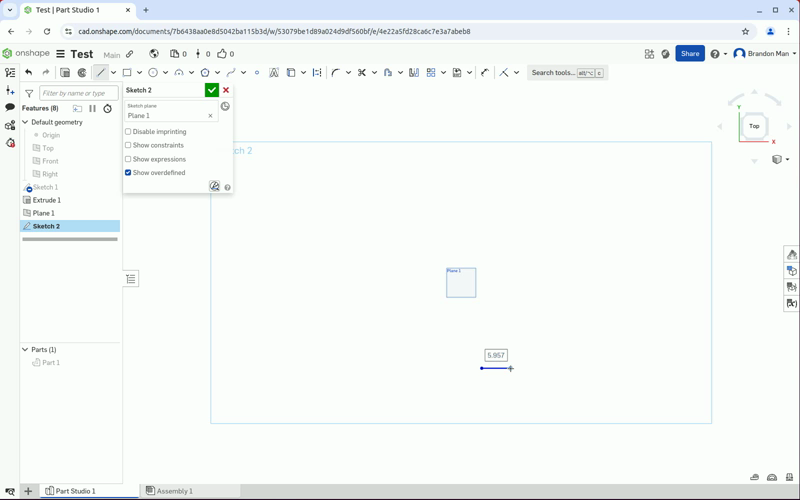
mouse_move(510, 198)
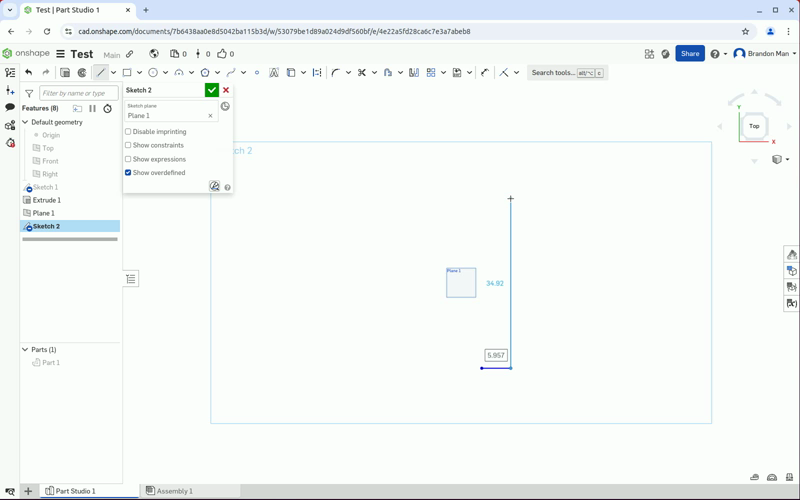
click(510, 198)
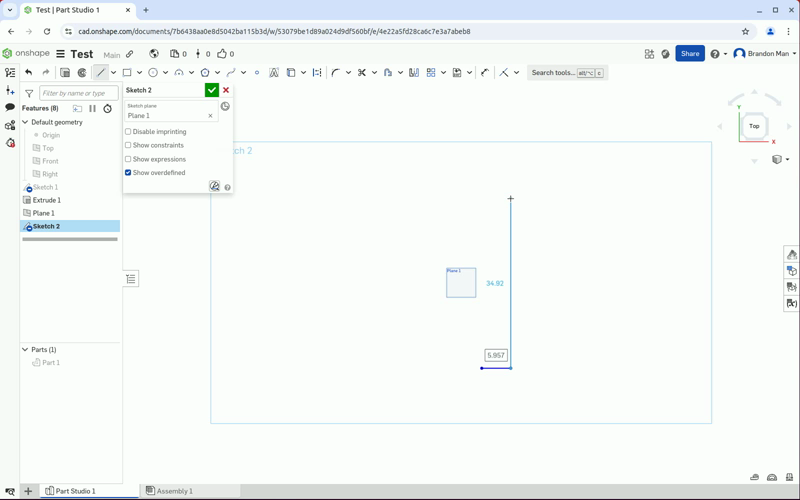
key_up(shift)
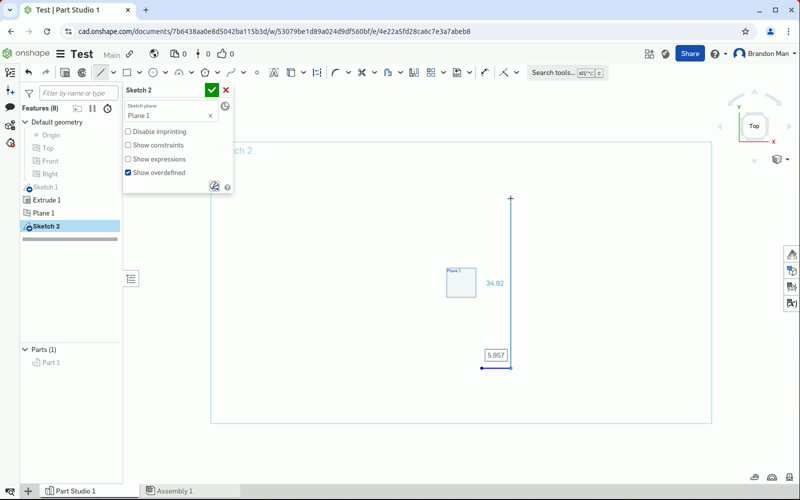
key_down(shift)
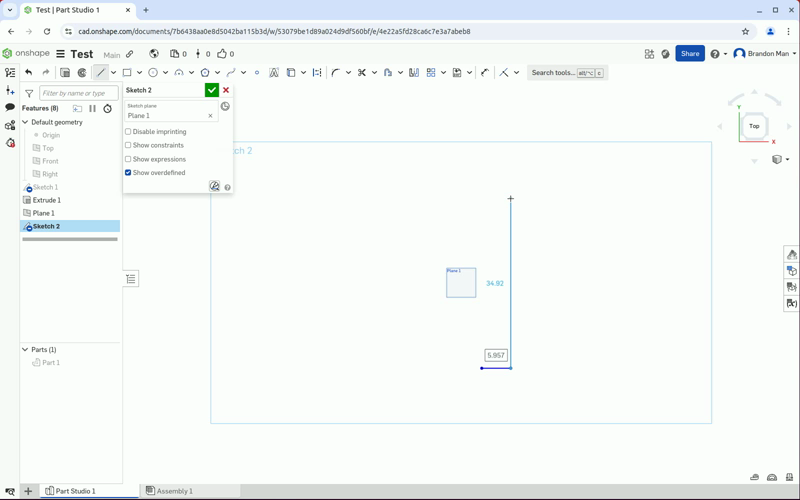
mouse_move(540, 198)
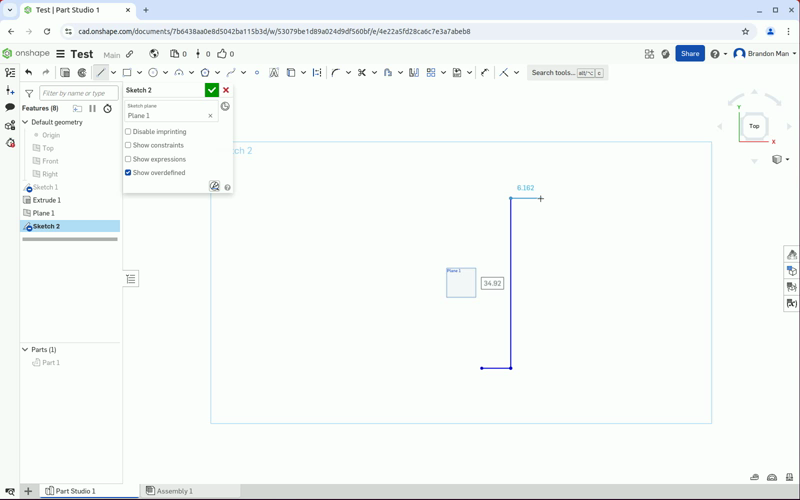
mouse_move(481, 198)
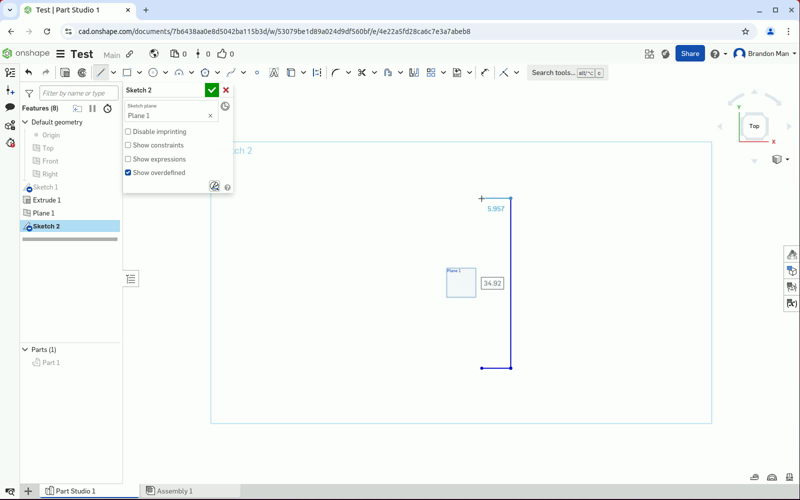
click(481, 198)
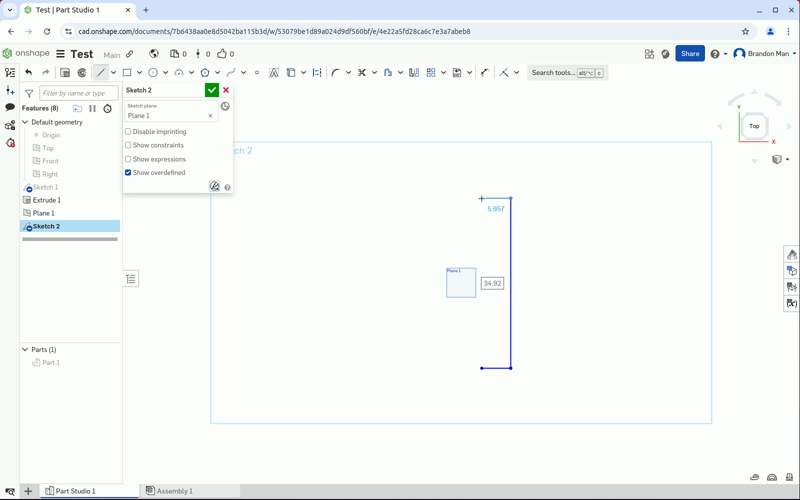
key_up(shift)
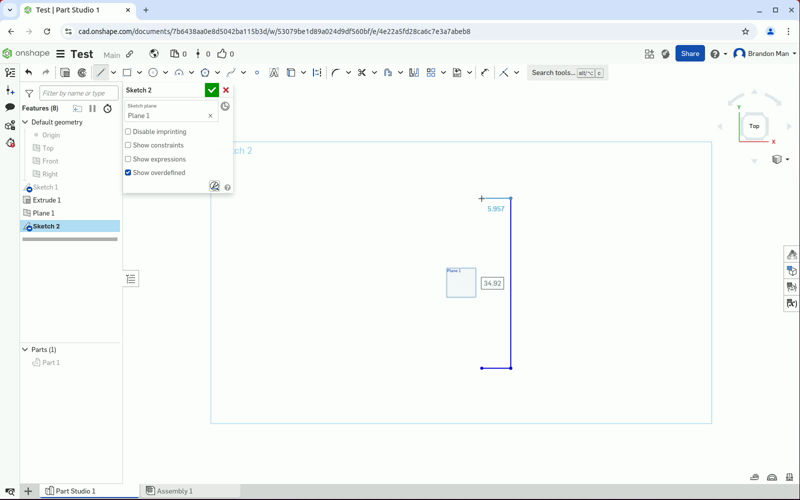
key_down(shift)
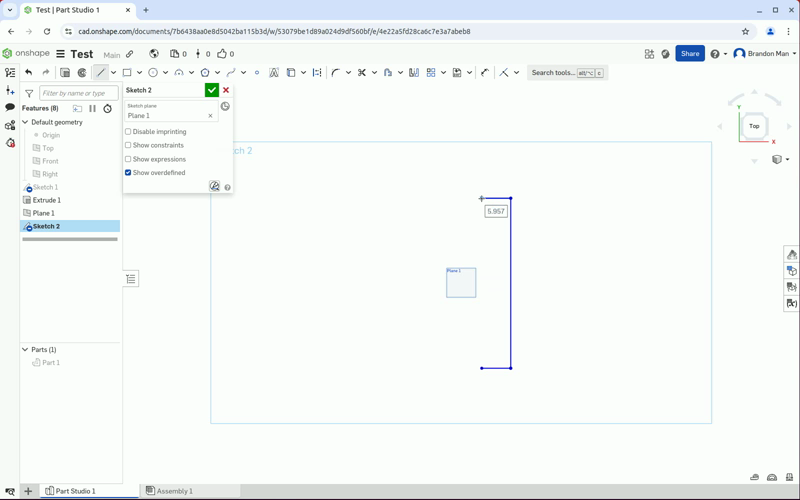
mouse_move(481, 368)
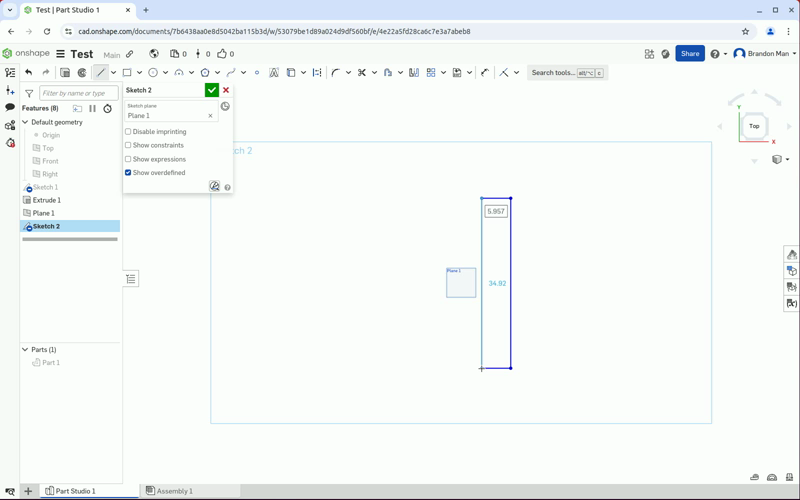
key_up(shift)
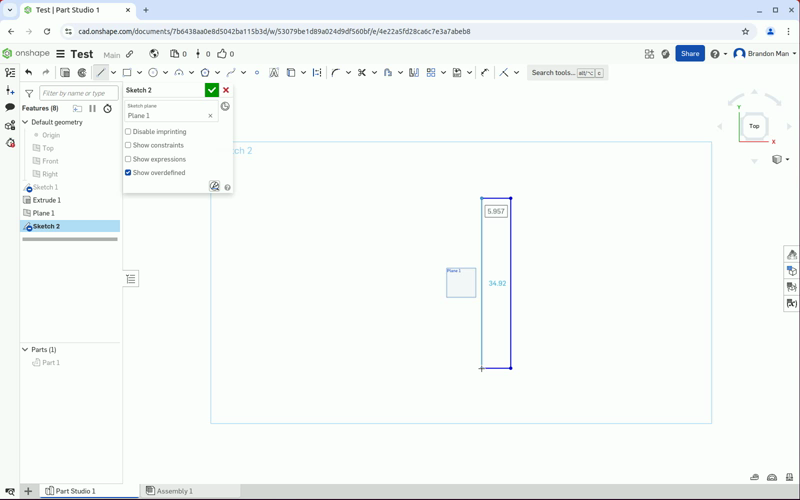
click(481, 368)
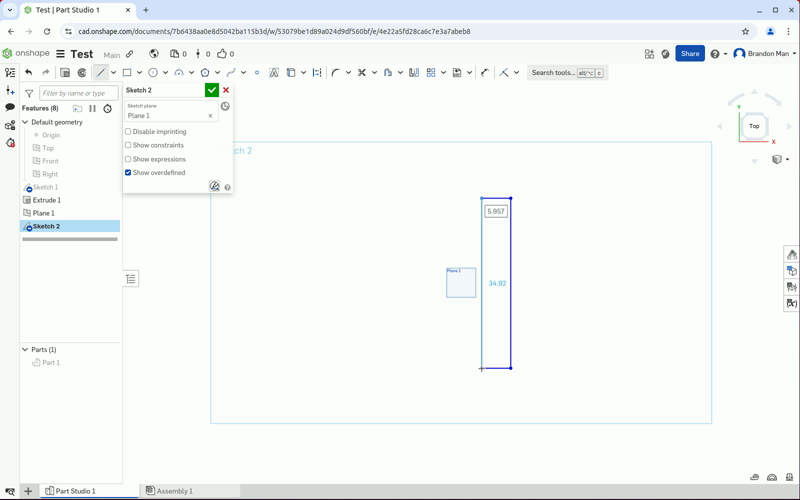
key(esc)
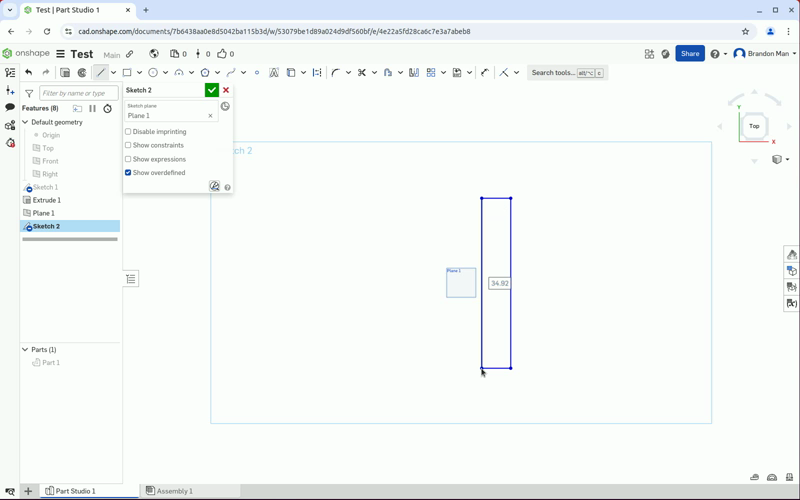
mouse_move(486, 315)
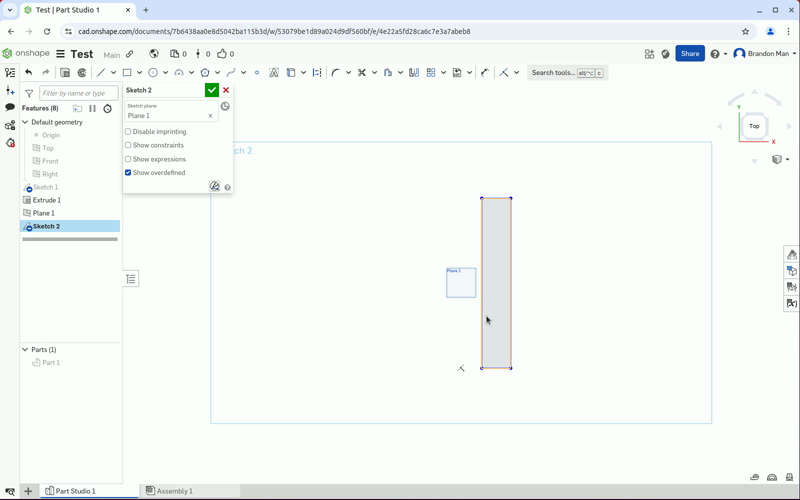
click(486, 315)
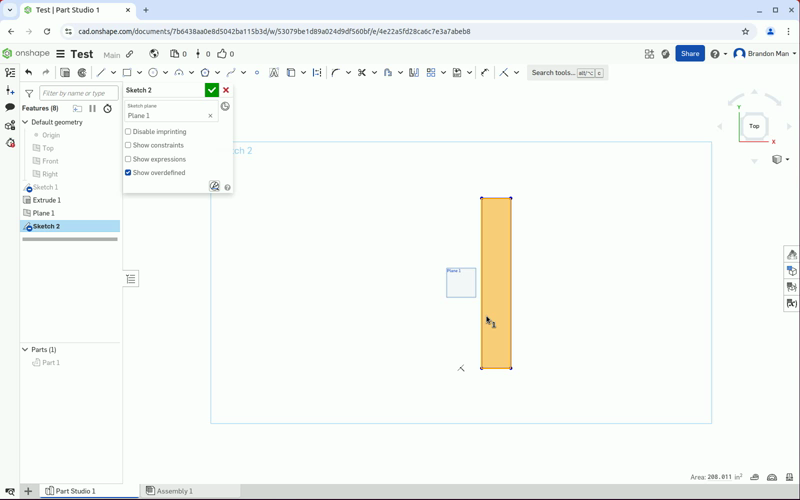
mouse_move(73, 352)
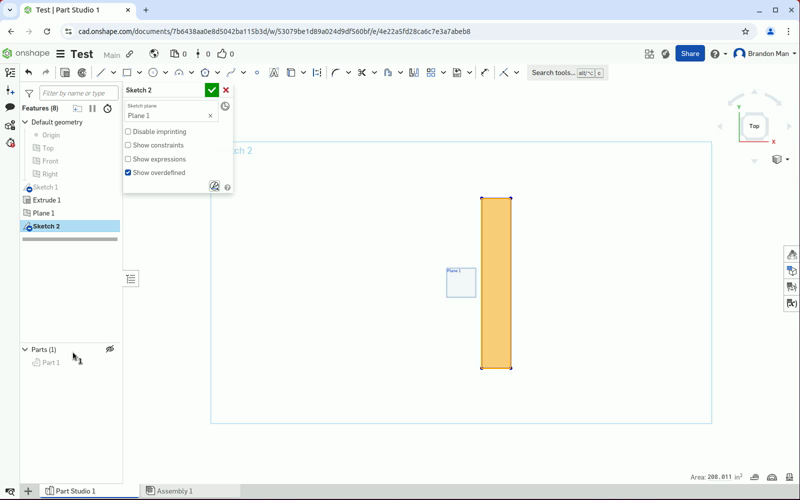
key(shift+y)
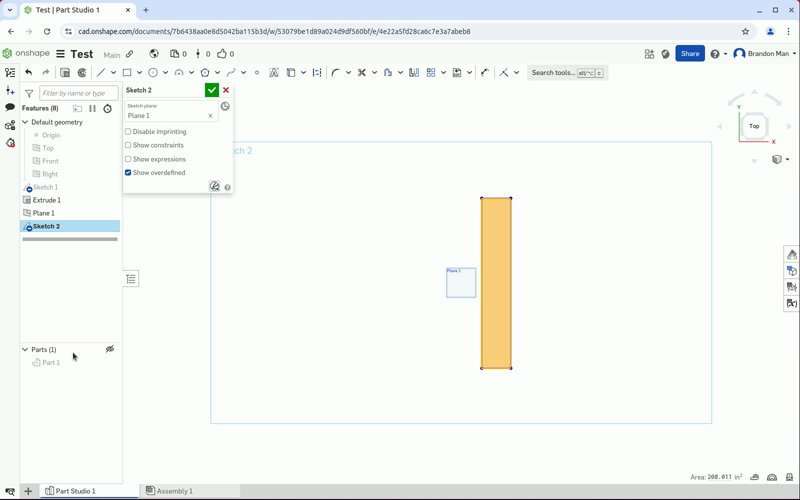
key(shift+e)
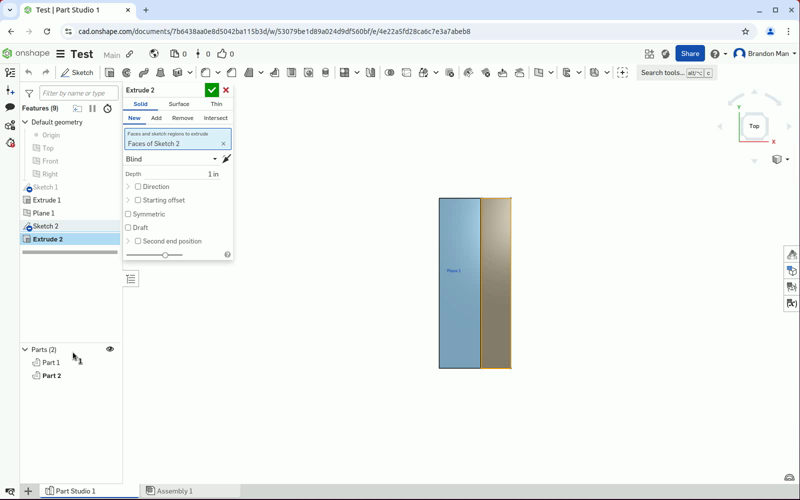
mouse_move(143, 106)
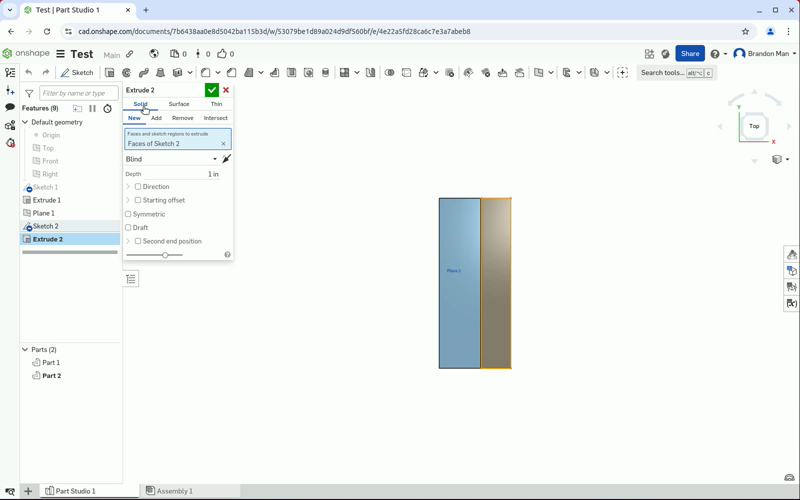
click(143, 106)
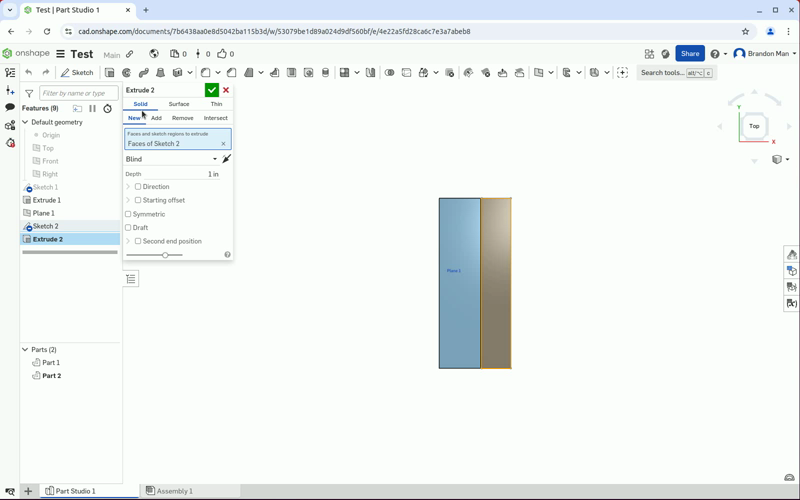
mouse_move(137, 120)
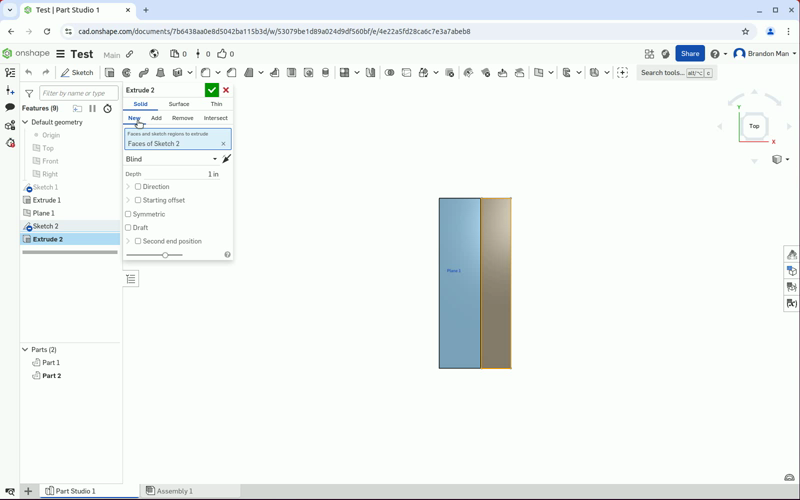
click(137, 120)
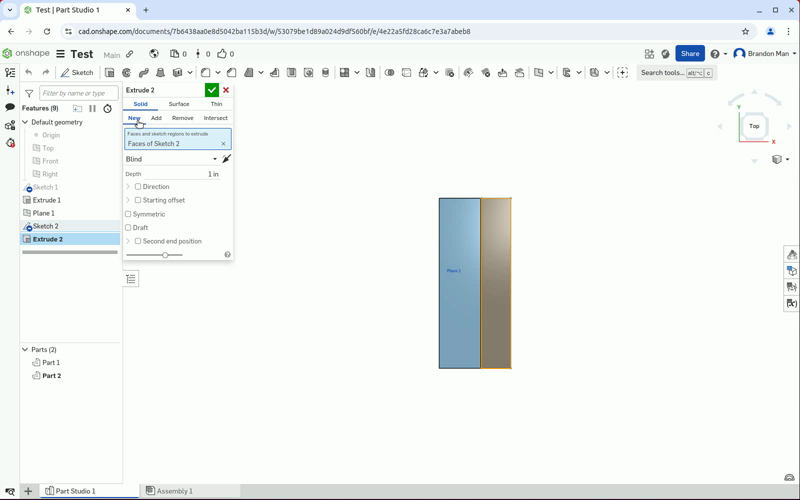
key(tab, 4)
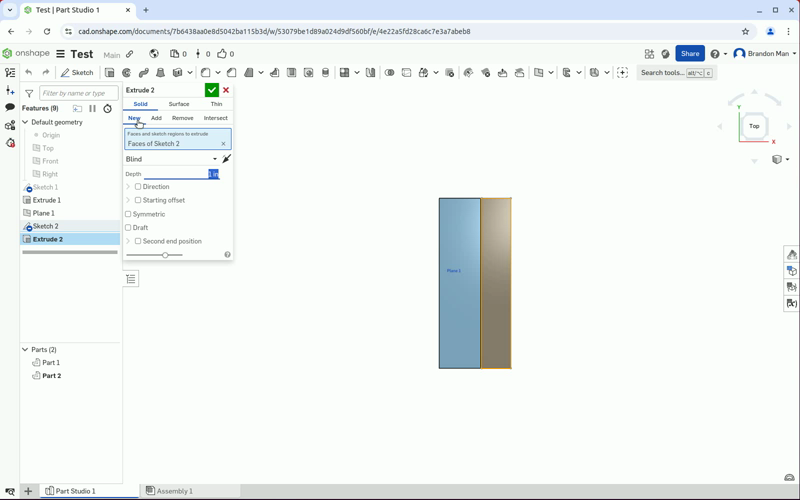
text(20.701)
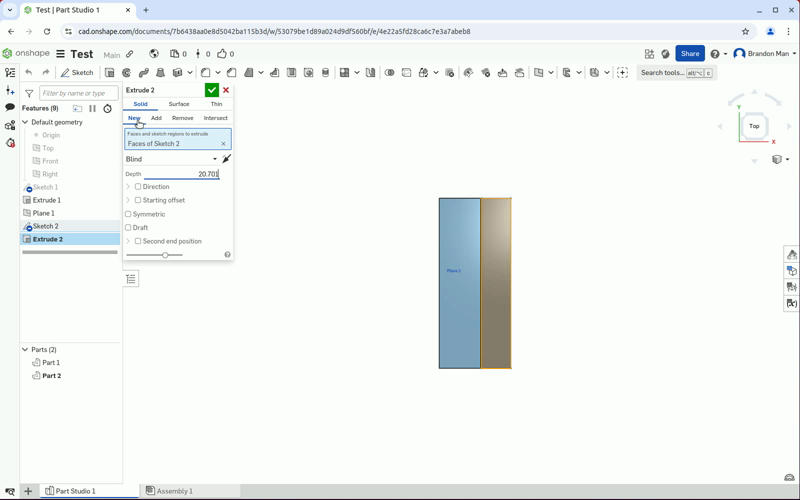
key(enter)
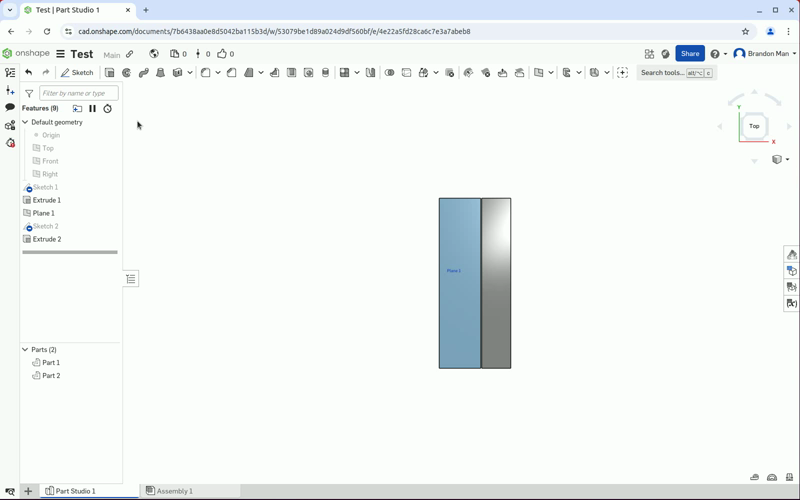
key(shift+h)
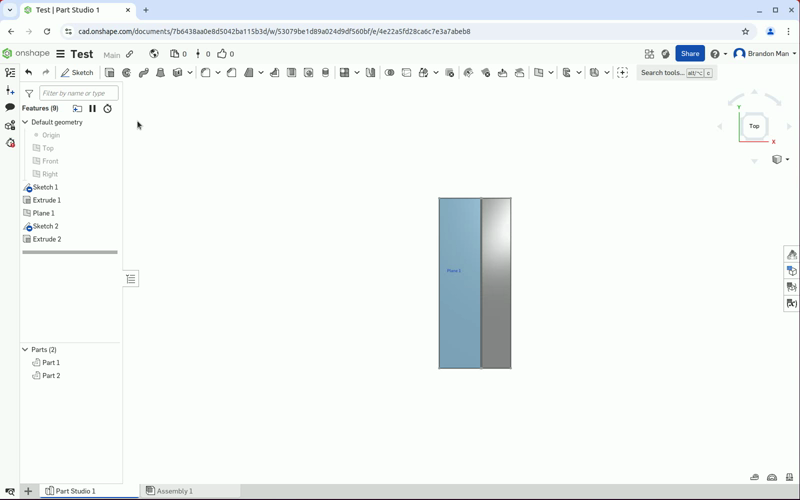
key(shift+h)
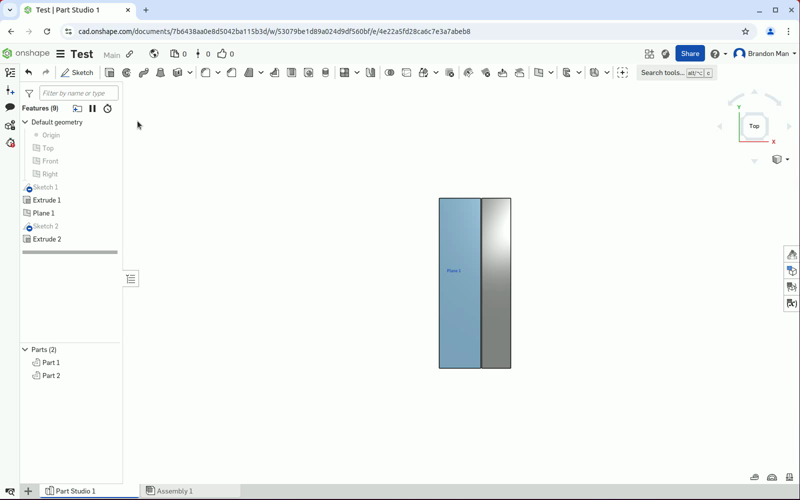
mouse_move(73, 189)
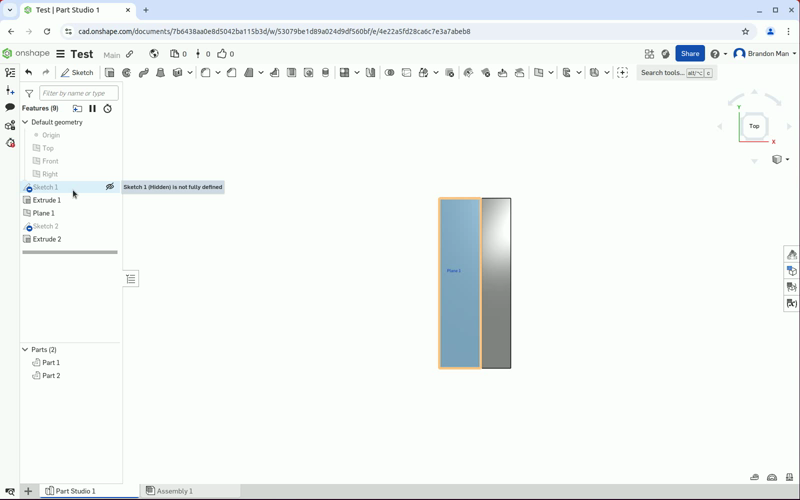
click(73, 189)
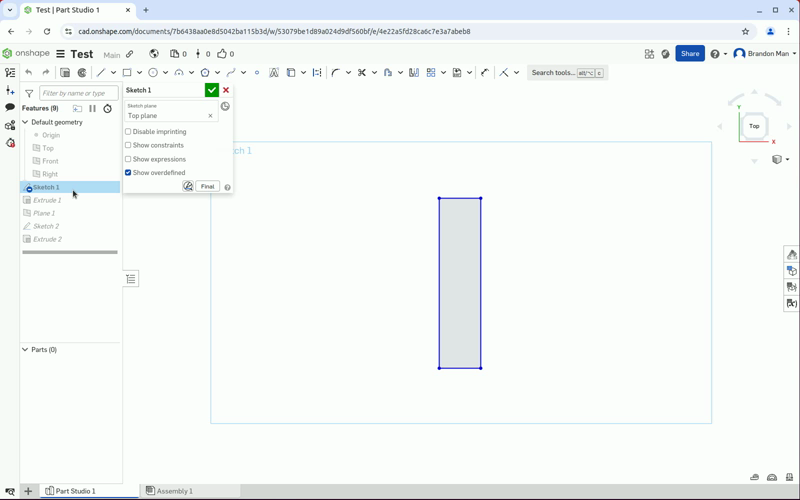
mouse_move(229, 92)
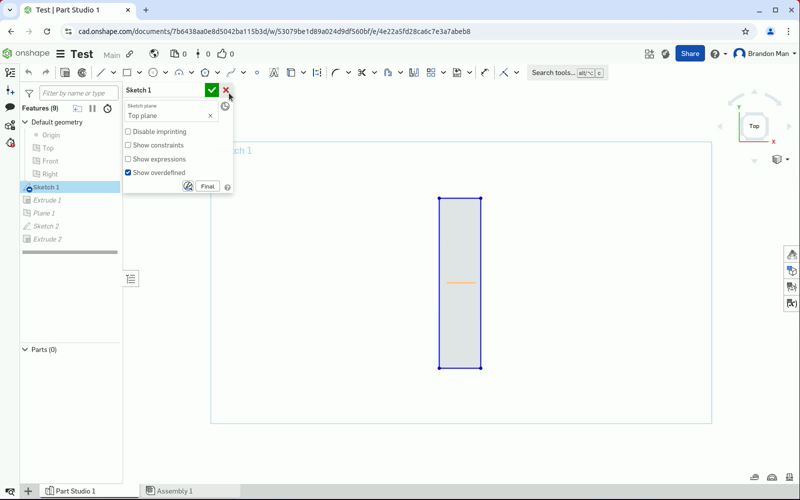
click(229, 92)
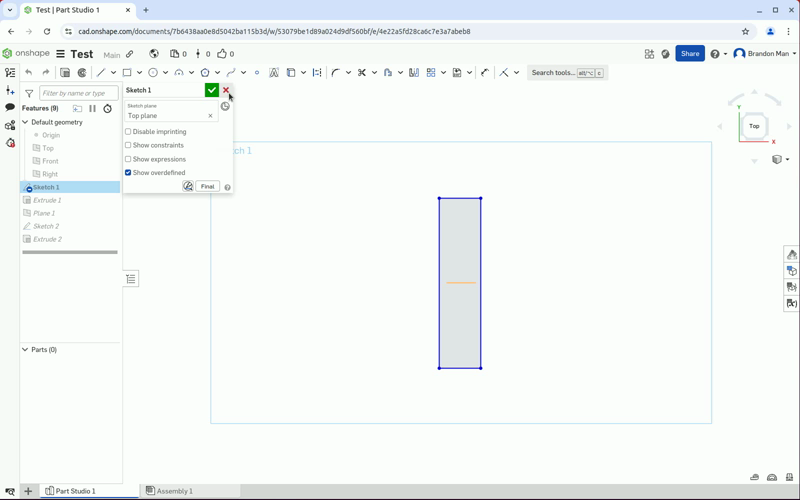
key(shift+s)
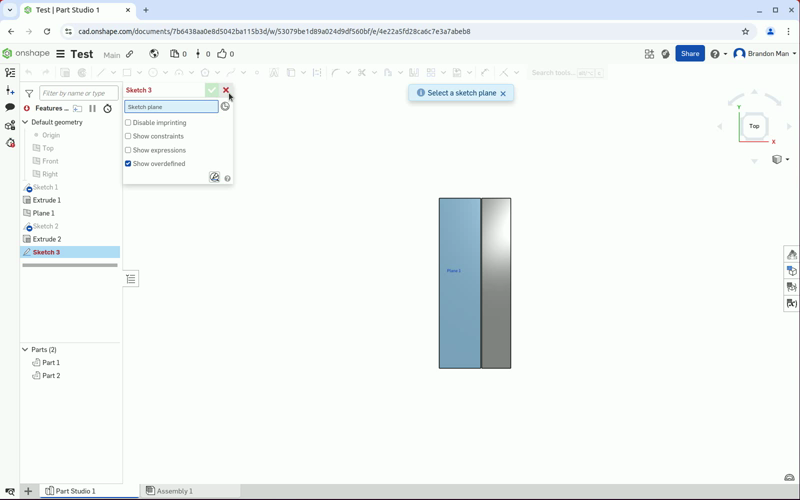
mouse_move(73, 215)
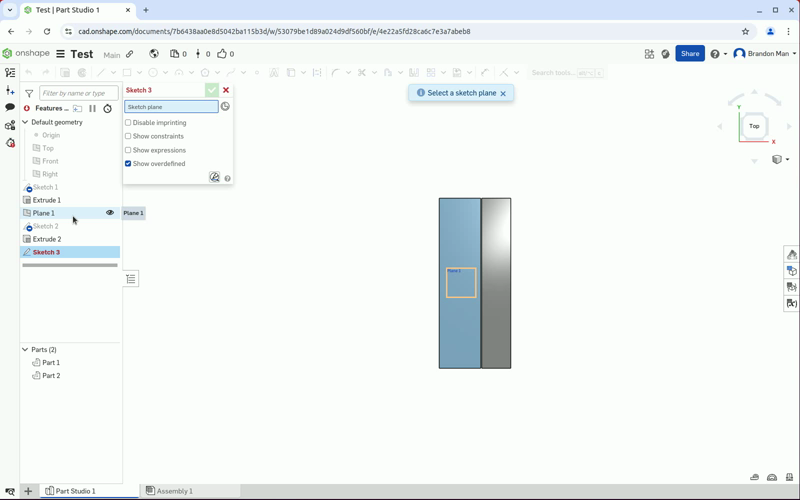
click(73, 215)
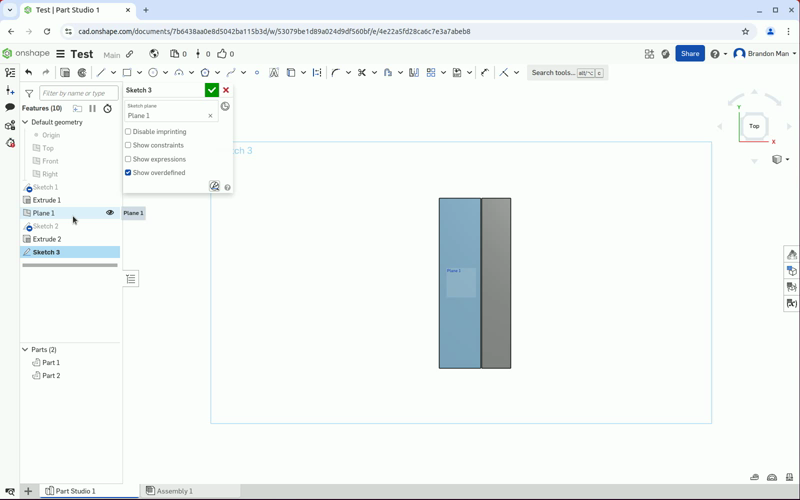
mouse_move(73, 352)
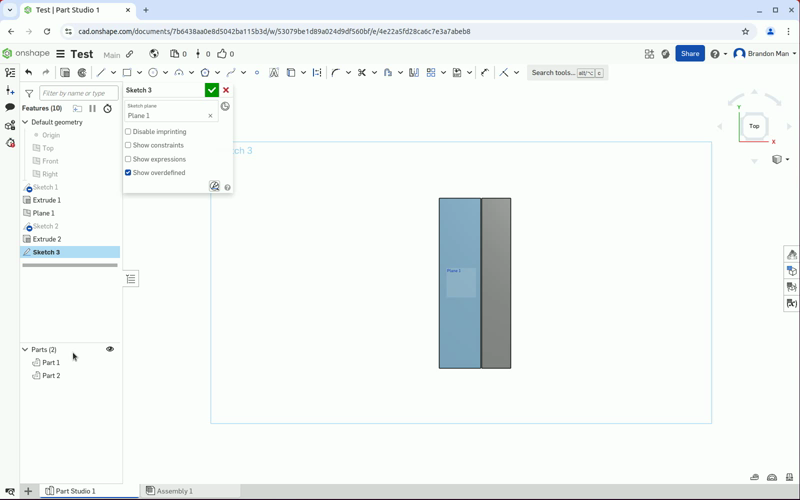
key(y)
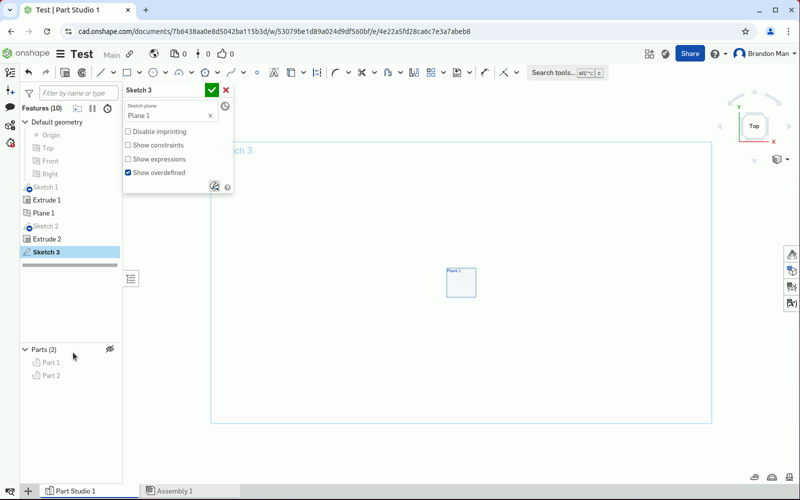
key(l)
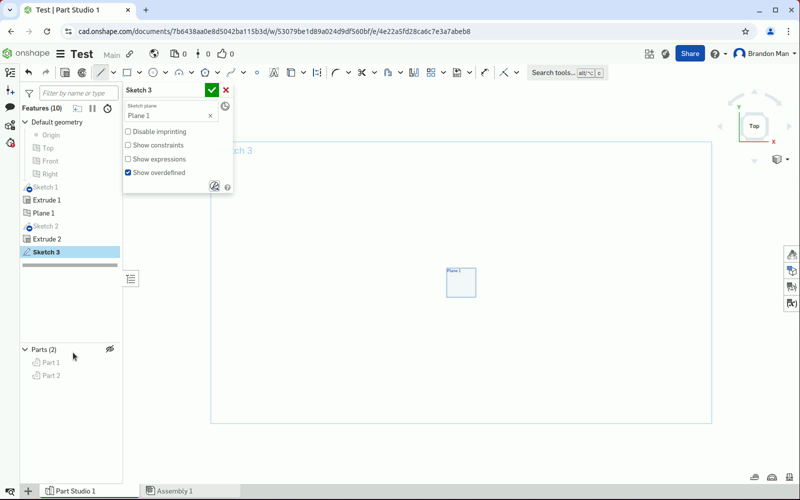
key_down(shift)
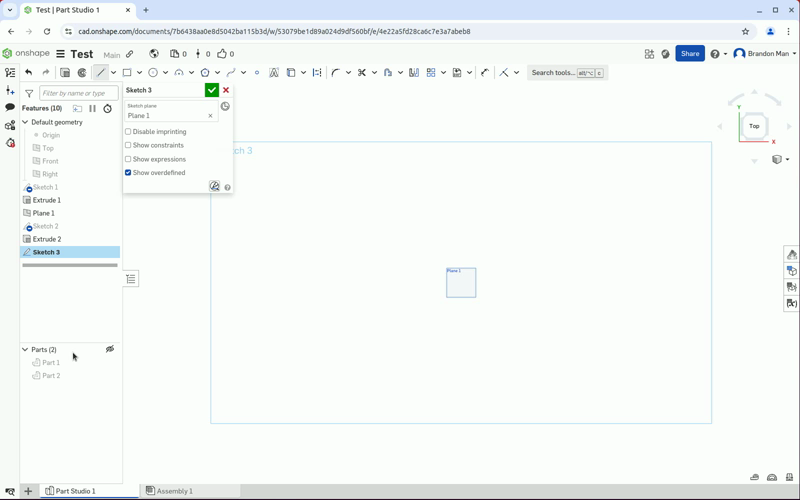
mouse_move(467, 368)
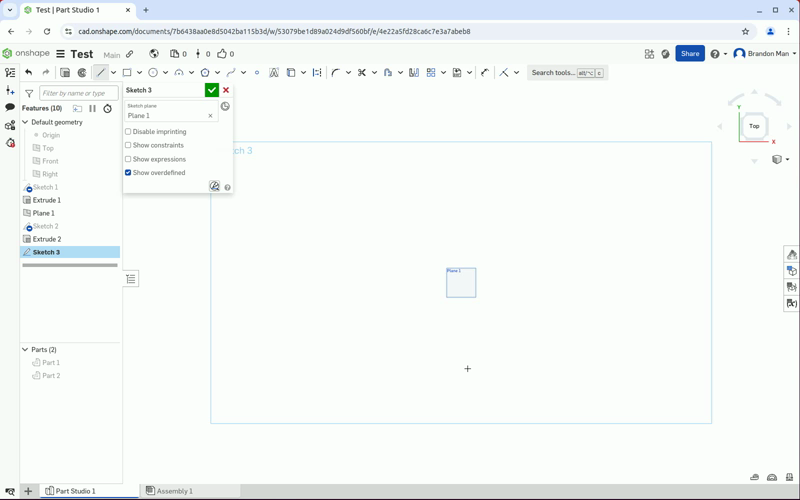
click(467, 368)
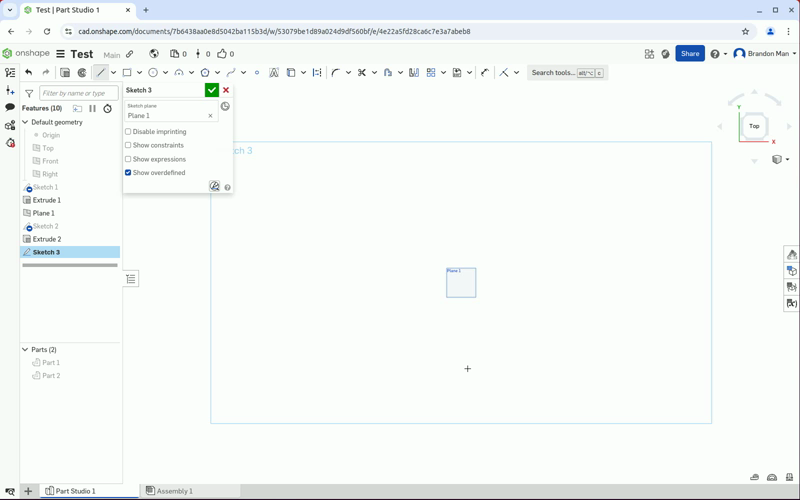
key_up(shift)
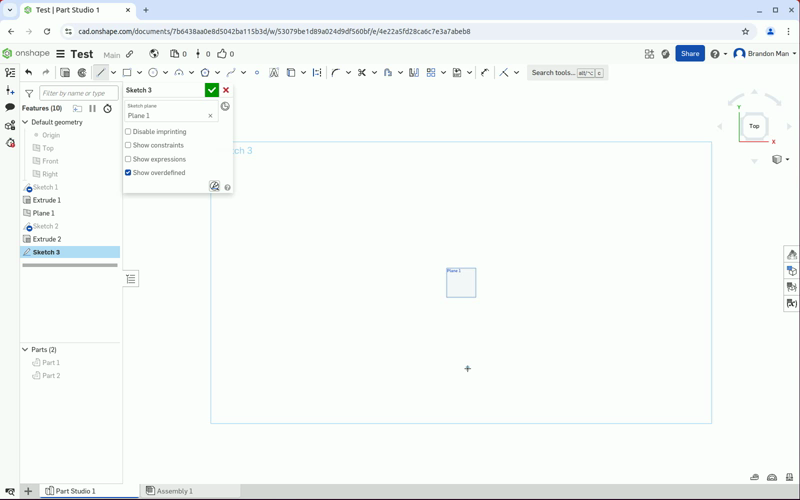
key_down(shift)
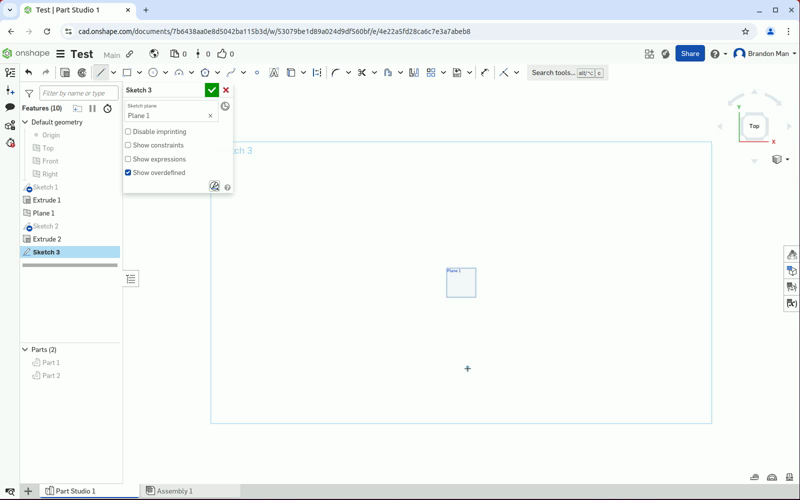
mouse_move(497, 368)
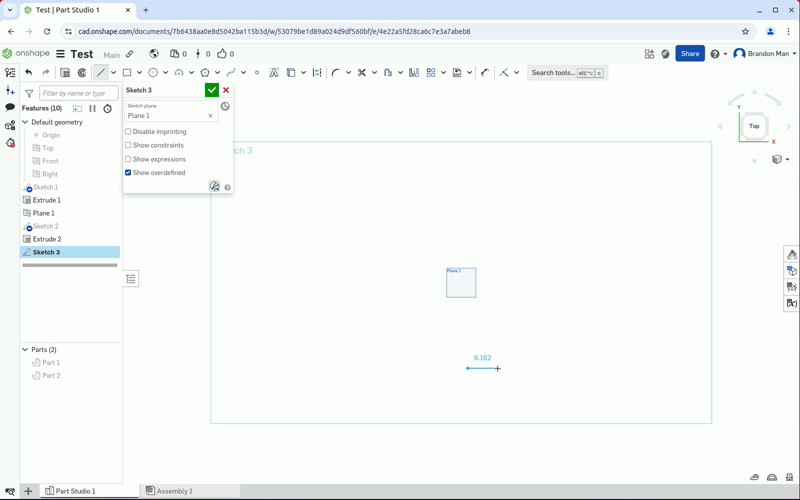
mouse_move(482, 368)
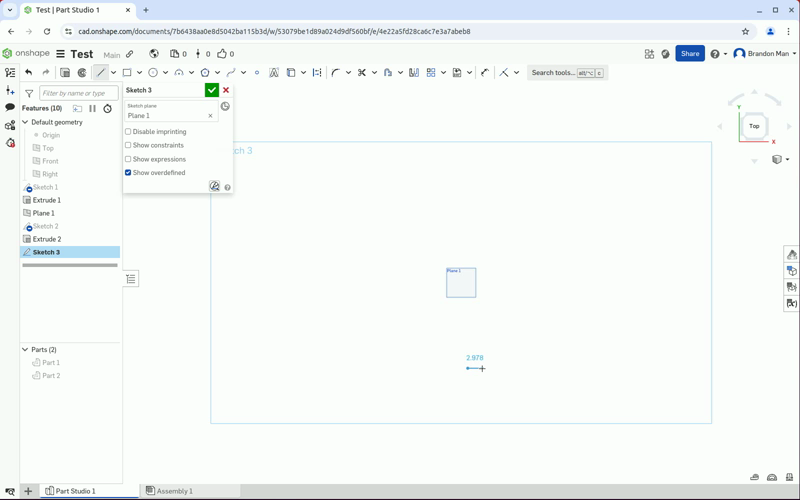
click(482, 368)
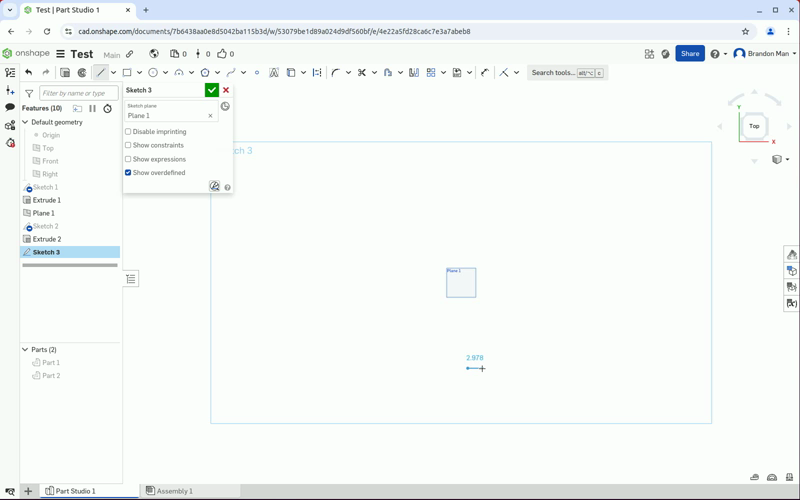
key_up(shift)
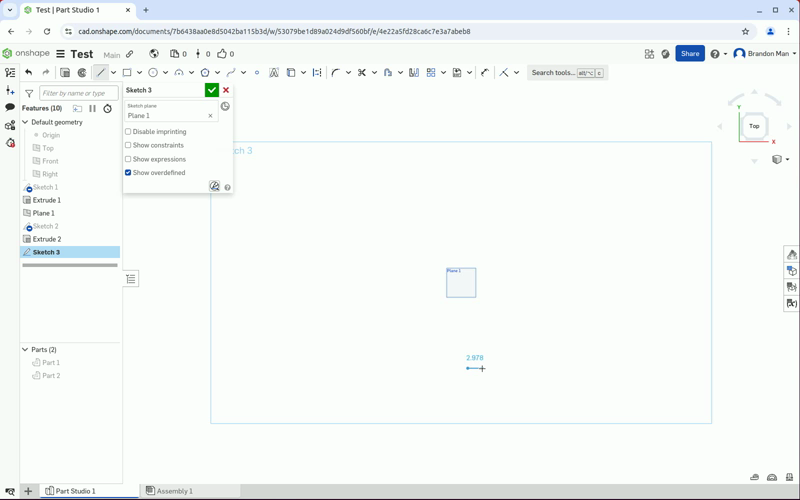
key_down(shift)
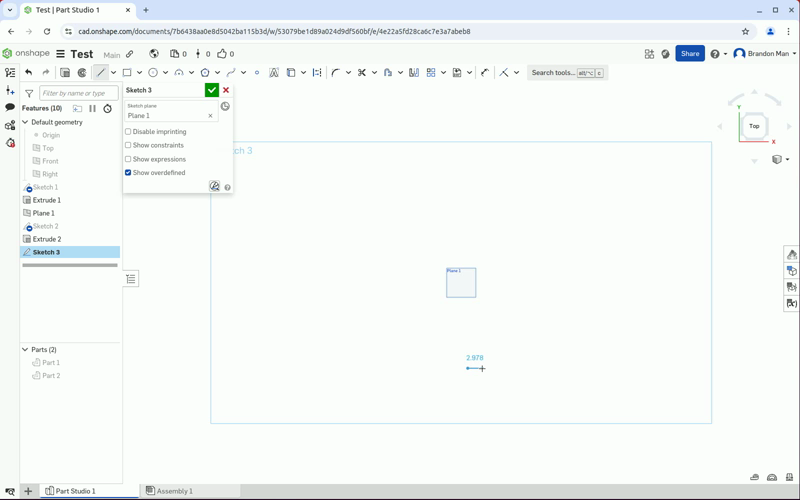
mouse_move(482, 198)
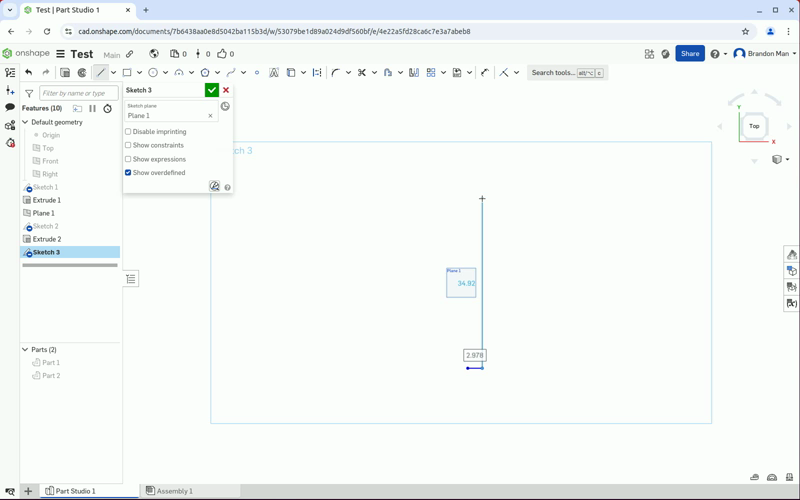
click(482, 198)
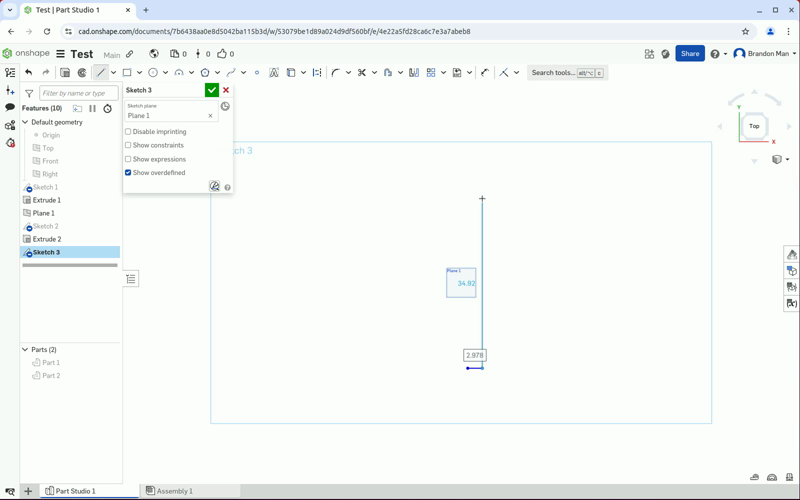
key_up(shift)
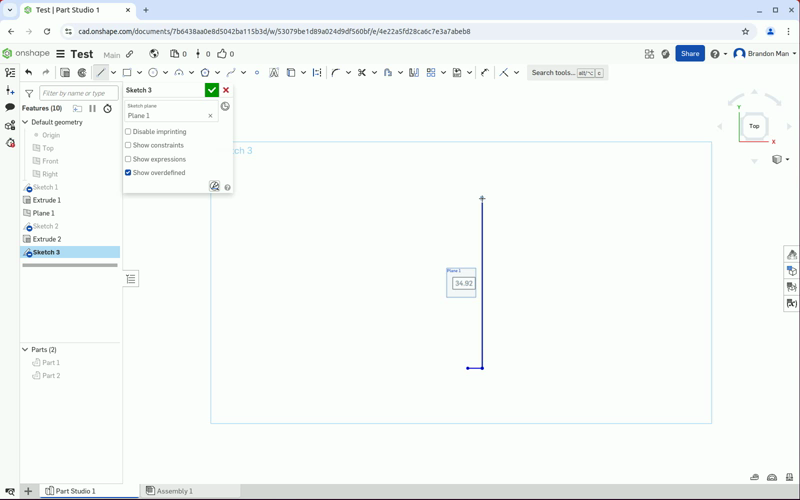
key_down(shift)
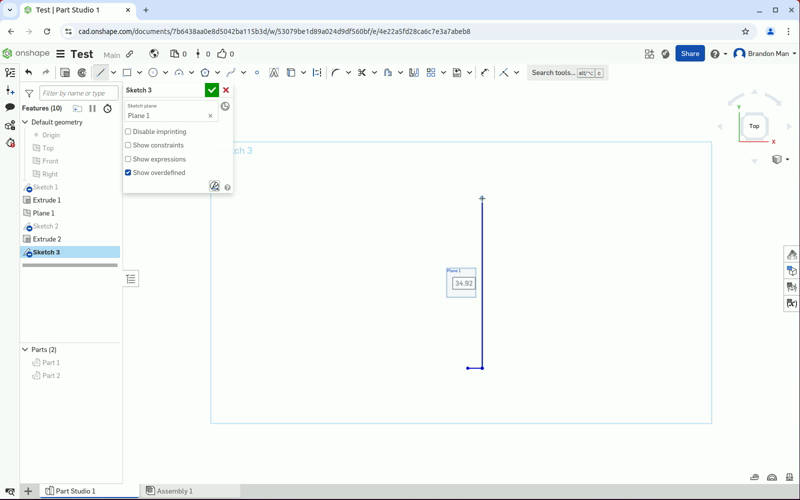
mouse_move(512, 198)
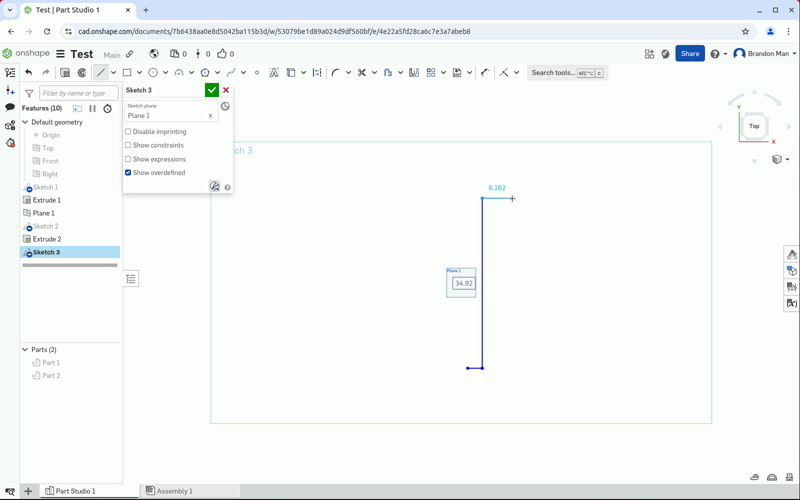
mouse_move(467, 198)
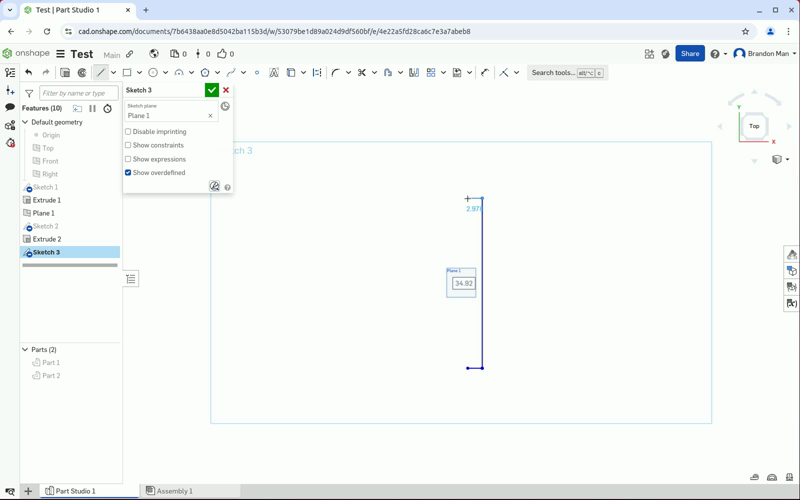
click(467, 198)
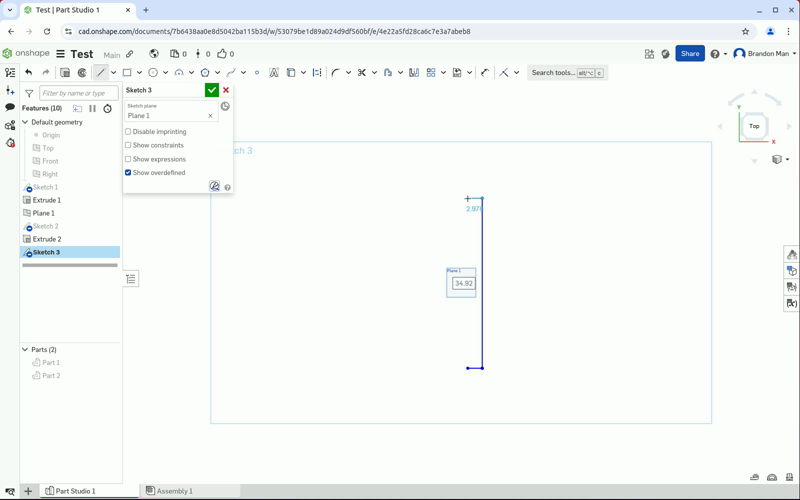
key_up(shift)
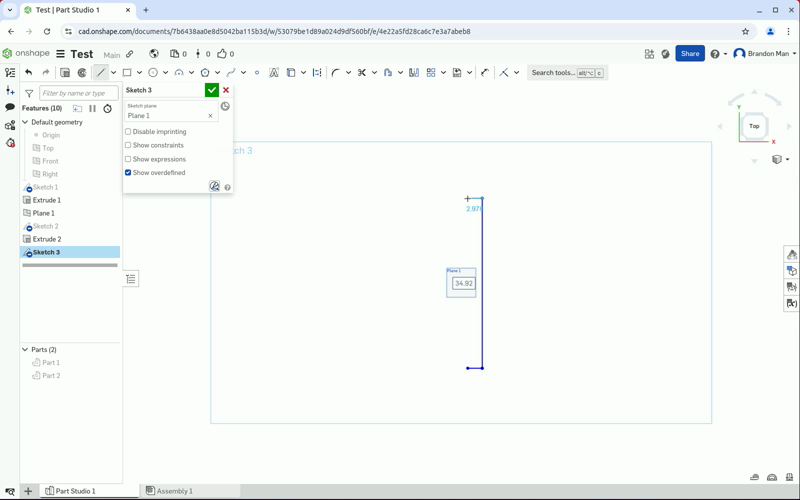
key_down(shift)
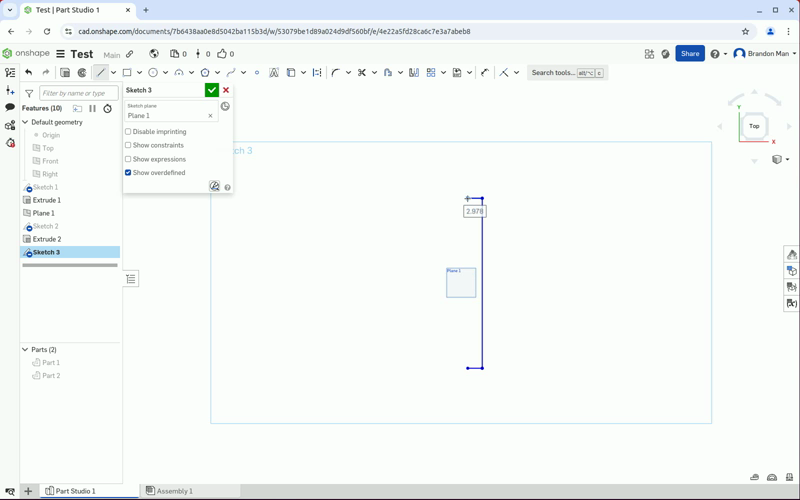
mouse_move(467, 368)
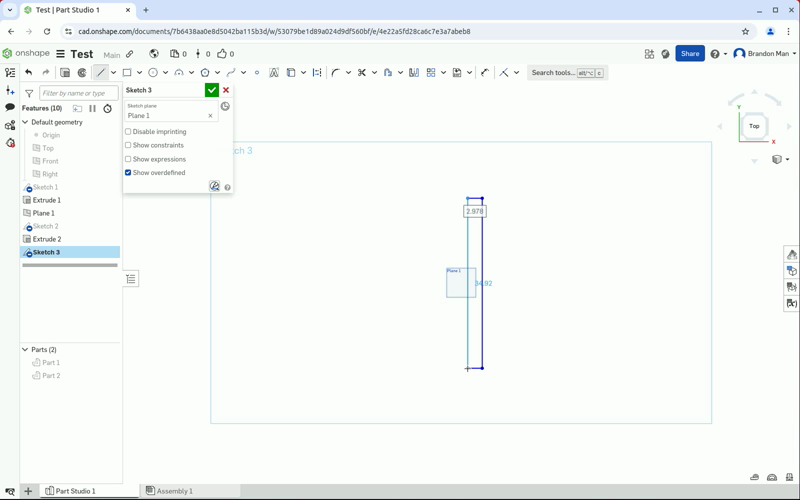
key_up(shift)
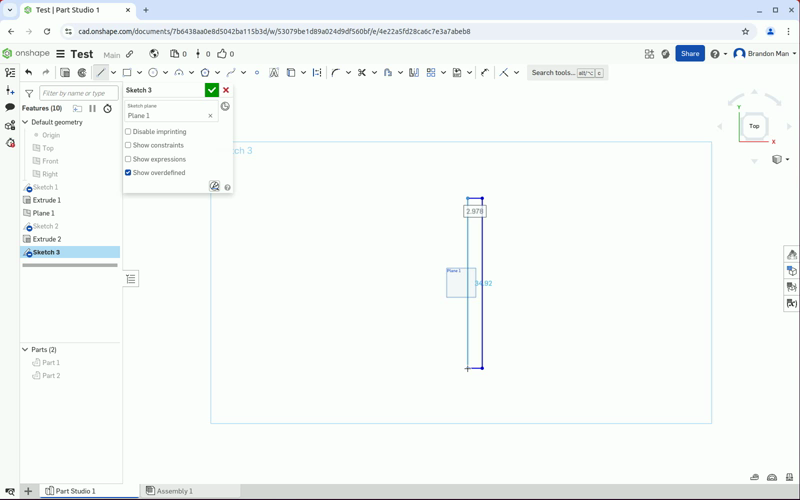
click(467, 368)
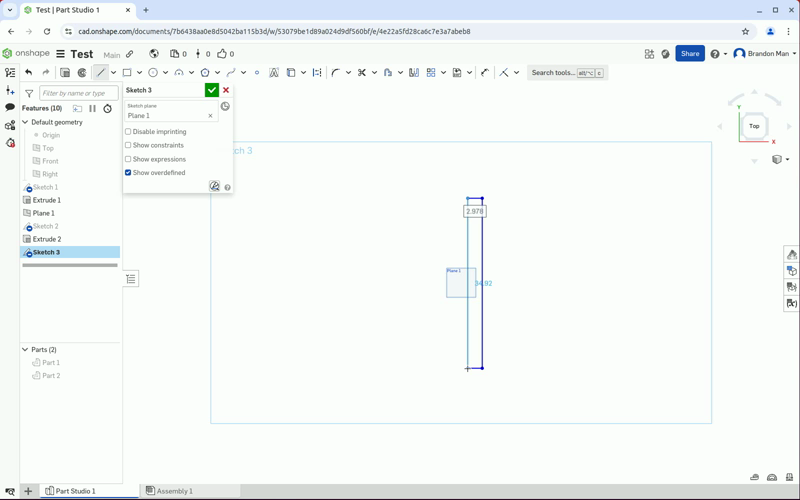
key(esc)
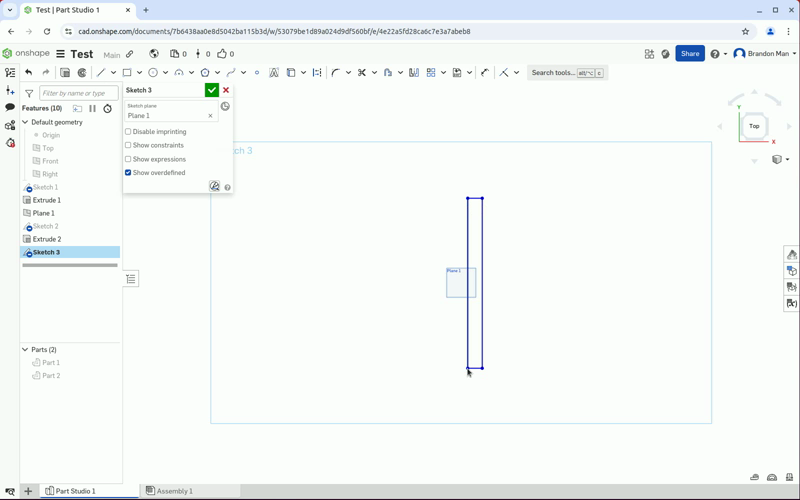
mouse_move(470, 219)
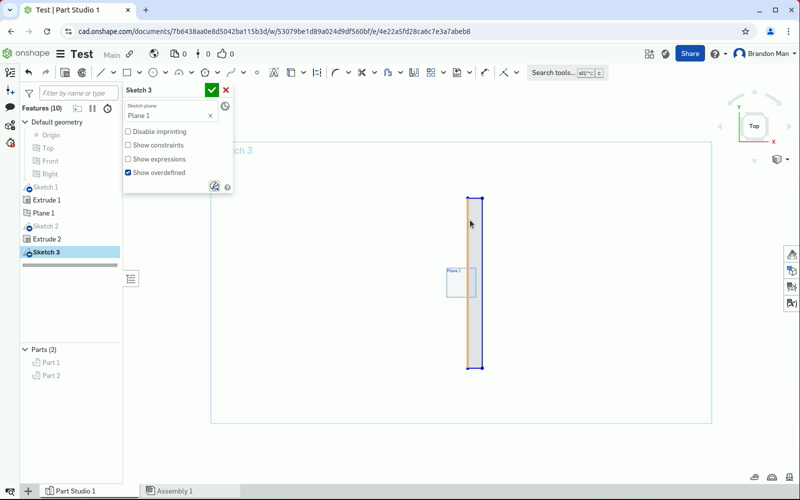
click(470, 219)
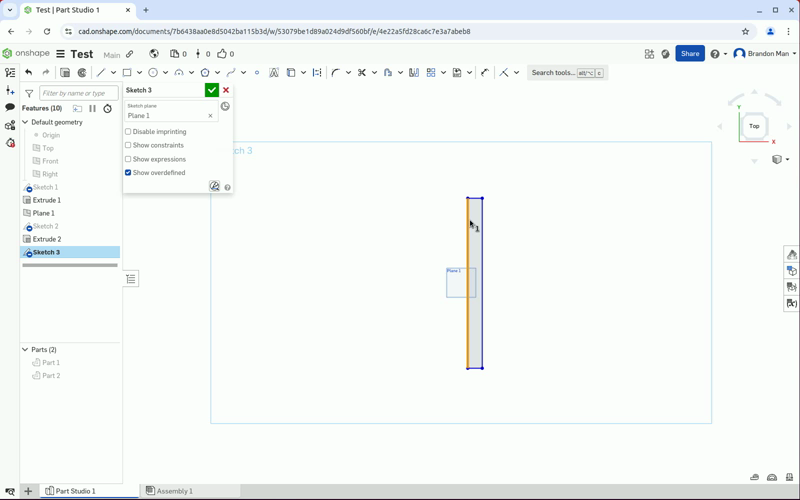
mouse_move(73, 352)
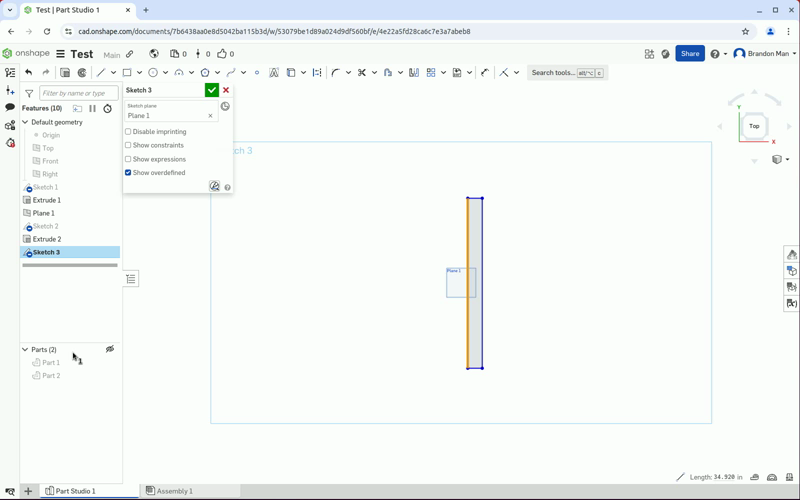
key(shift+y)
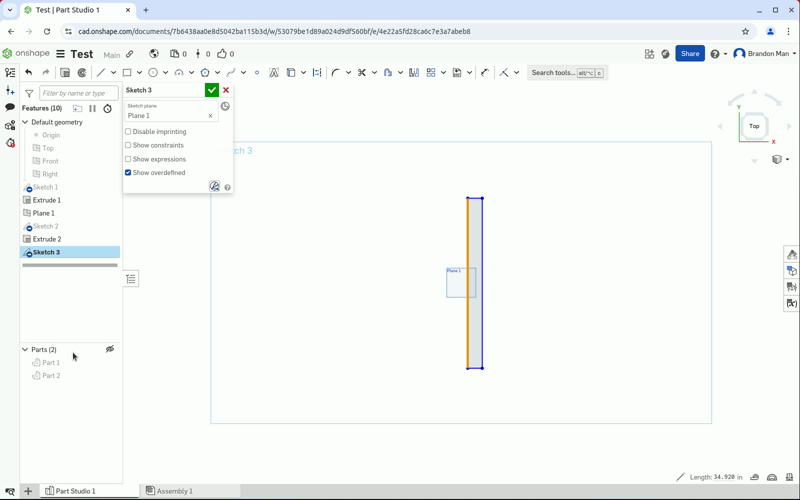
key(shift+e)
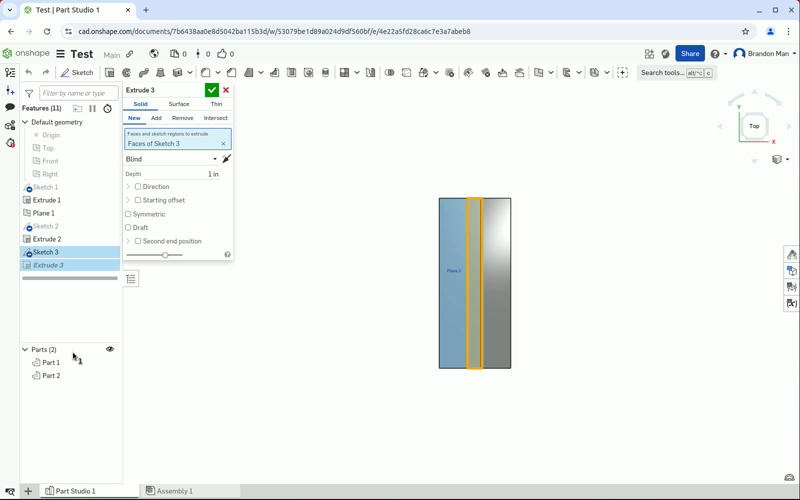
mouse_move(143, 106)
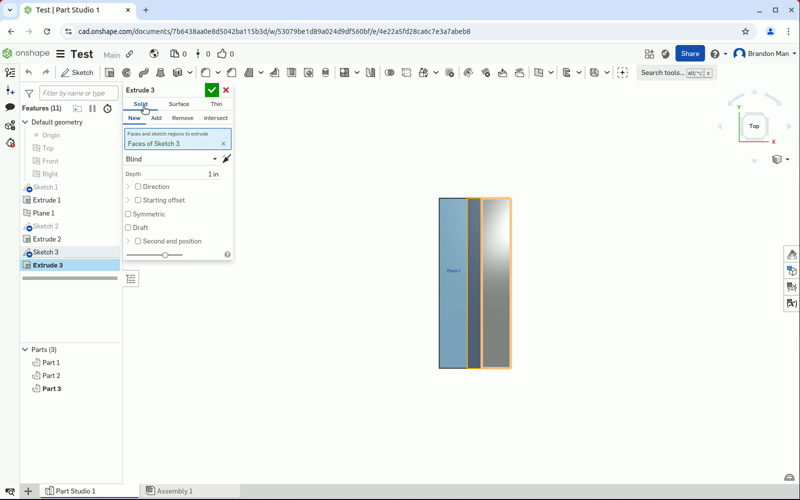
click(143, 106)
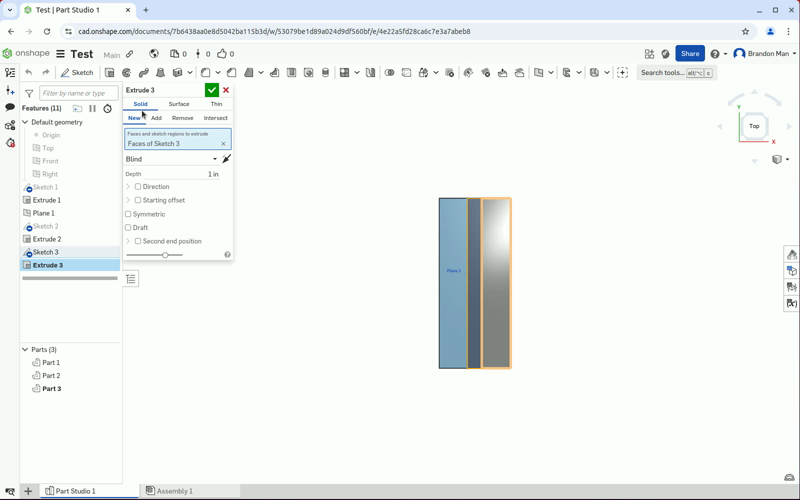
mouse_move(137, 120)
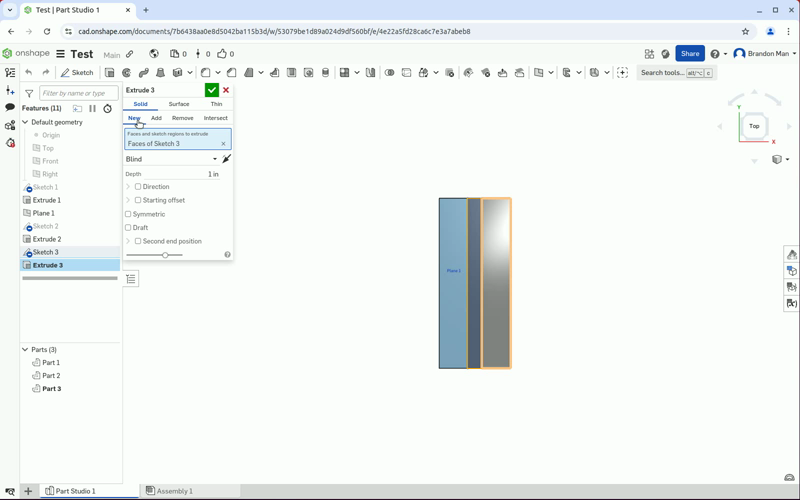
click(137, 120)
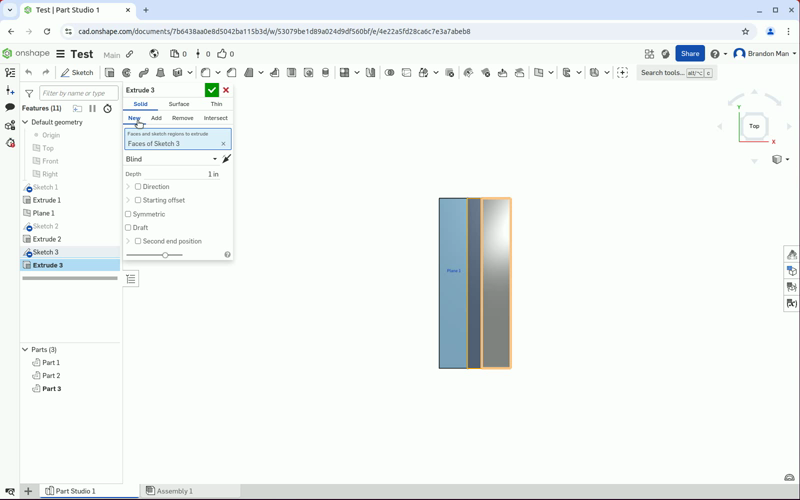
key(tab, 4)
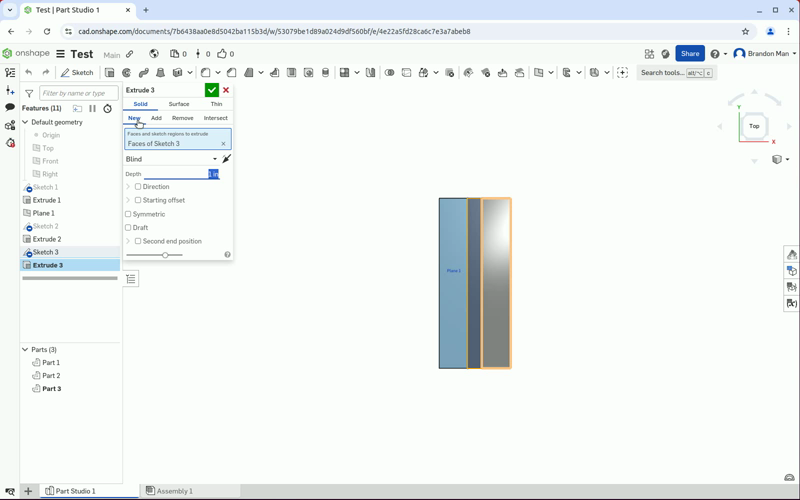
text(20.701)
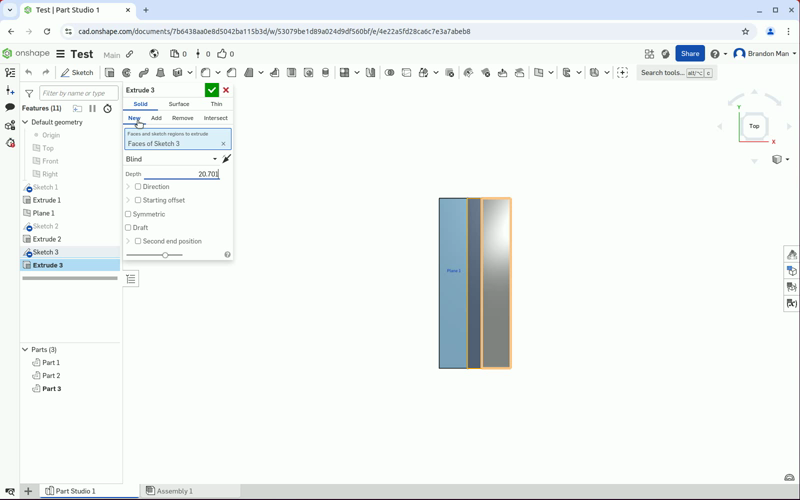
key(enter)
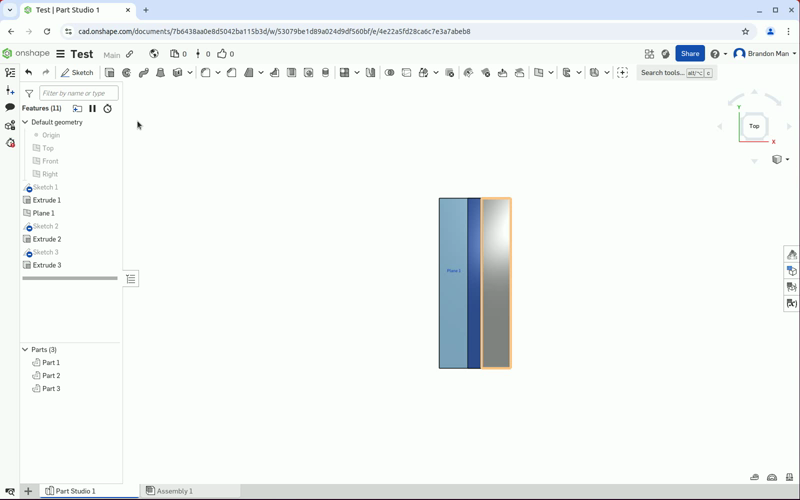
key(shift+h)
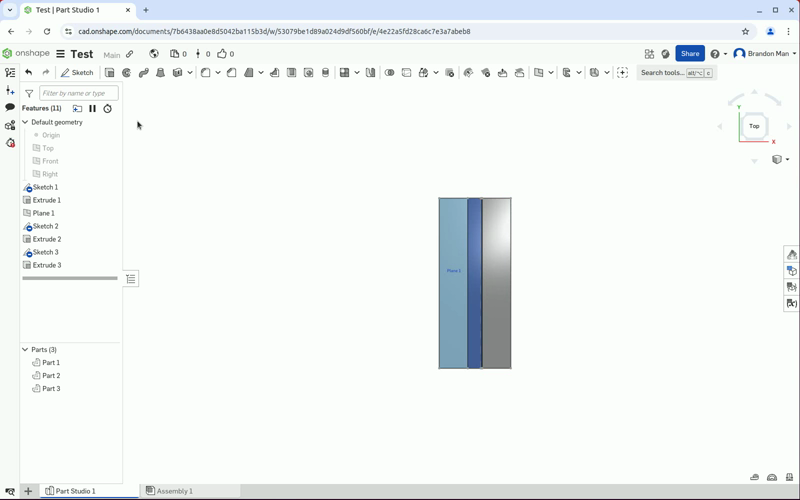
key(shift+h)
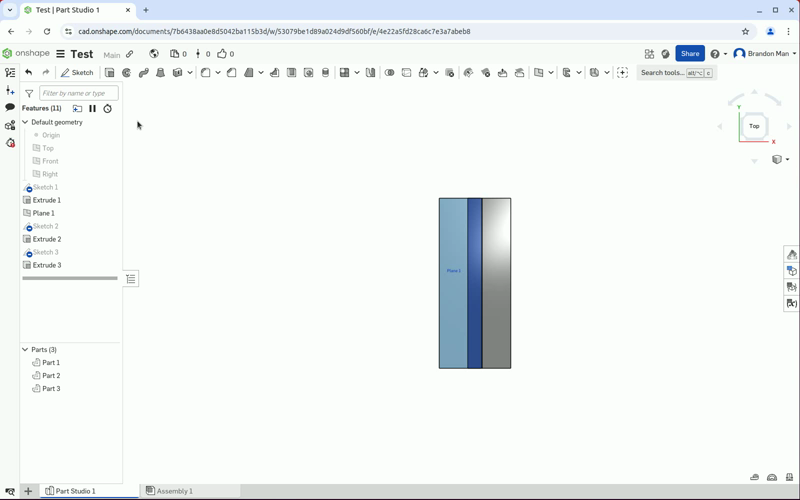
mouse_move(73, 189)
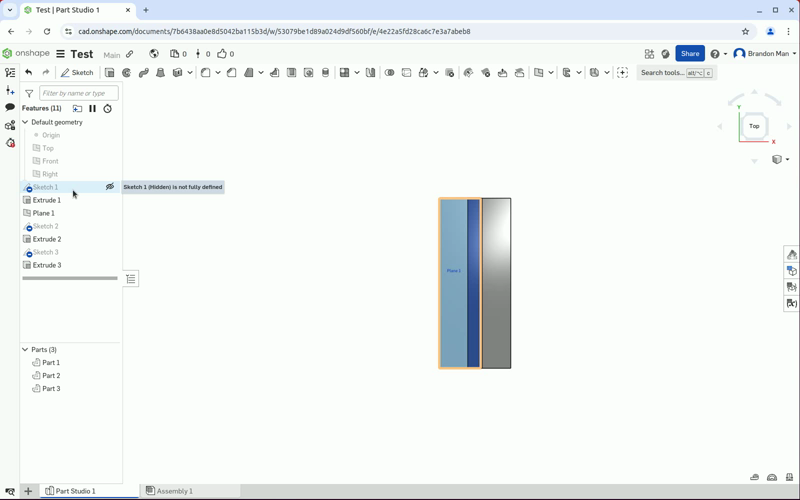
click(73, 189)
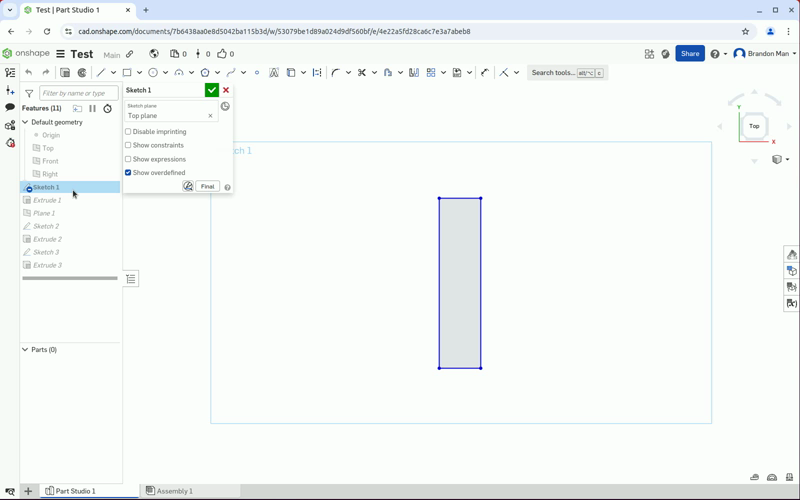
mouse_move(229, 92)
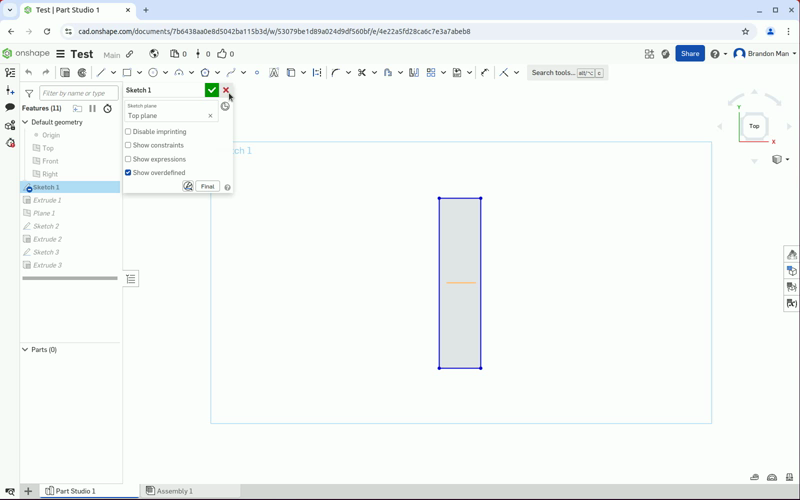
click(229, 92)
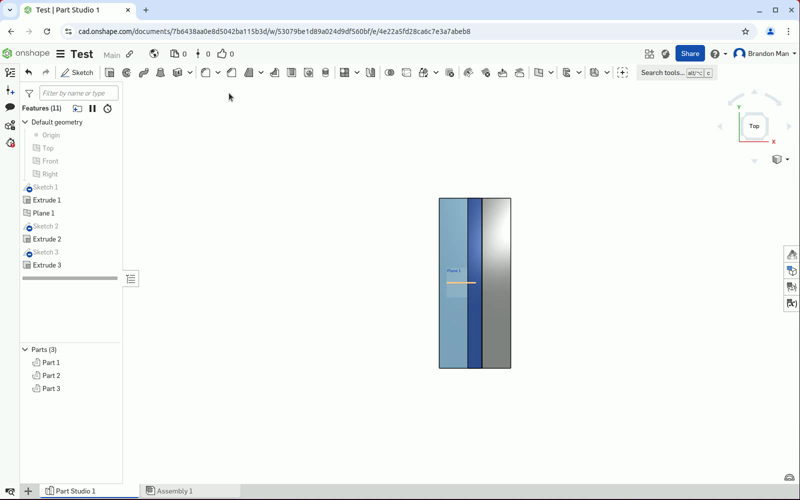
mouse_move(73, 352)
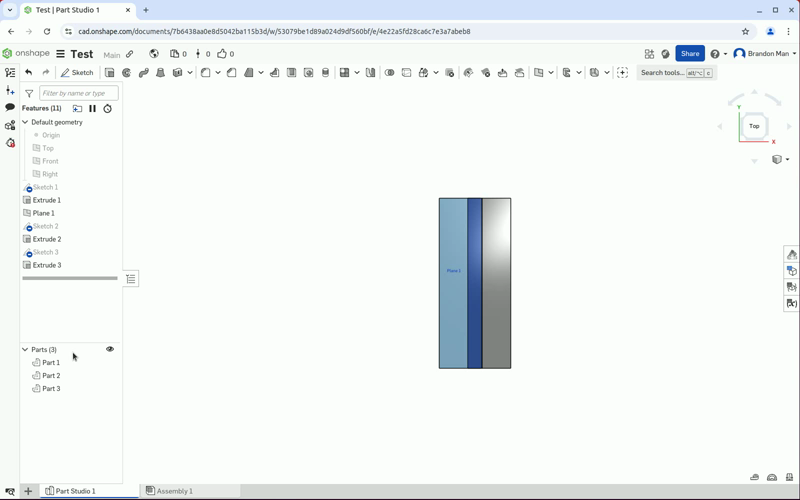
key(y)
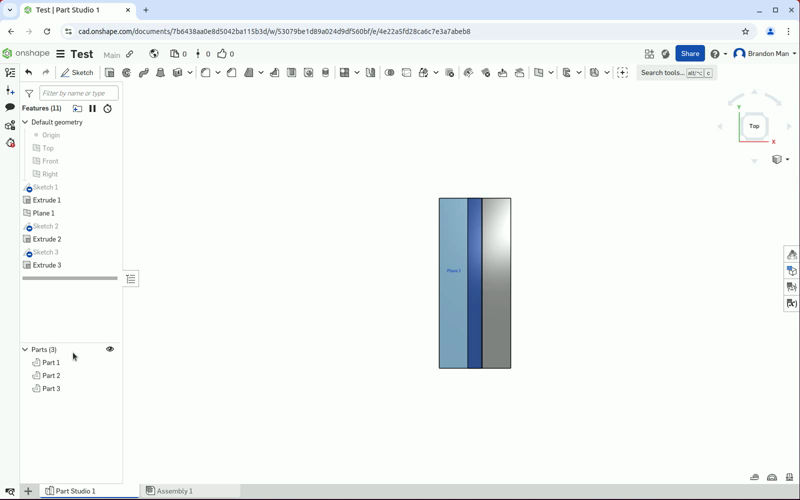
key(shift+p)
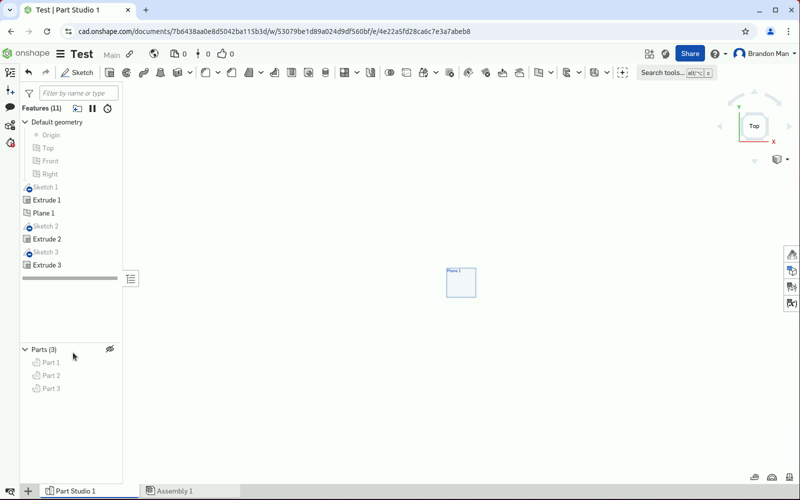
key(space)
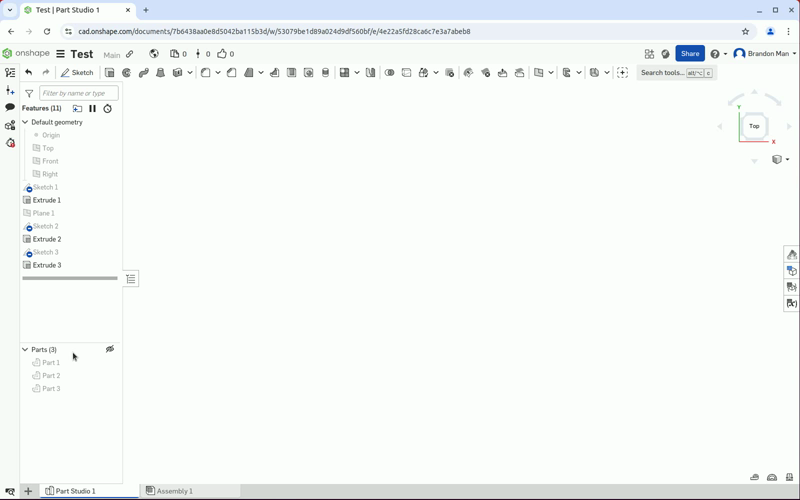
key_down(shift)
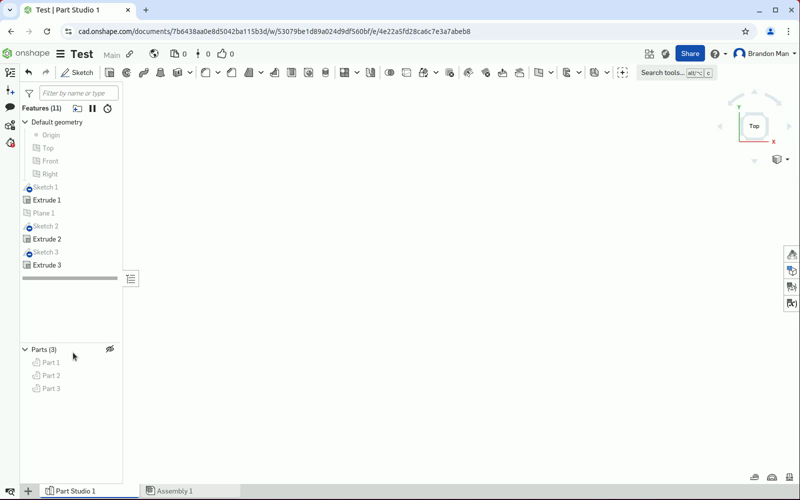
key(up)
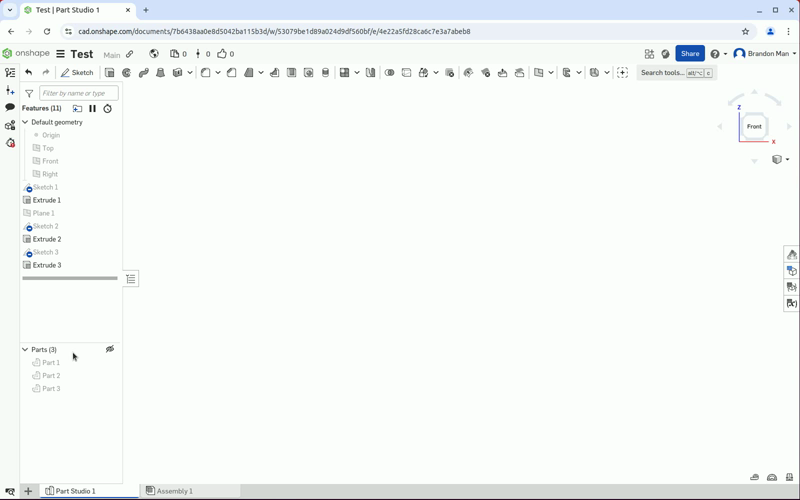
key_up(shift)
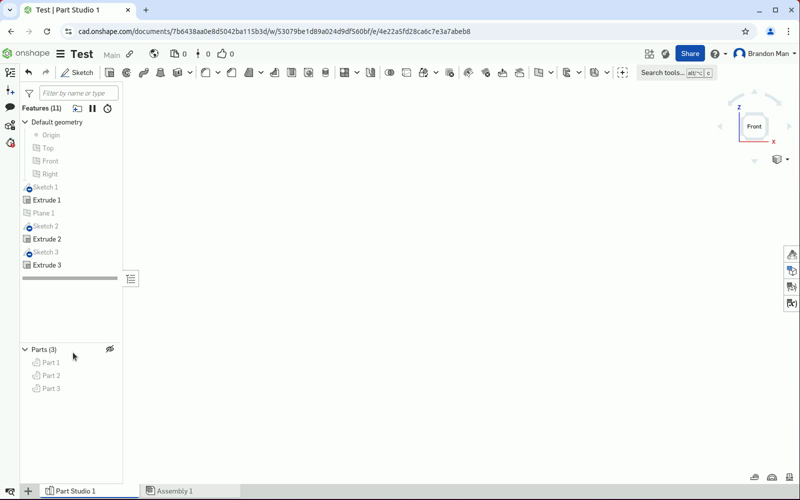
key(space)
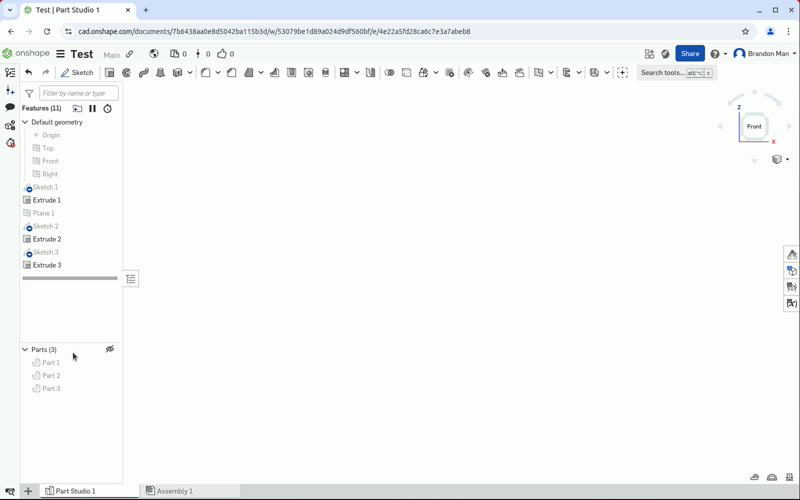
key_down(shift)
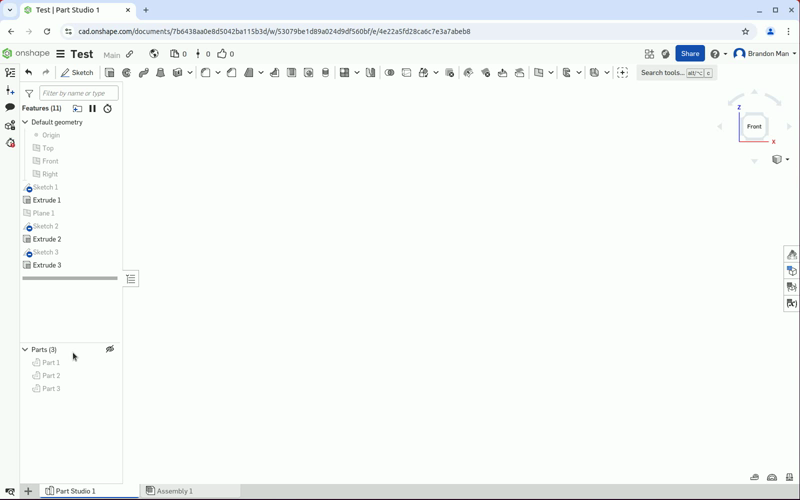
key(left)
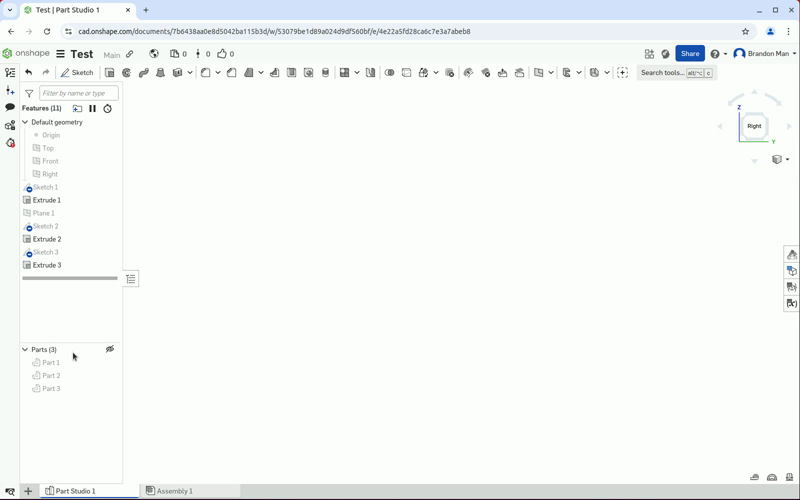
key_up(shift)
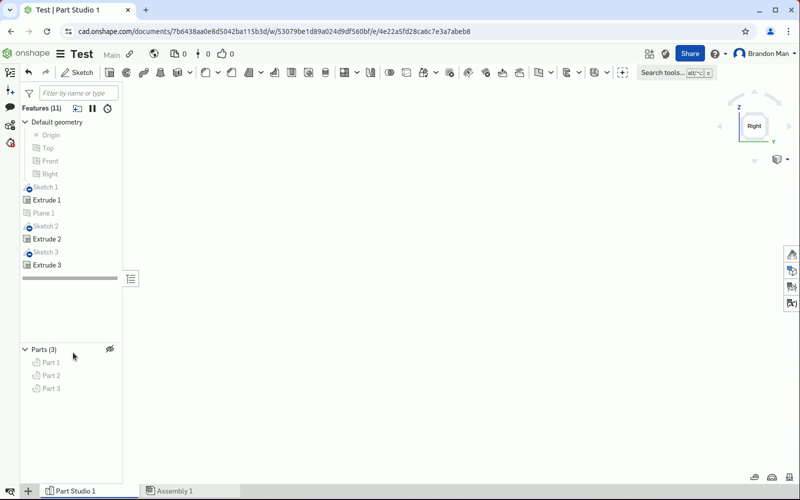
mouse_move(73, 352)
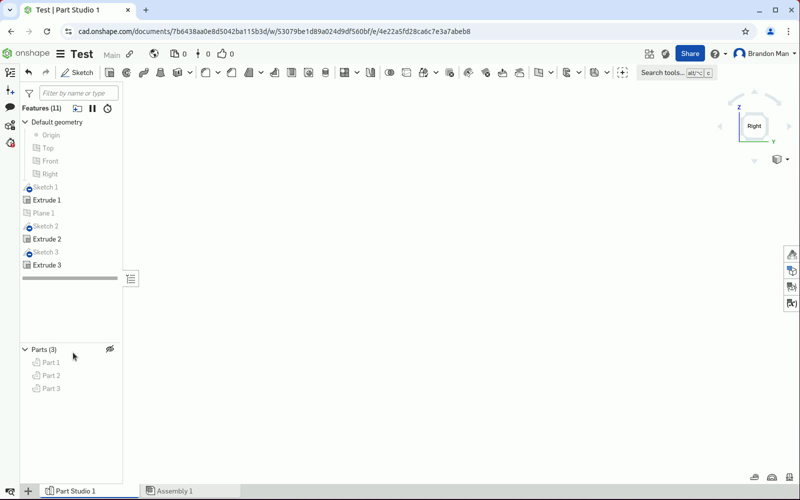
key(shift+y)
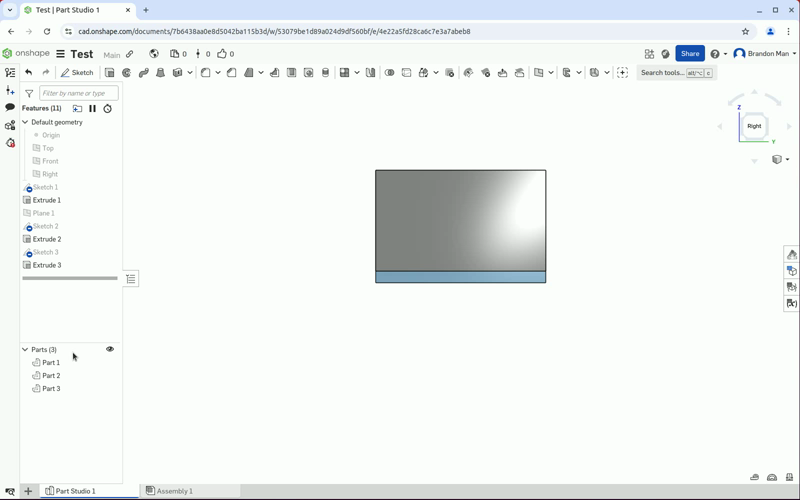
mouse_move(541, 75)
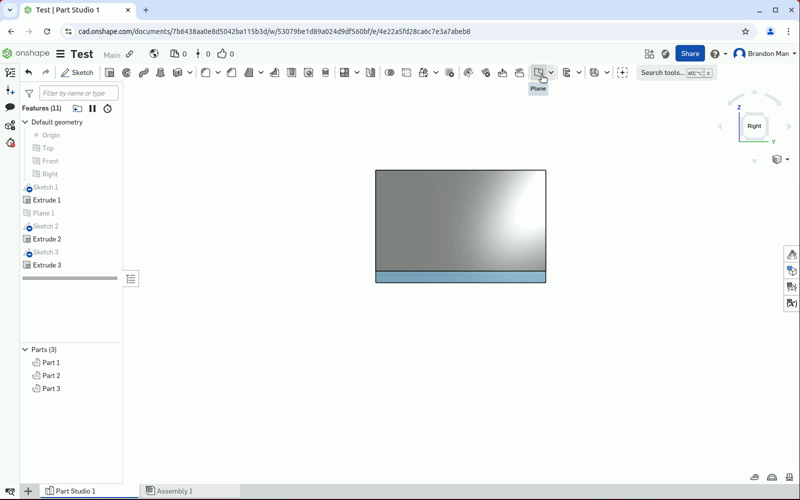
click(541, 75)
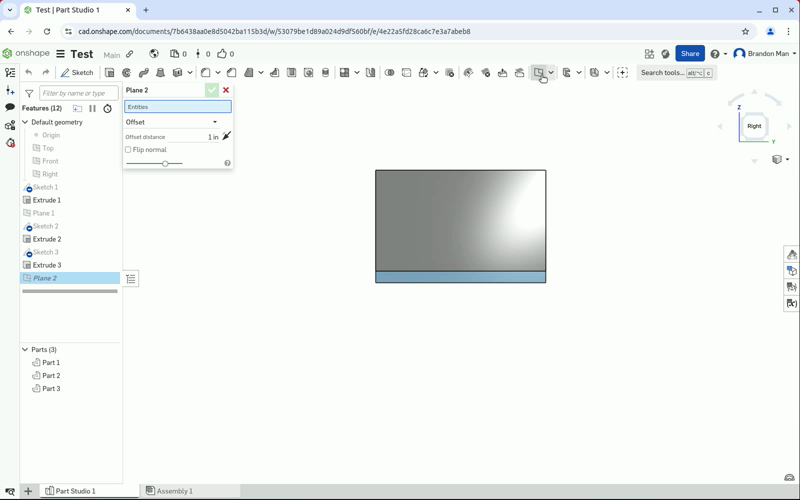
mouse_move(73, 176)
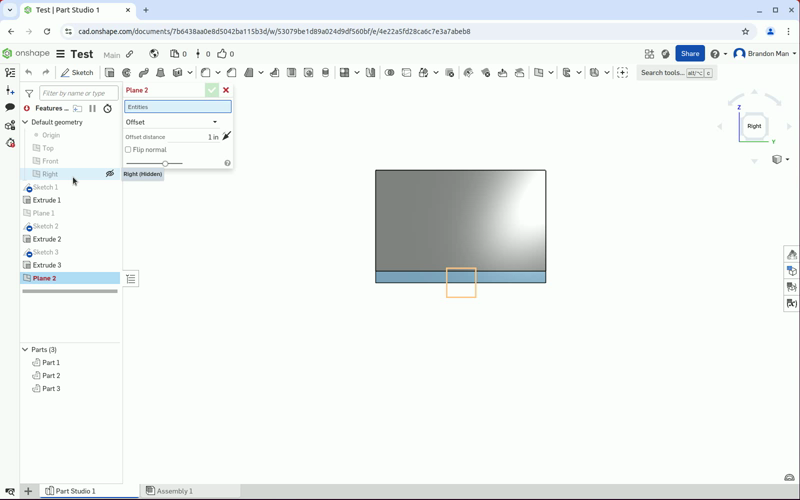
click(73, 176)
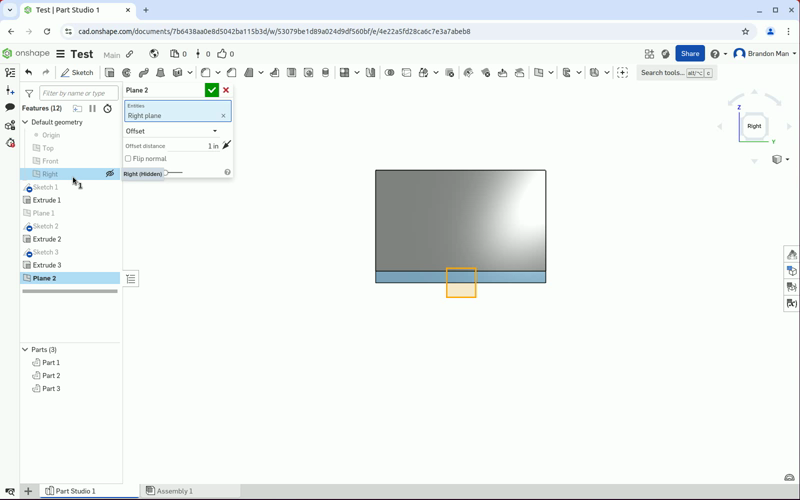
key(tab, 2)
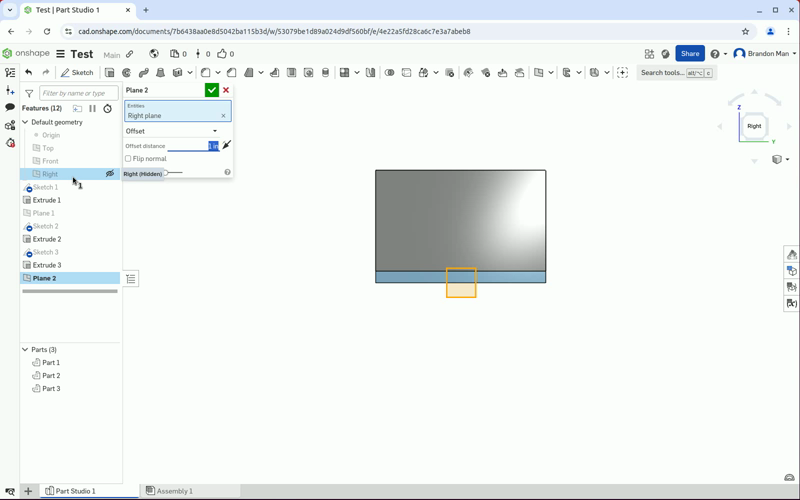
text(10.106)
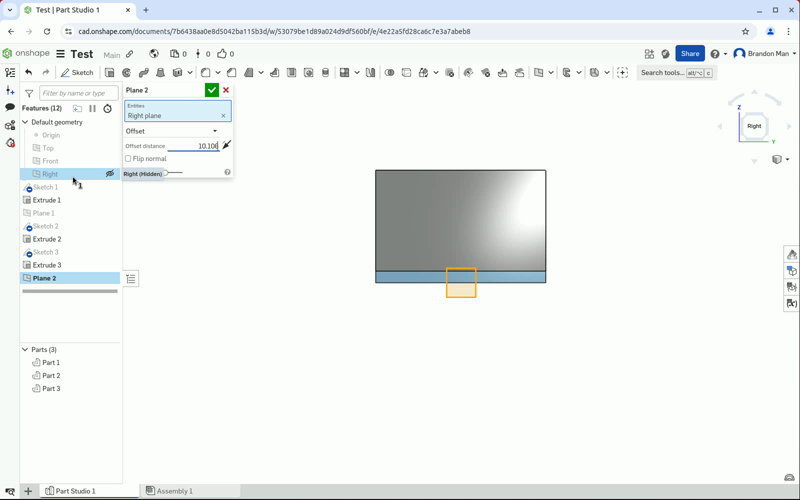
key(enter, 2)
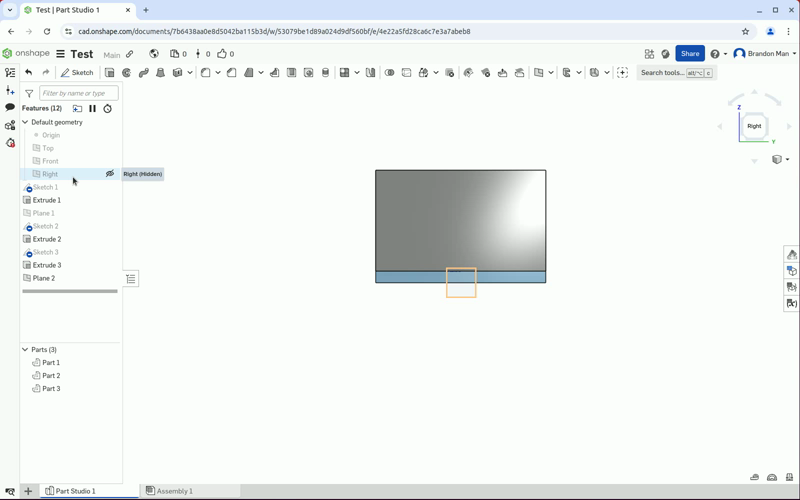
key(shift+s)
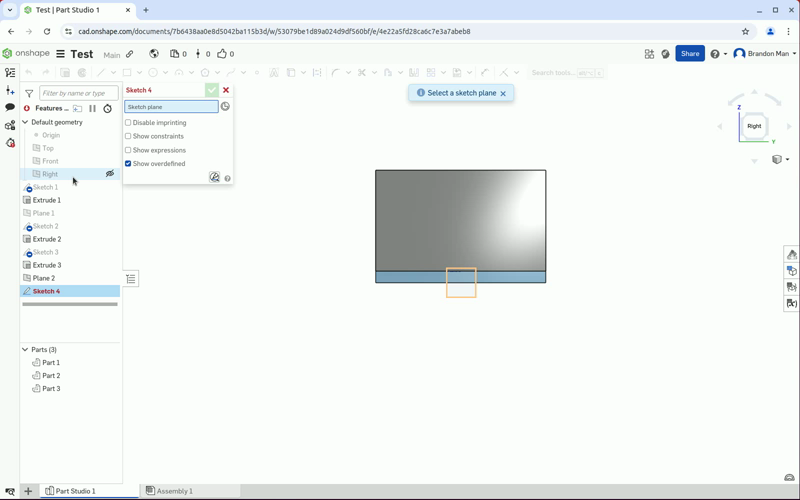
mouse_move(73, 280)
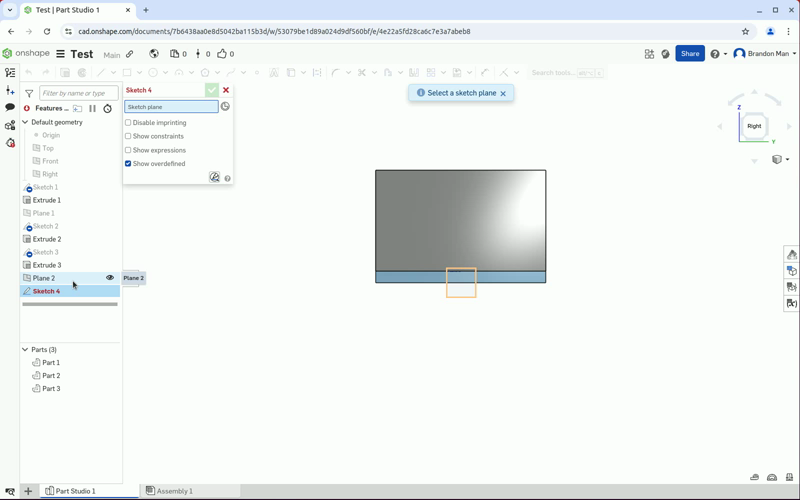
click(73, 280)
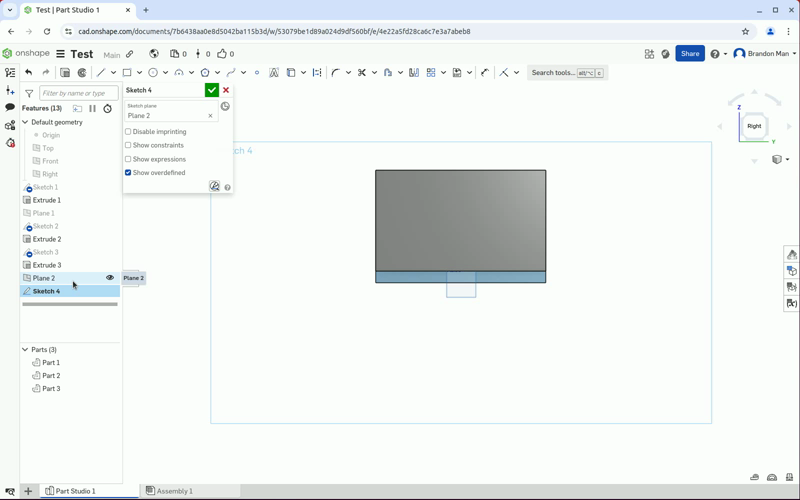
mouse_move(73, 352)
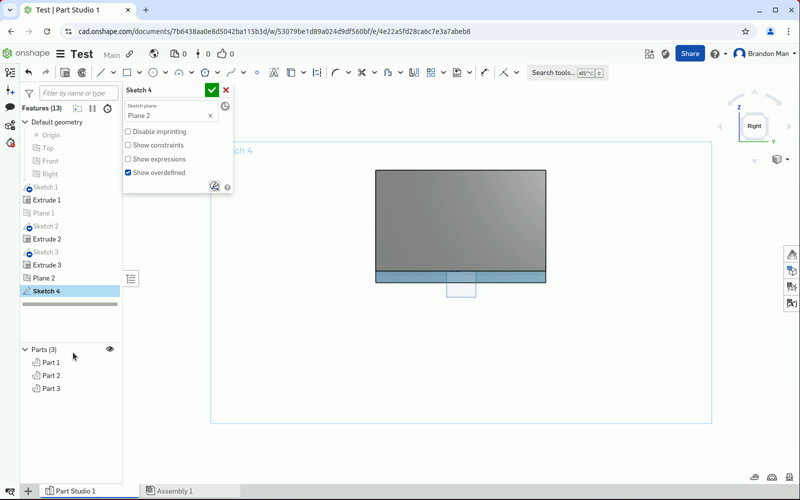
key(y)
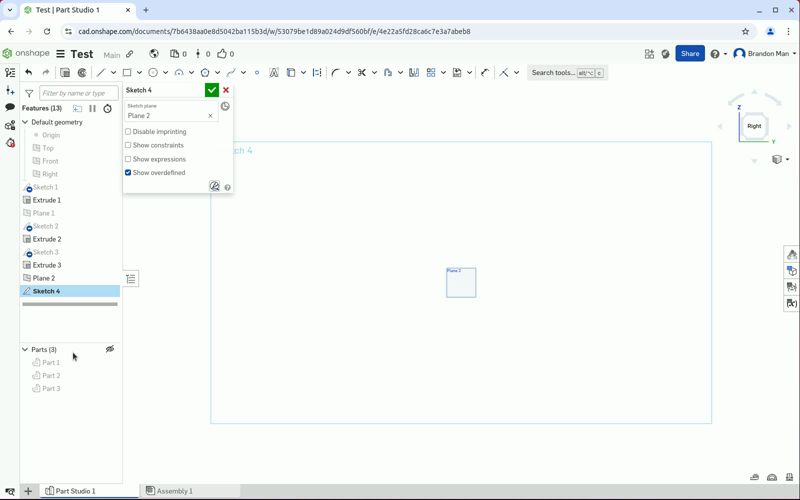
key(c)
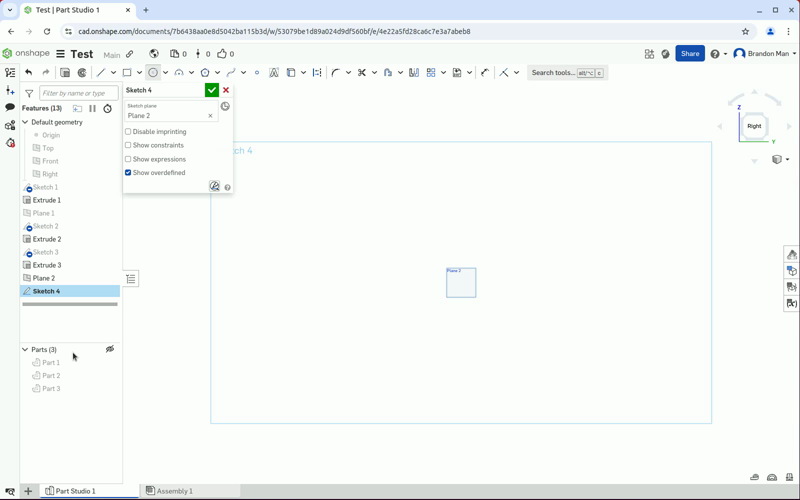
key_down(shift)
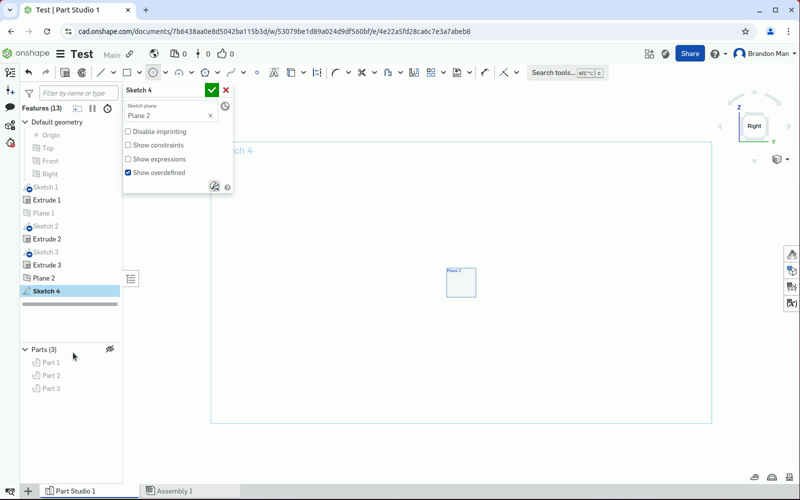
mouse_move(461, 207)
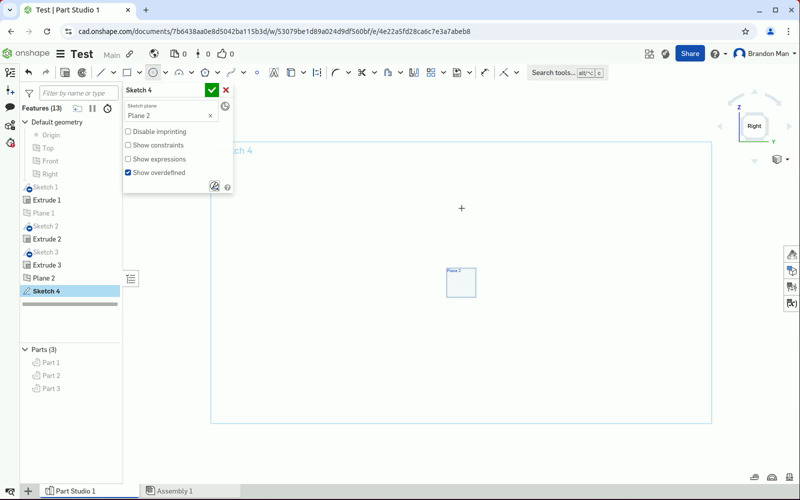
click(461, 207)
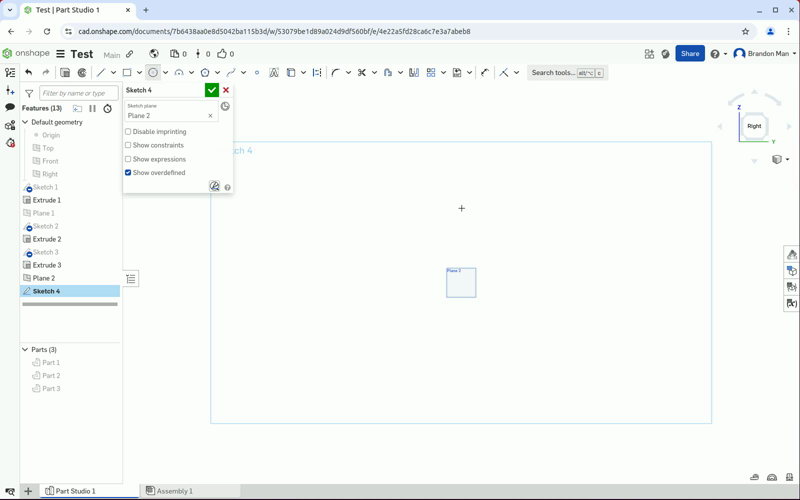
key_up(shift)
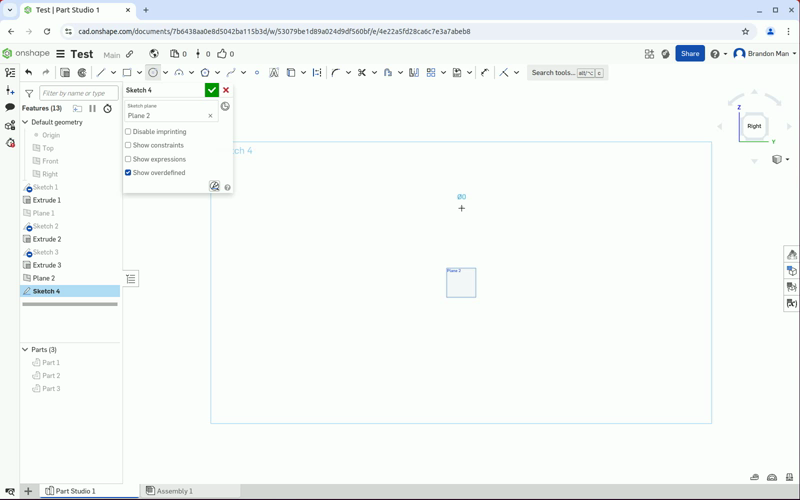
mouse_move(478, 207)
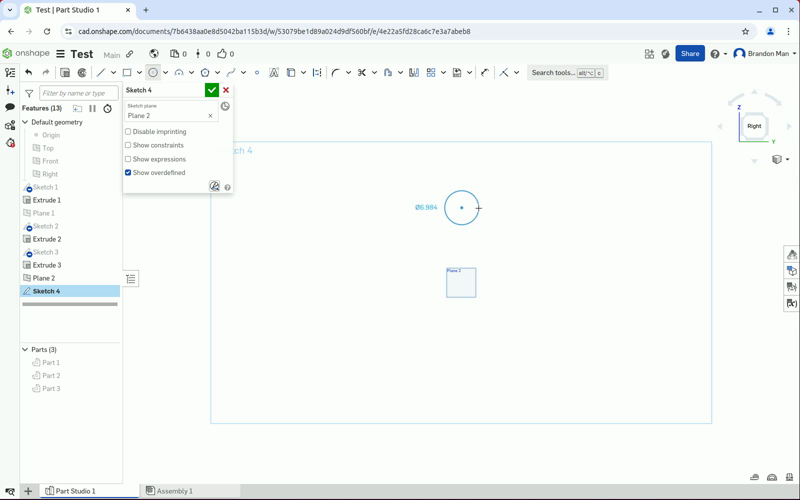
click(478, 207)
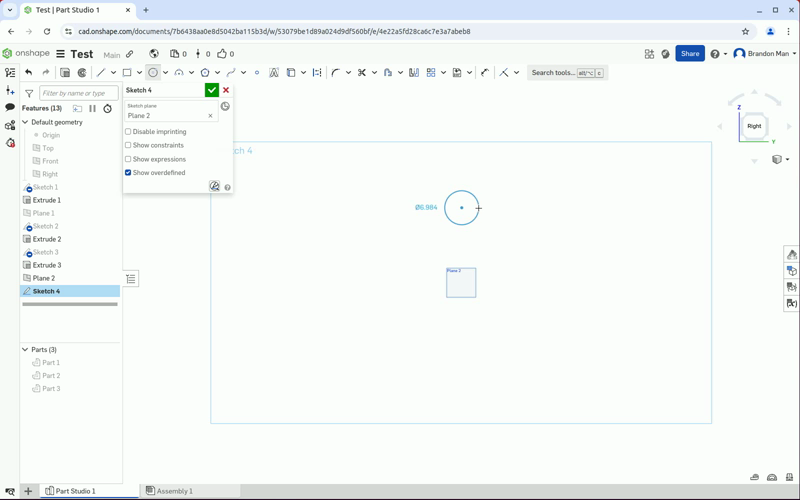
key(esc)
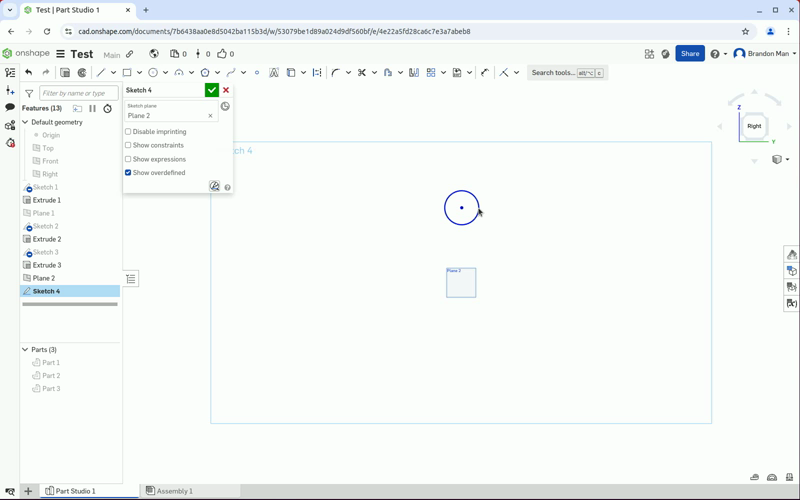
mouse_move(451, 211)
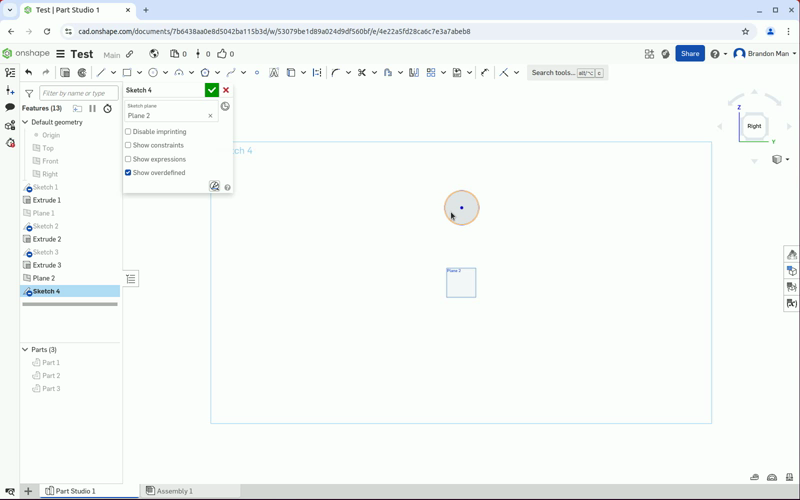
scroll(6)
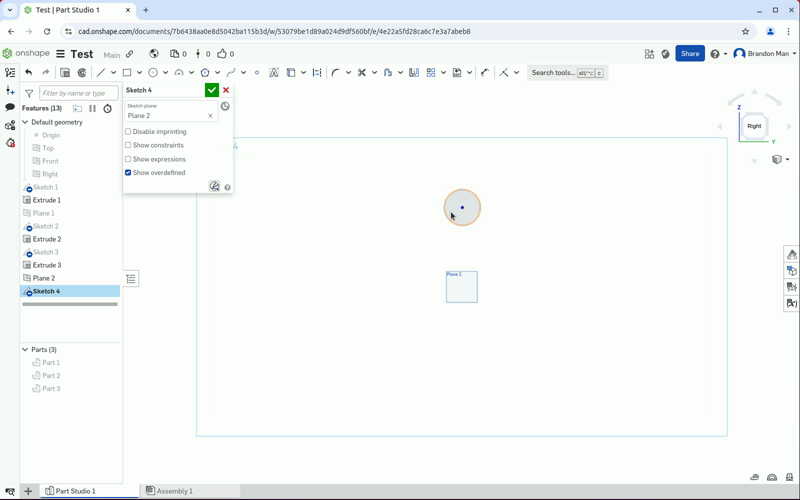
scroll(6)
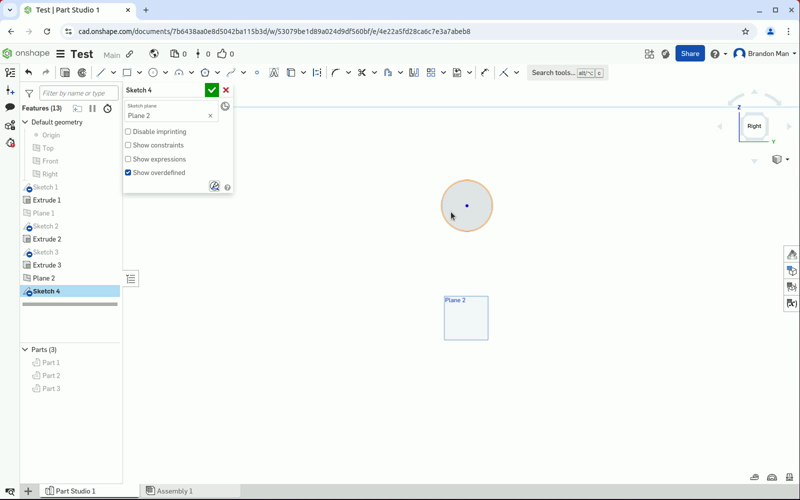
scroll(6)
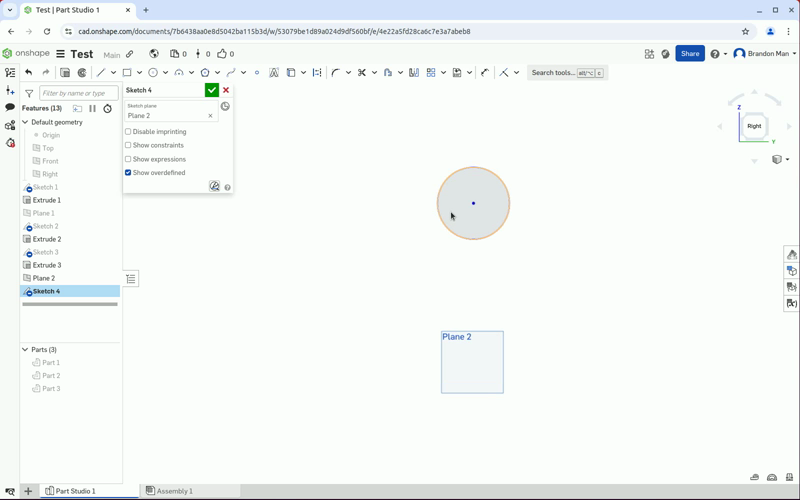
scroll(6)
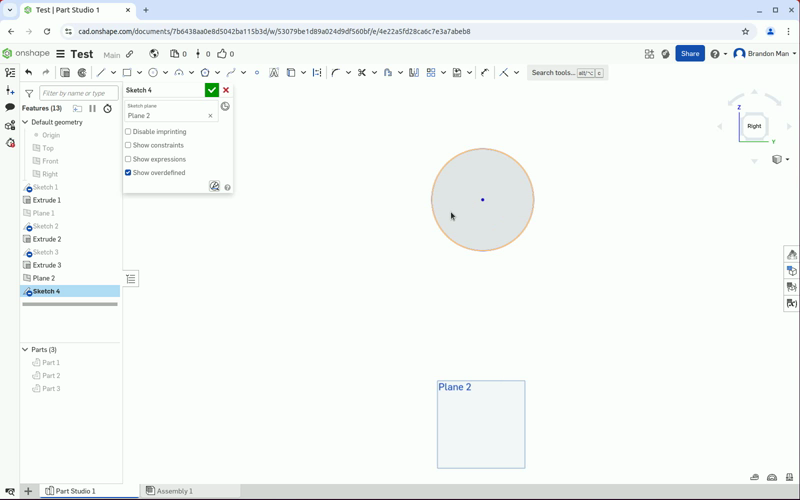
scroll(6)
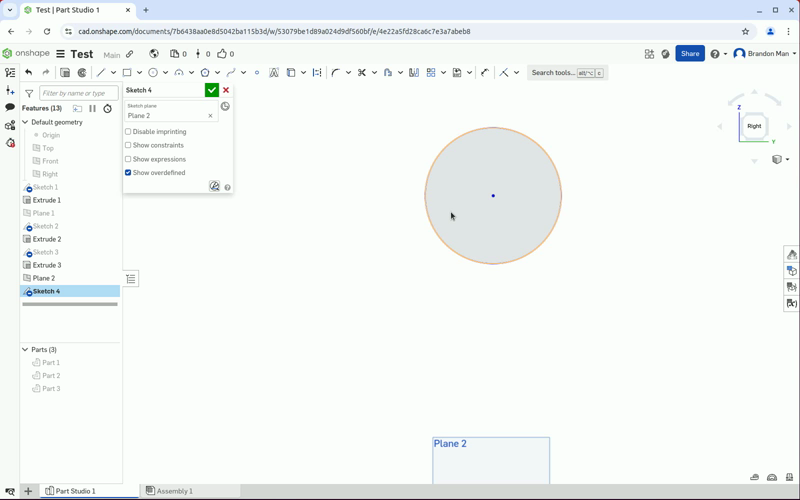
scroll(6)
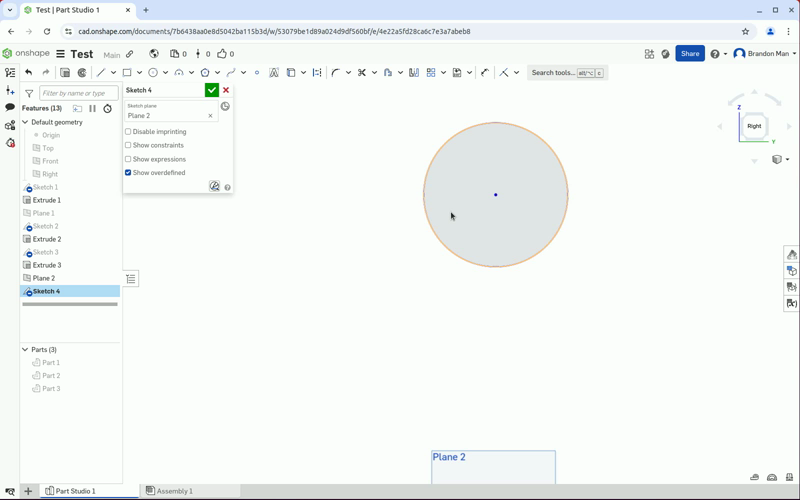
scroll(6)
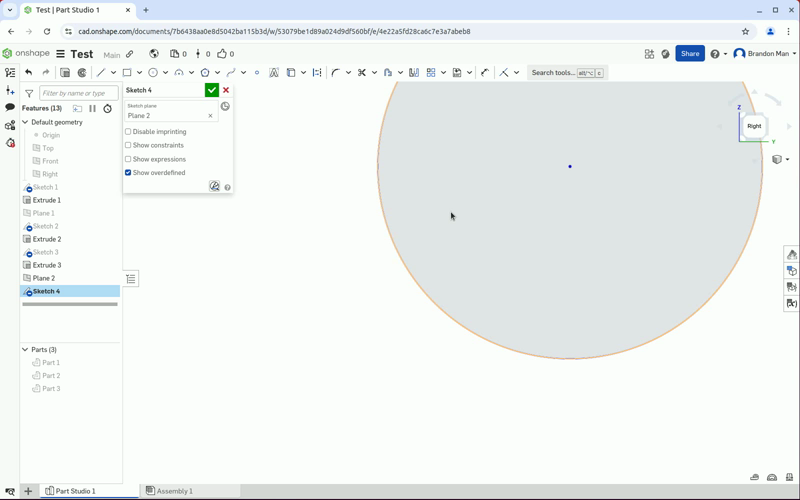
click(451, 211)
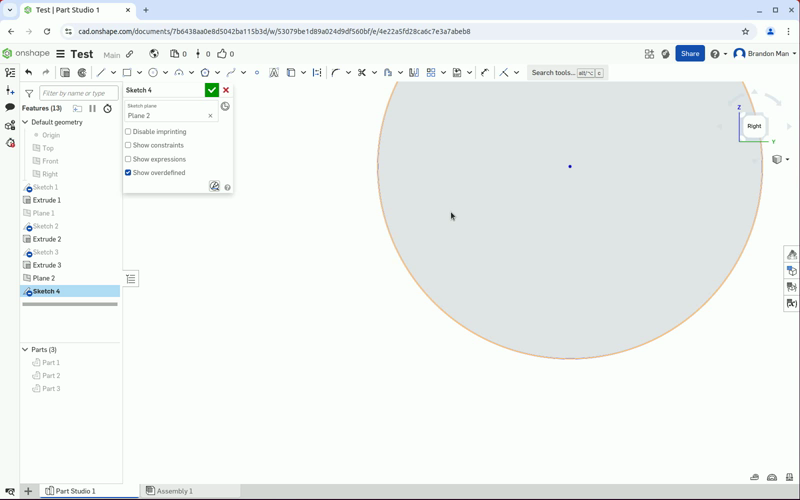
scroll(-6)
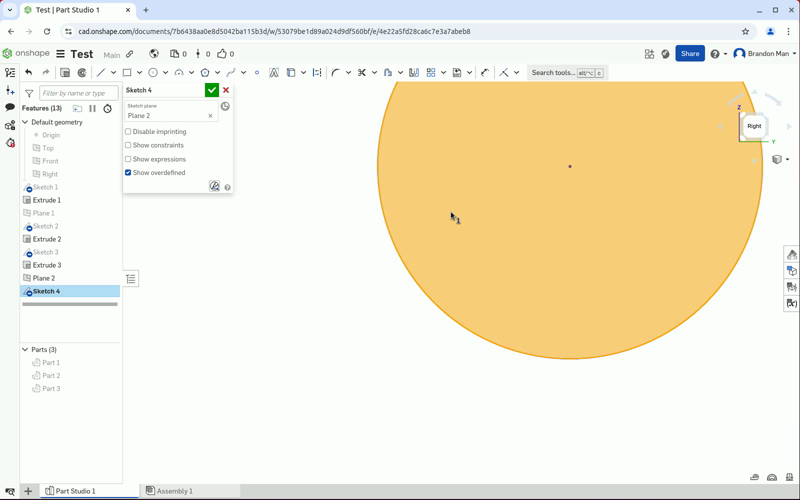
scroll(-6)
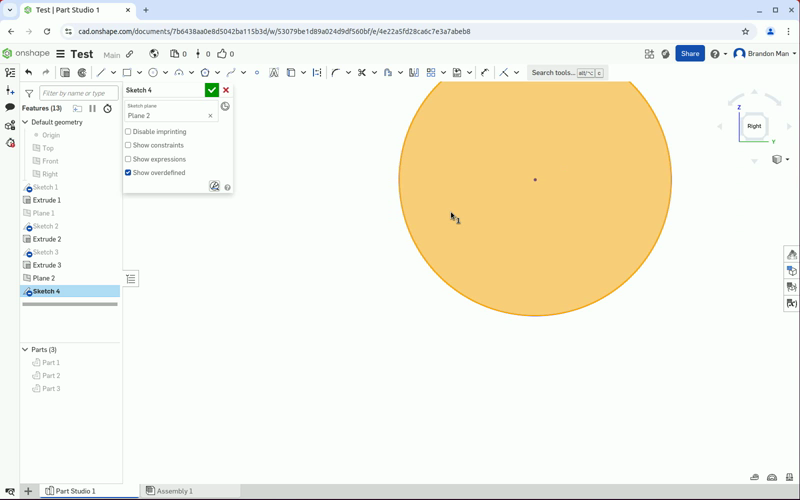
scroll(-6)
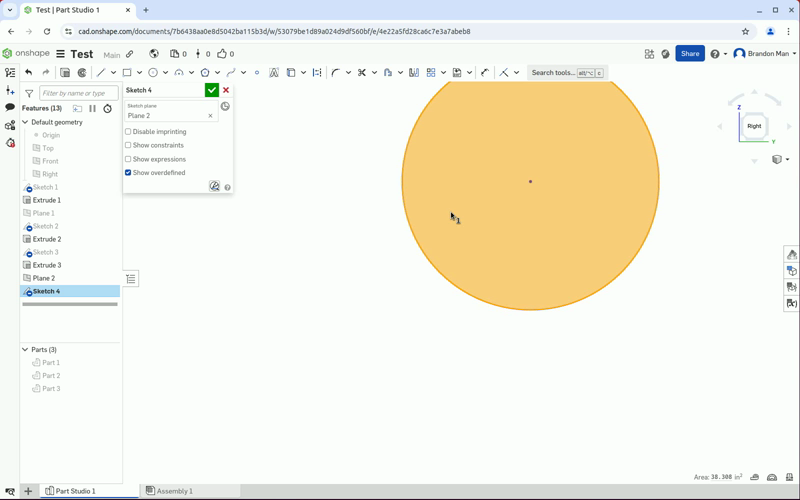
scroll(-6)
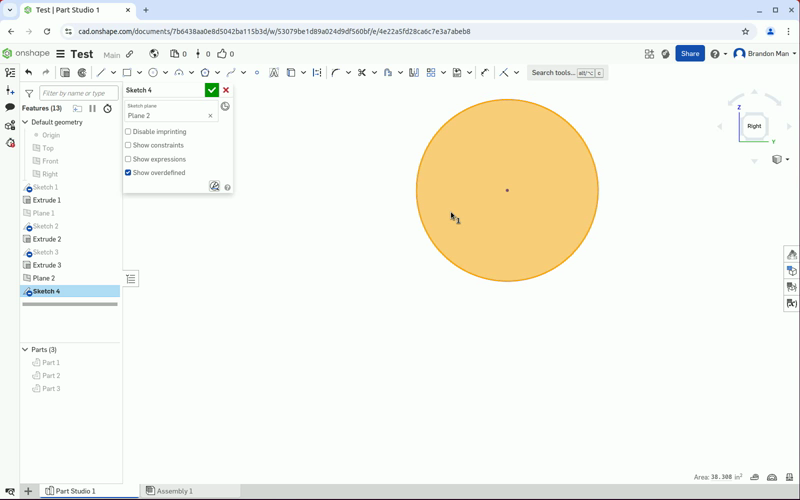
scroll(-6)
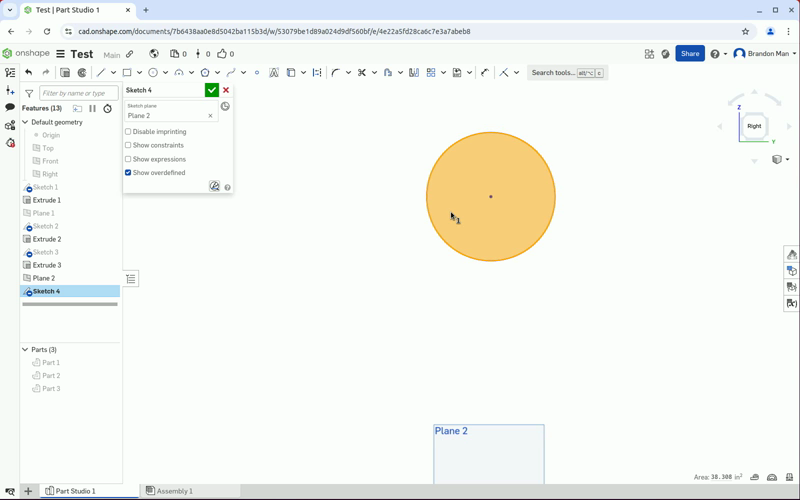
scroll(-6)
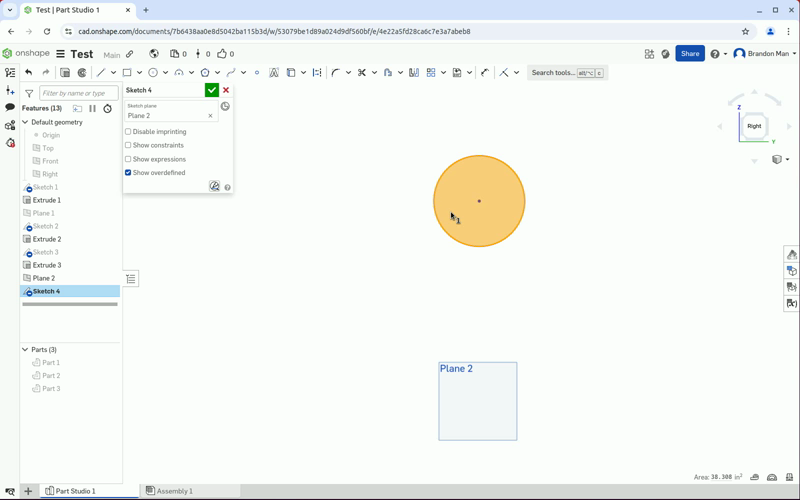
scroll(-6)
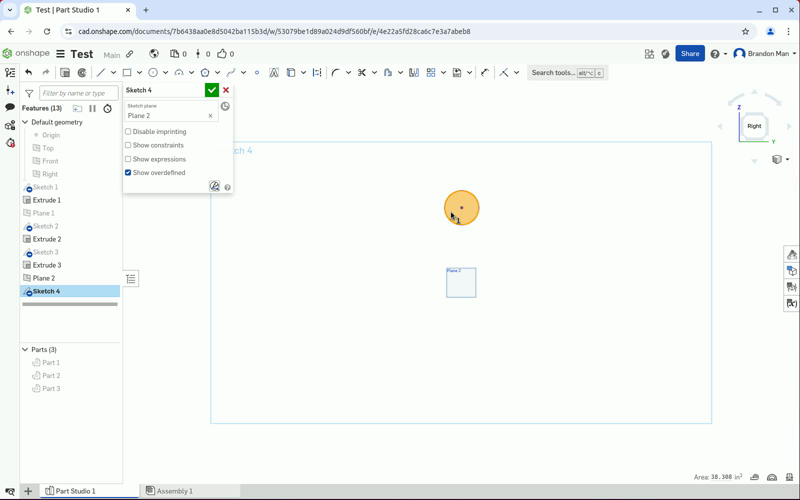
mouse_move(73, 352)
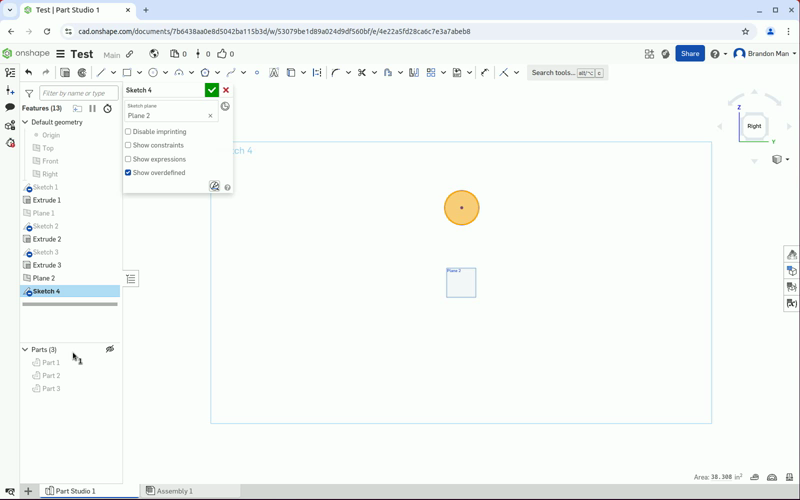
key(shift+y)
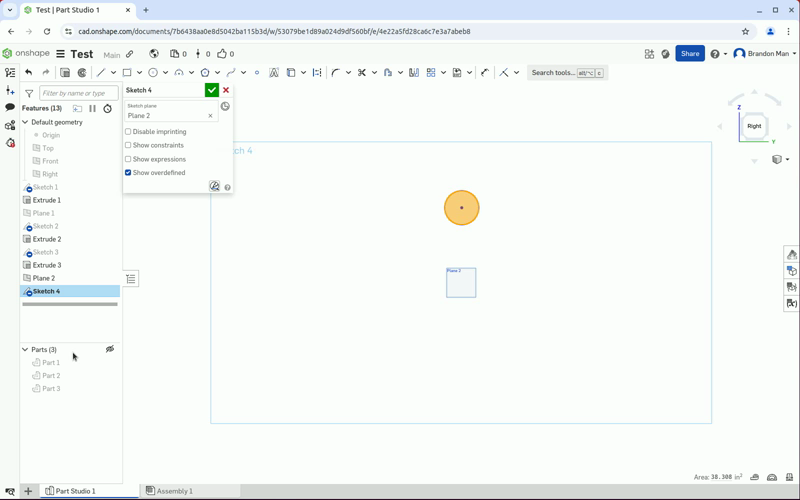
key(shift+e)
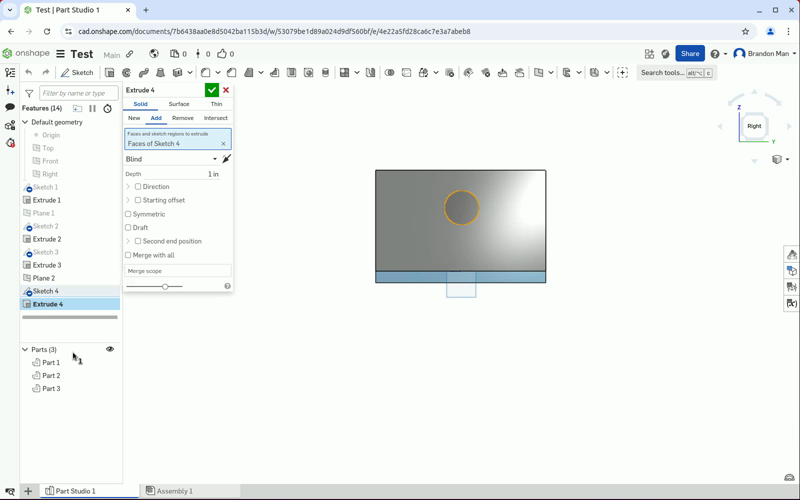
mouse_move(143, 106)
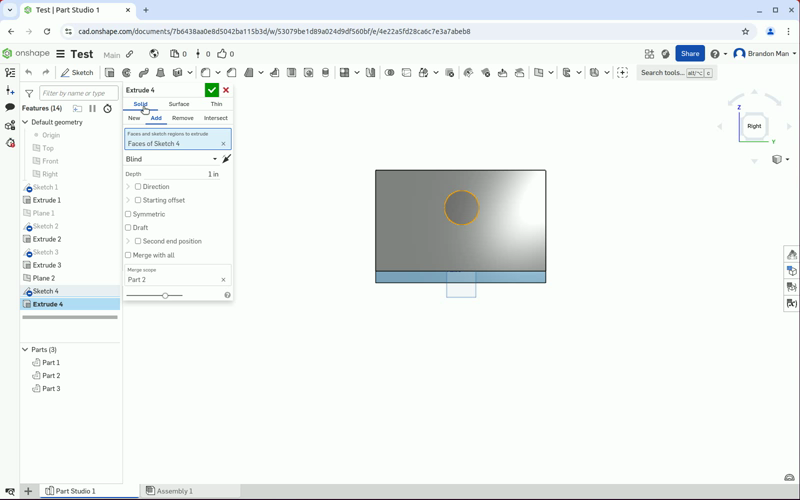
click(143, 106)
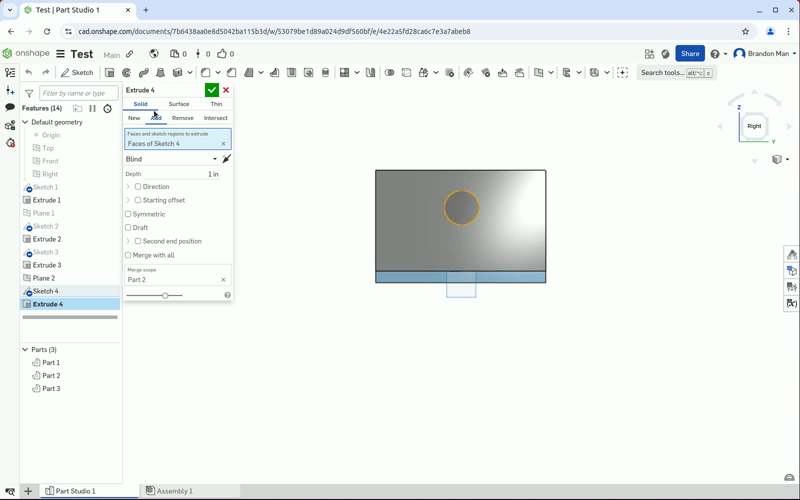
mouse_move(186, 120)
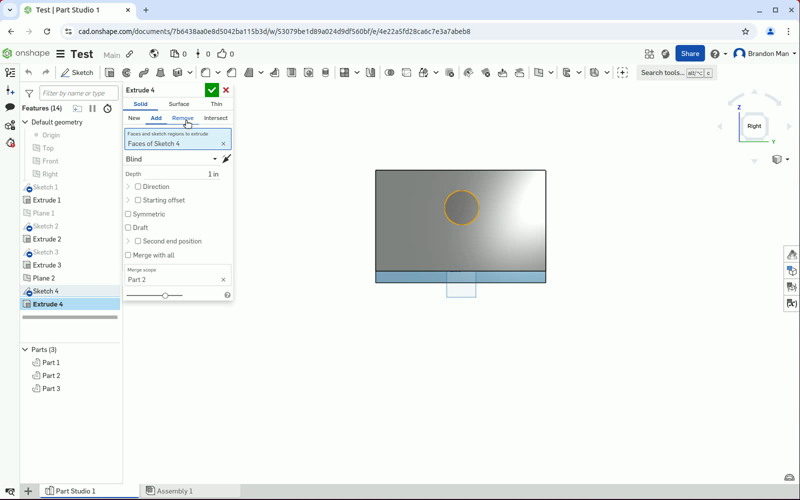
click(186, 120)
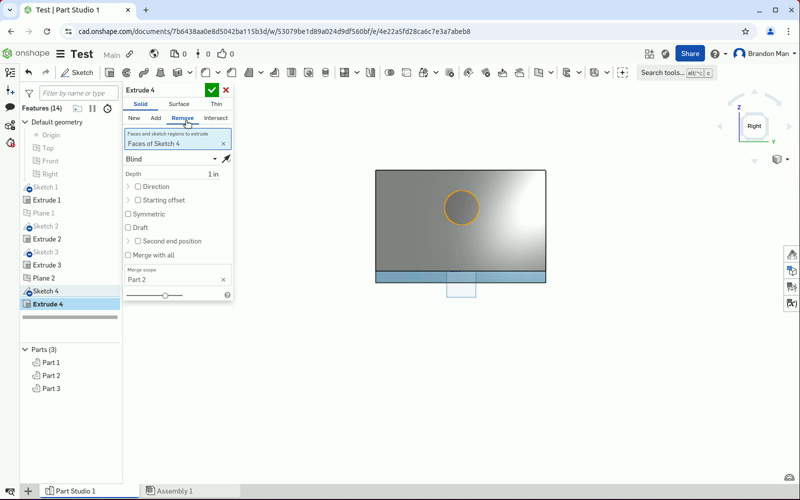
key(tab, 4)
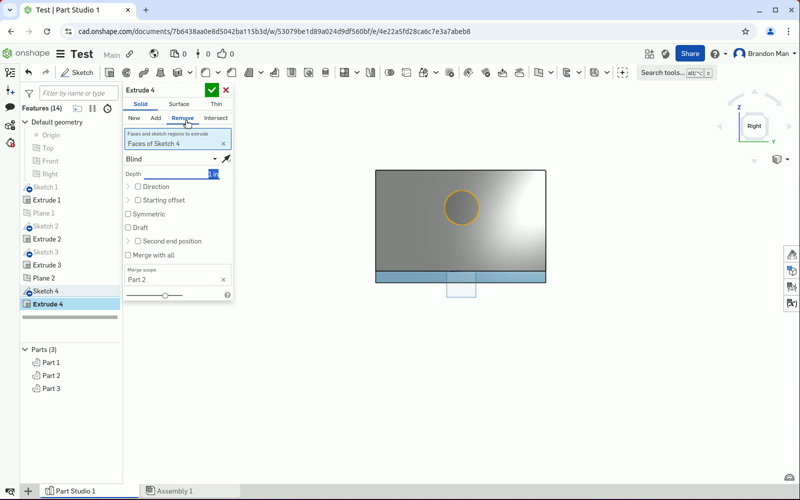
text(30.811)
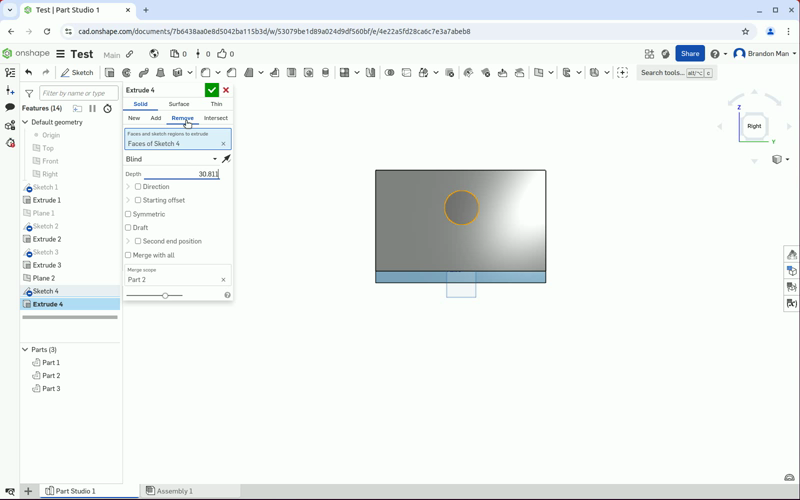
key(tab, 6)
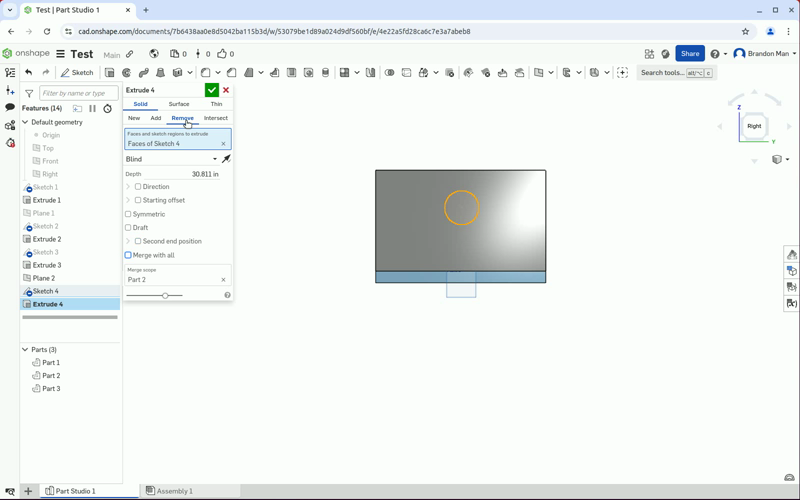
key(space)
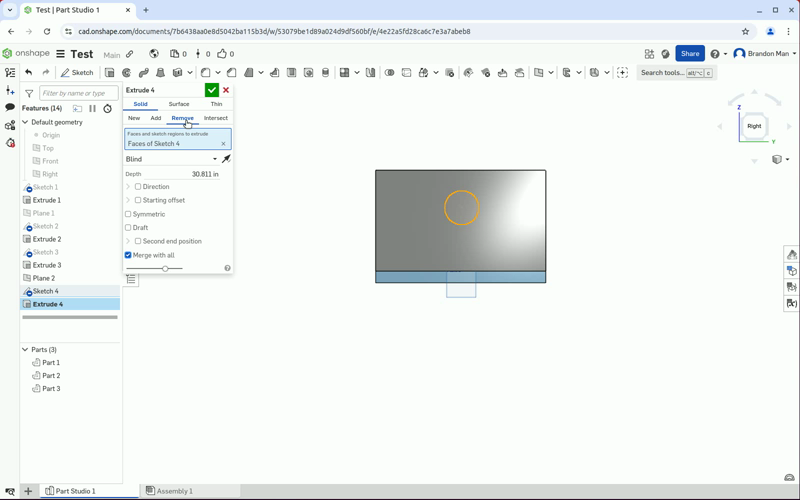
key(enter)
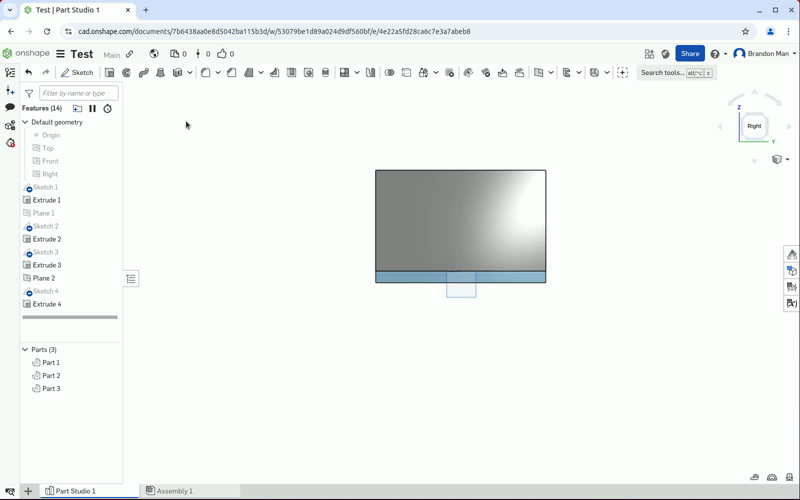
key(shift+h)
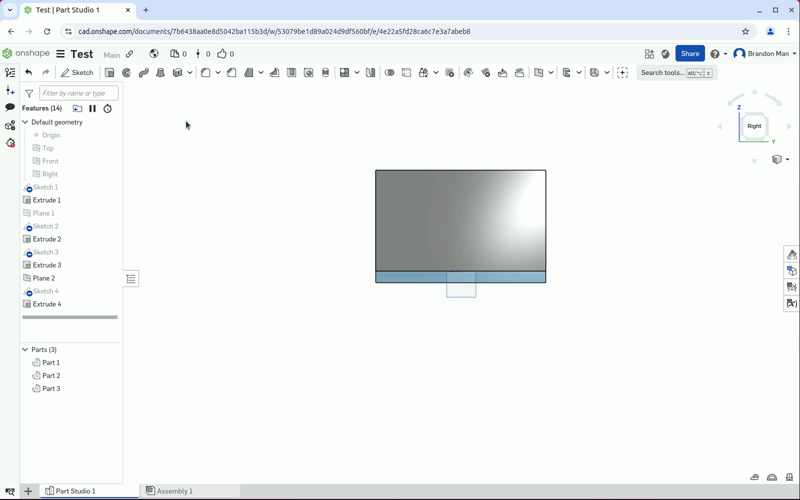
key(shift+h)
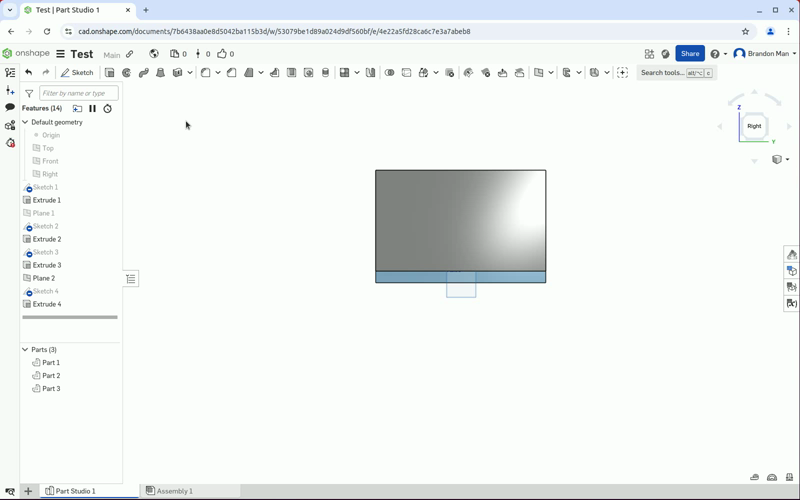
mouse_move(73, 189)
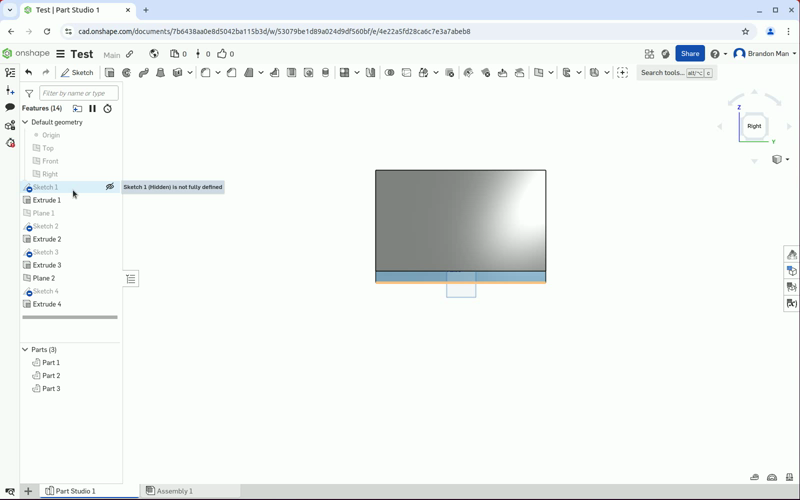
click(73, 189)
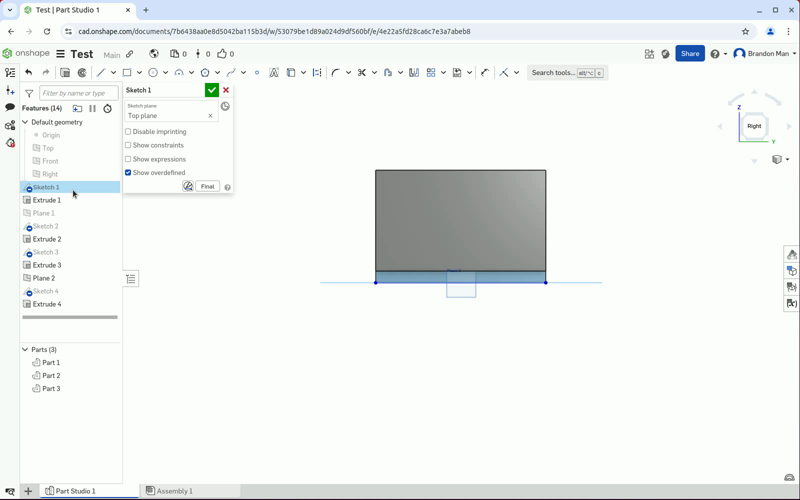
mouse_move(229, 92)
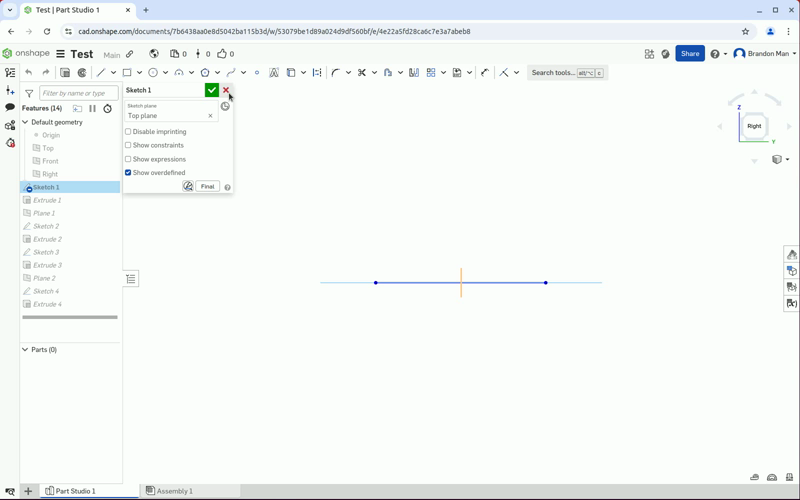
click(229, 92)
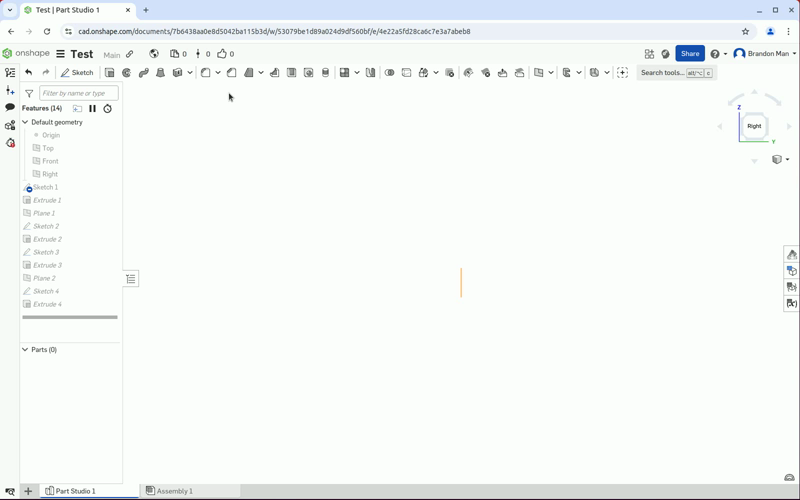
mouse_move(541, 75)
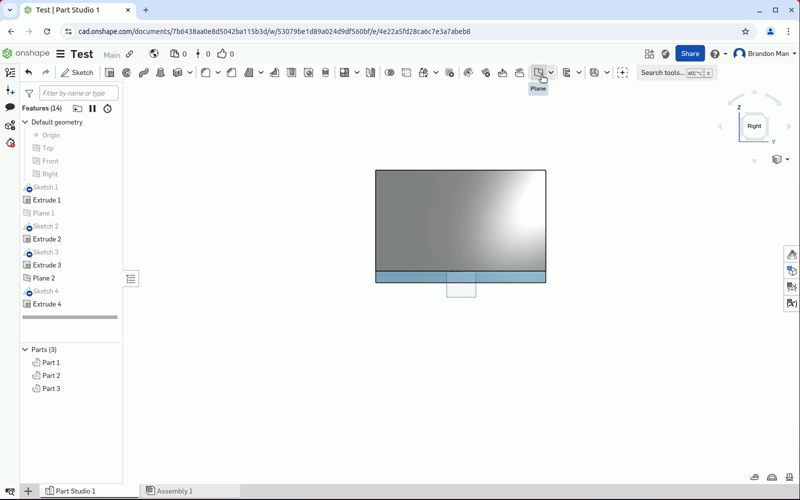
click(541, 75)
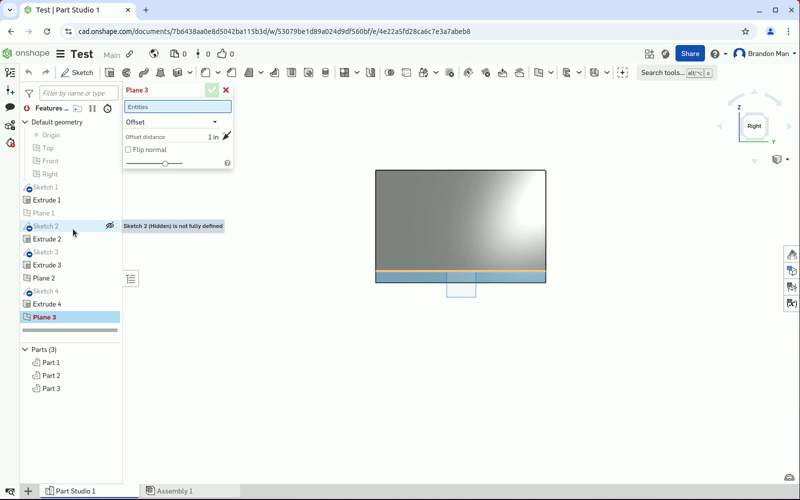
scroll(3)
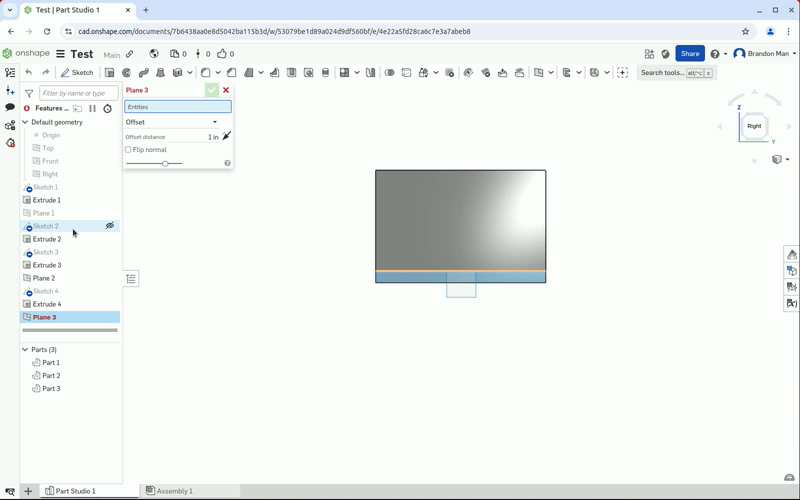
mouse_move(73, 176)
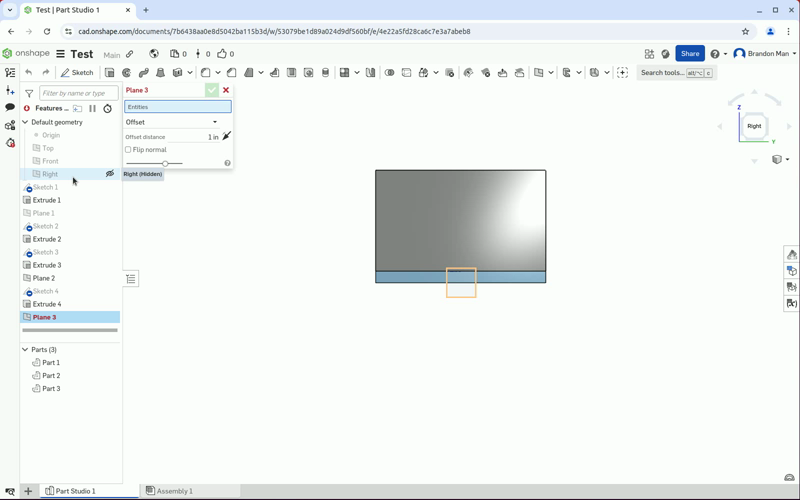
click(73, 176)
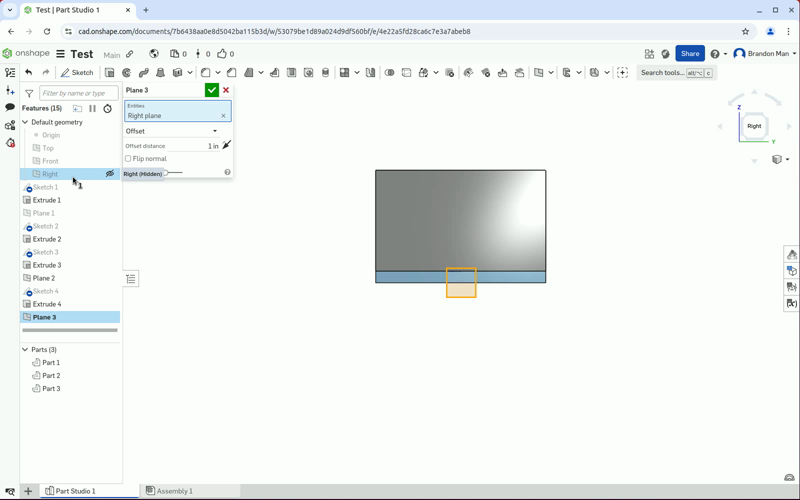
key(tab, 2)
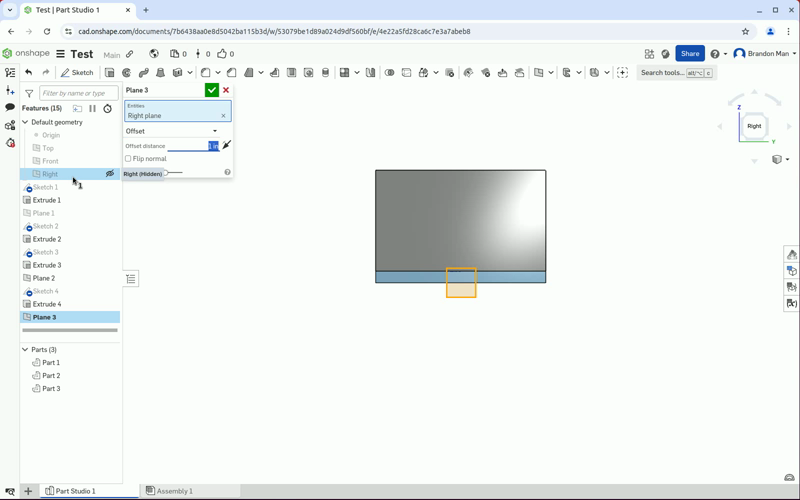
text(1.448)
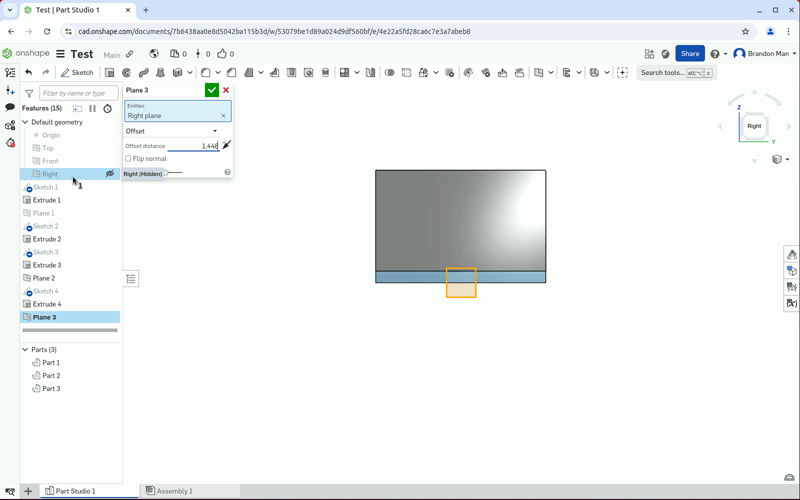
key(enter, 2)
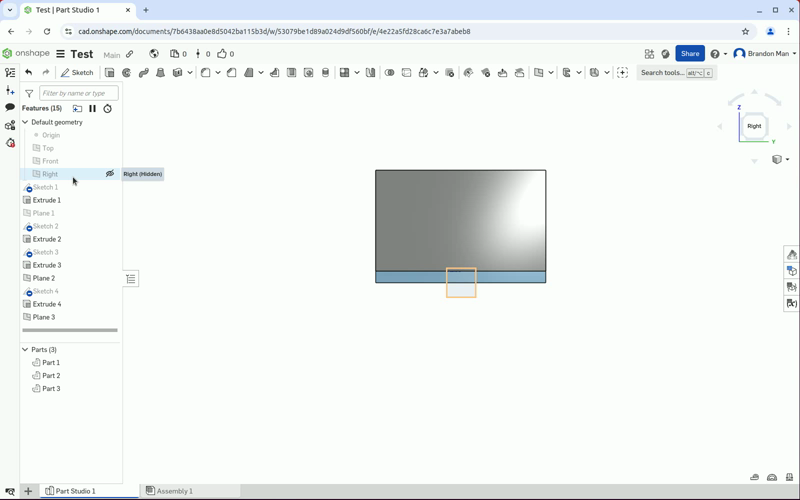
key(shift+s)
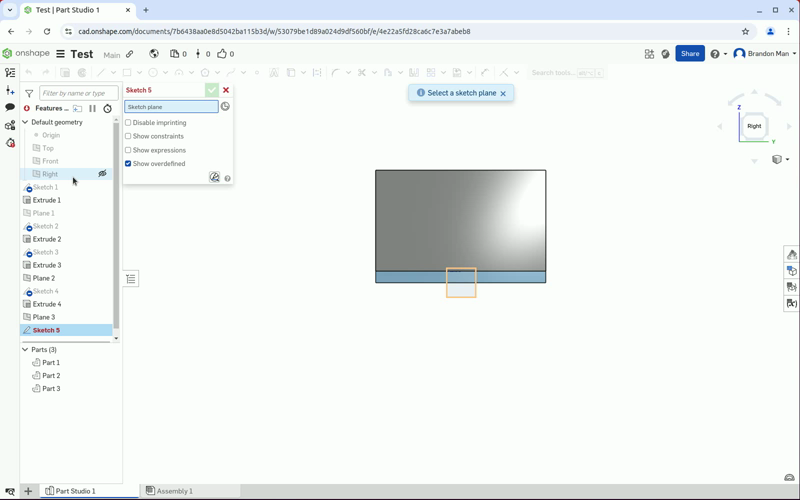
mouse_move(69, 319)
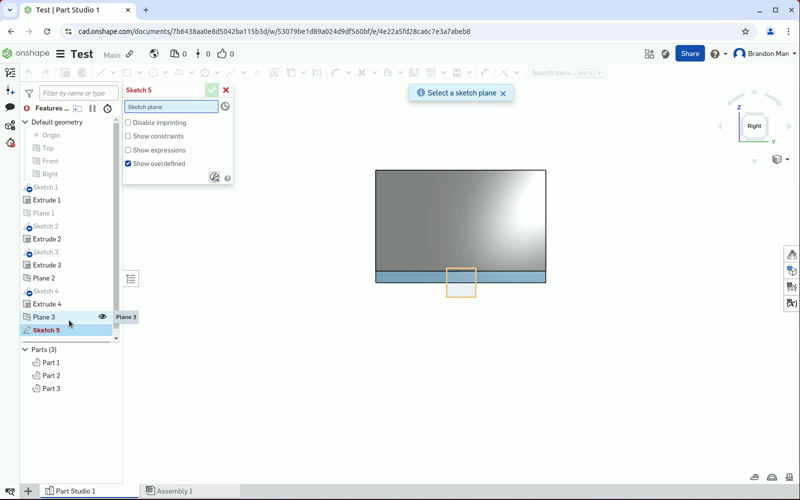
click(69, 319)
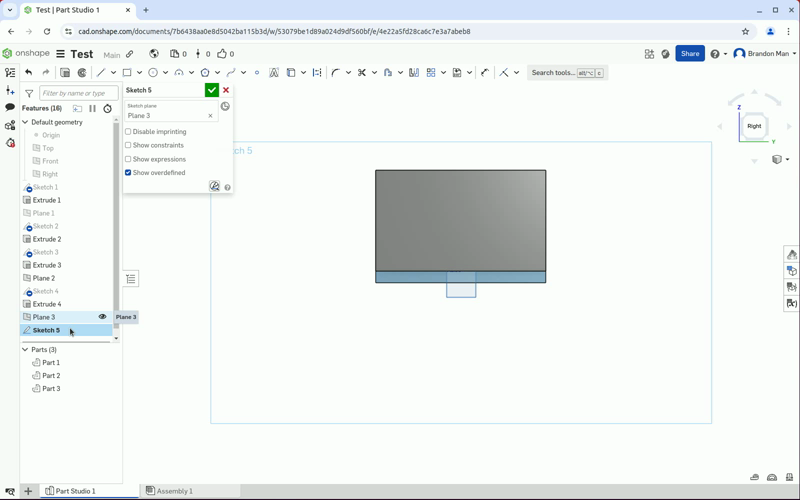
mouse_move(73, 352)
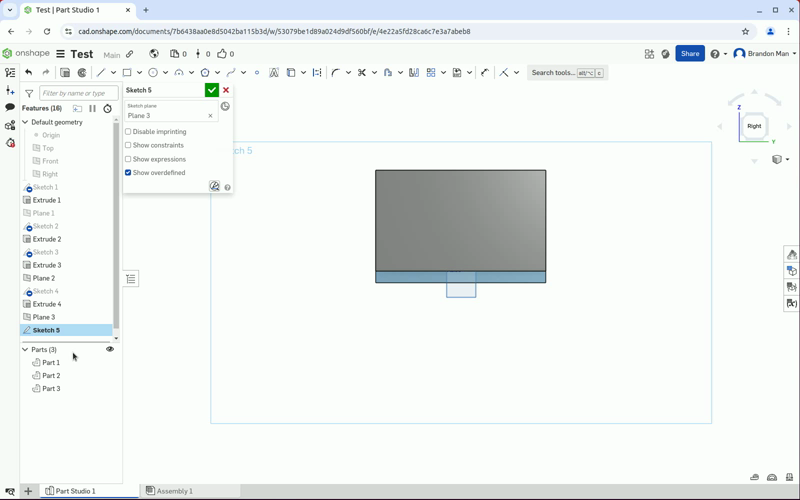
key(y)
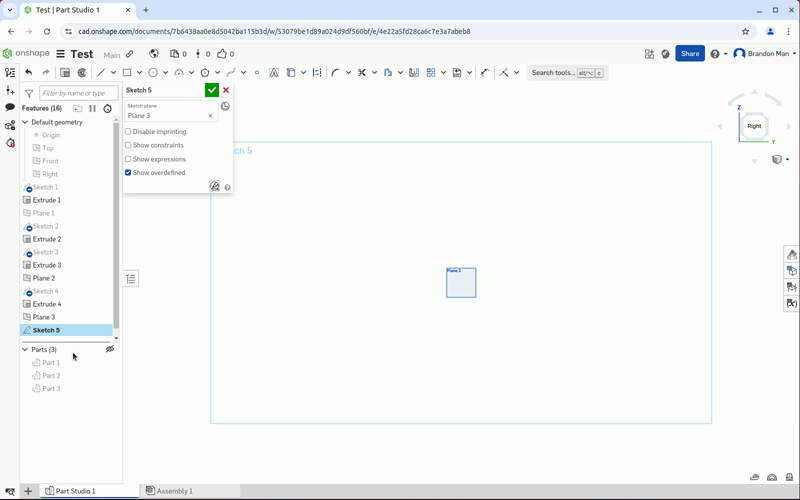
key(c)
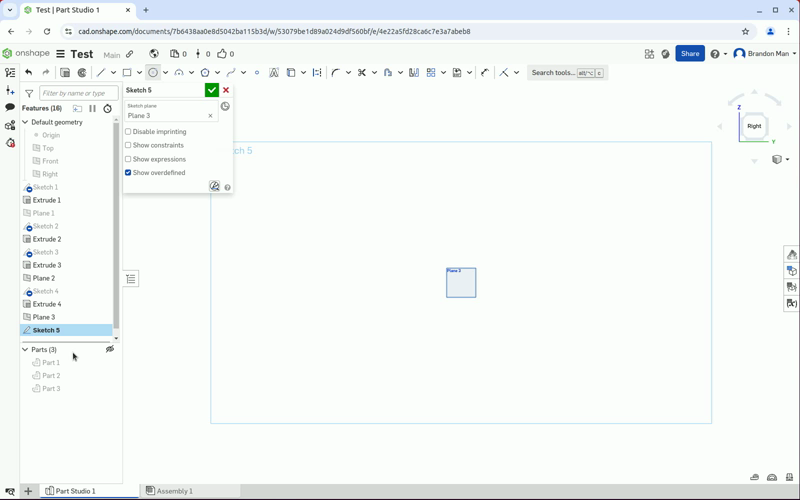
key_down(shift)
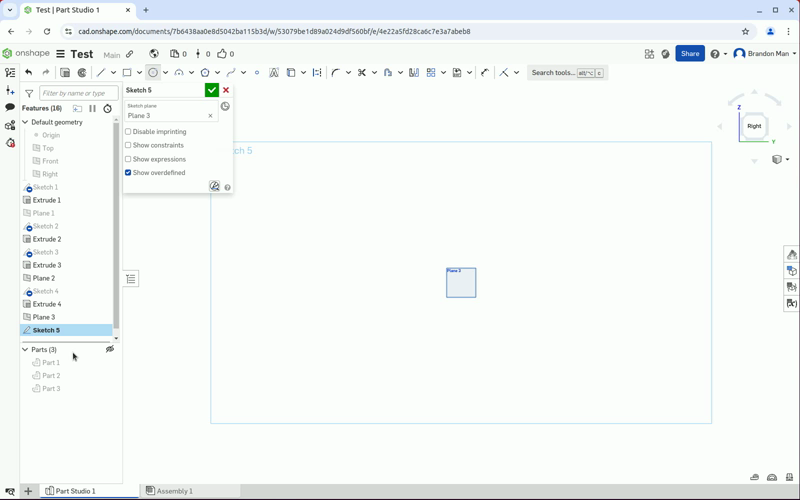
mouse_move(461, 207)
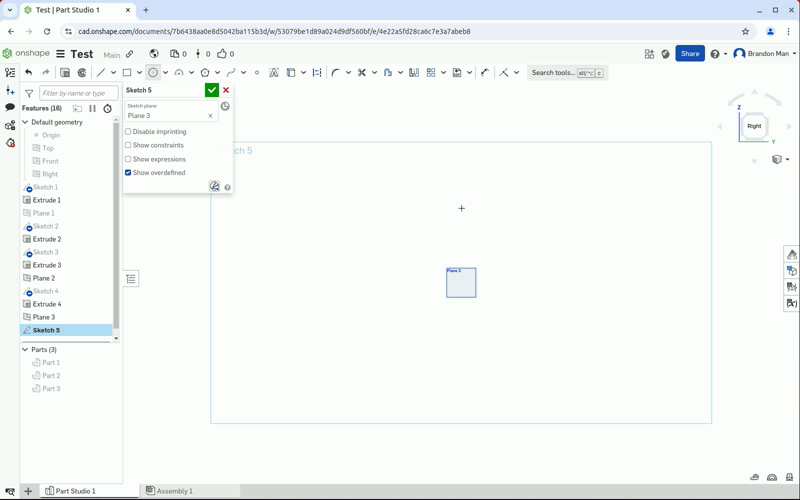
click(461, 207)
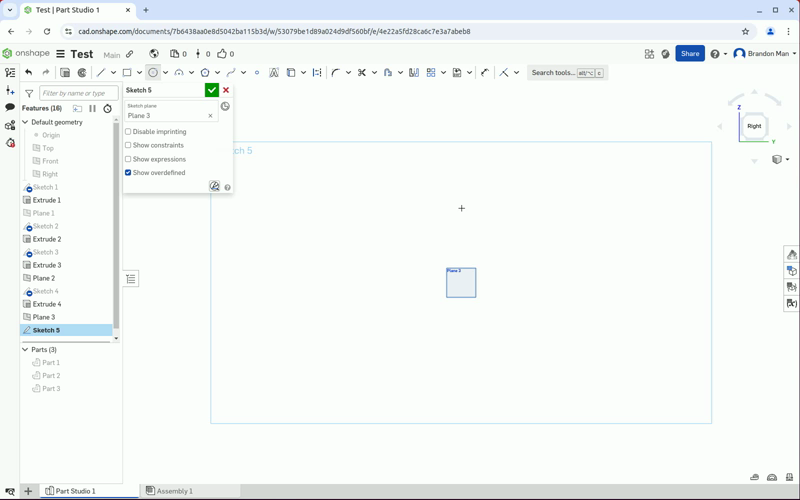
key_up(shift)
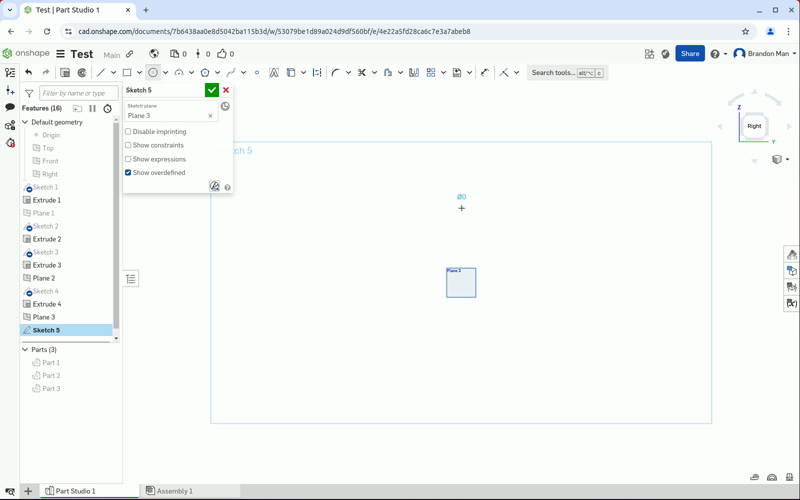
mouse_move(478, 207)
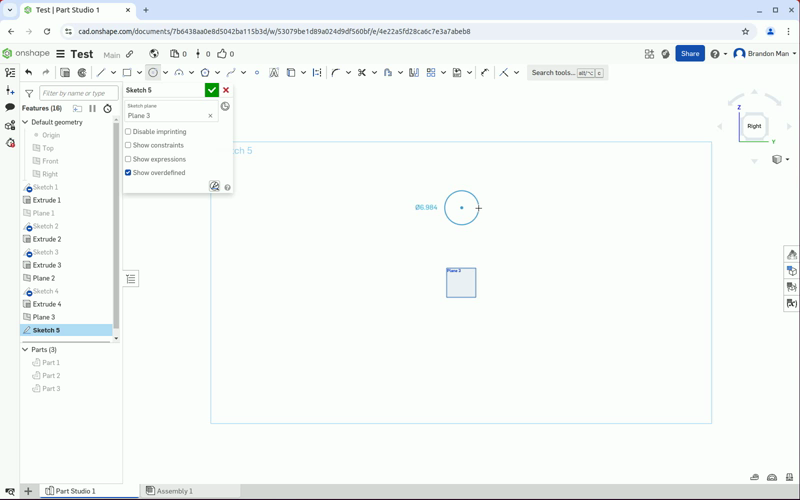
click(478, 207)
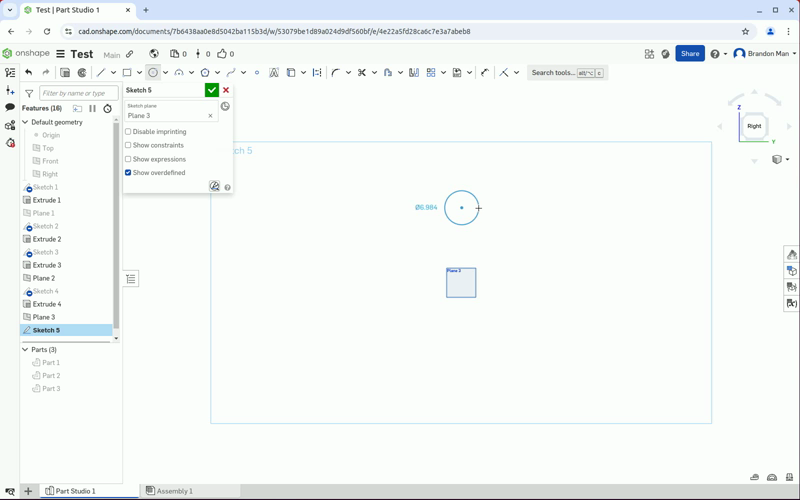
key(esc)
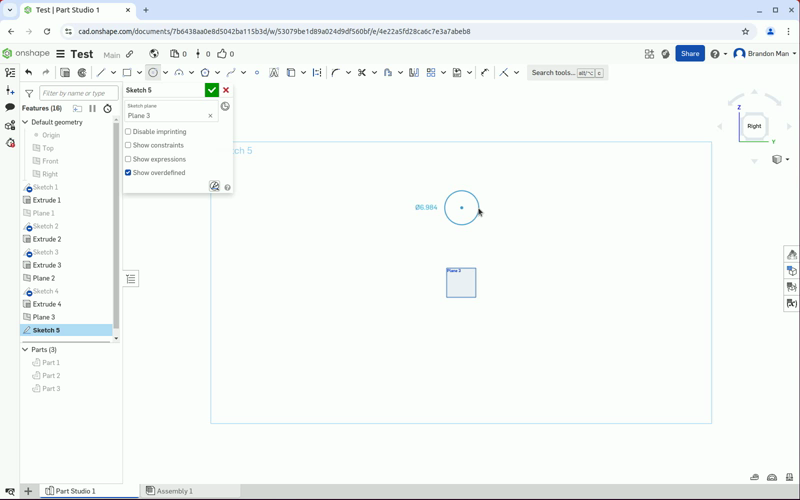
mouse_move(471, 211)
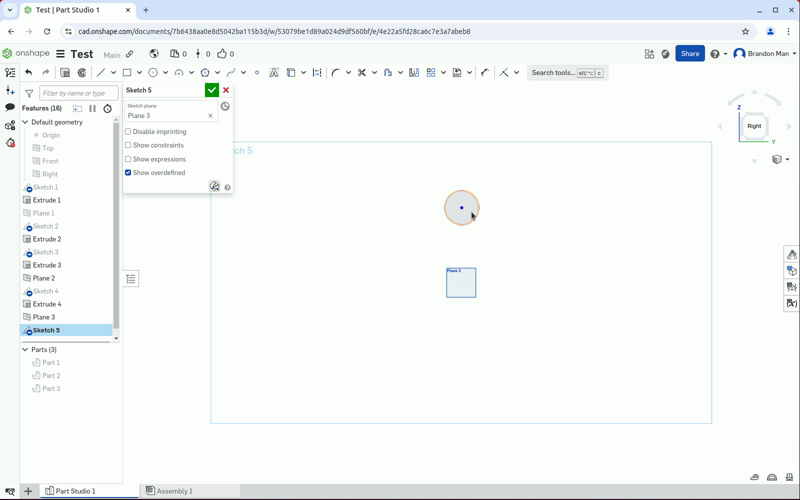
scroll(6)
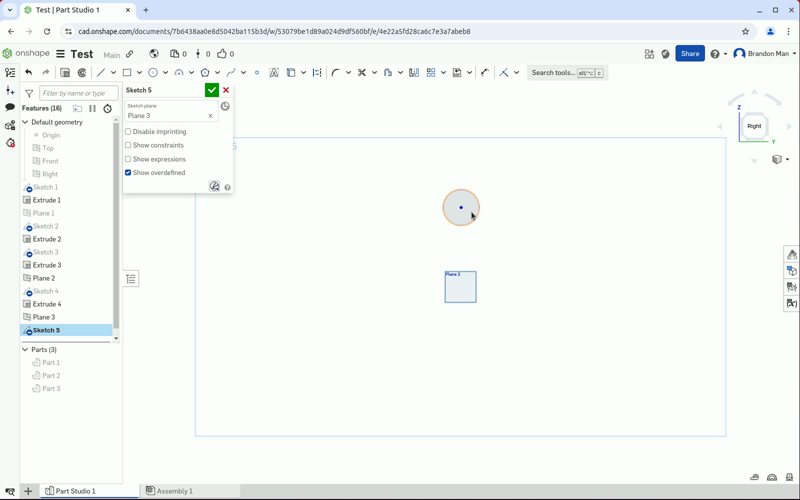
scroll(6)
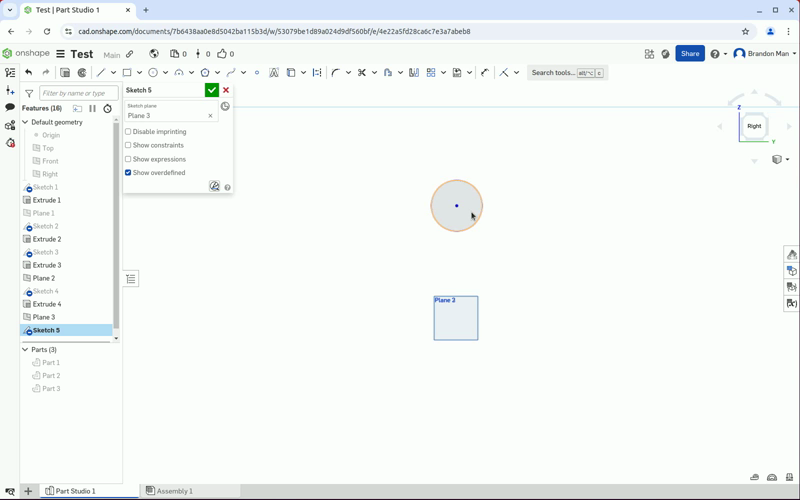
scroll(6)
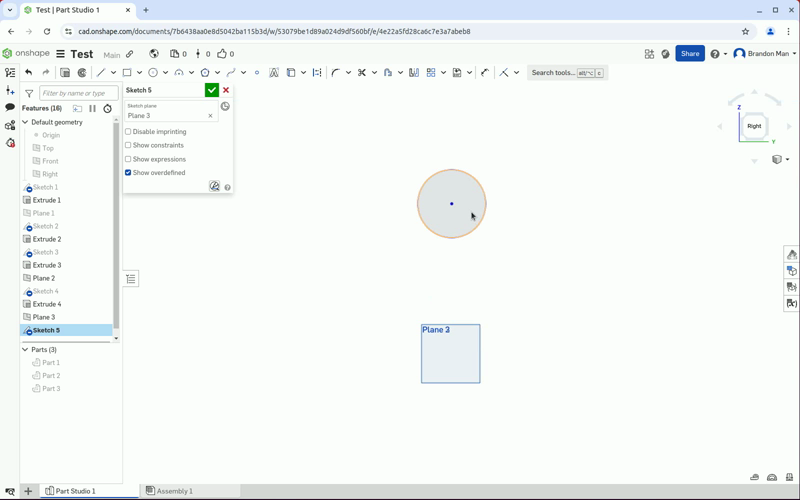
scroll(6)
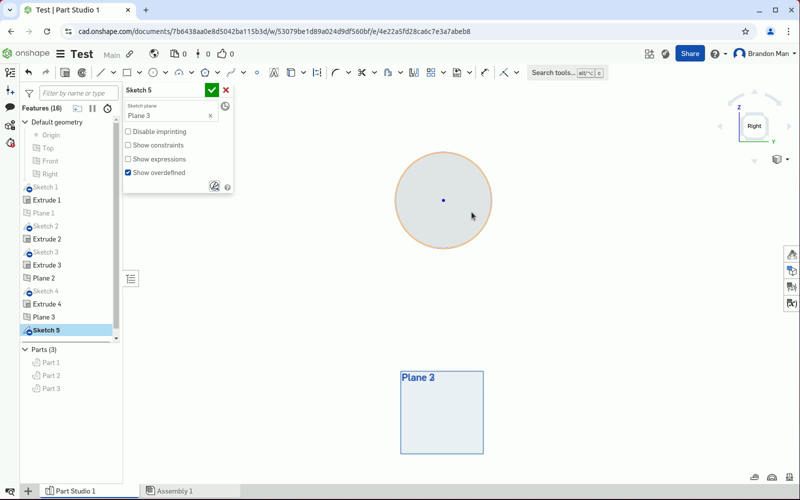
scroll(6)
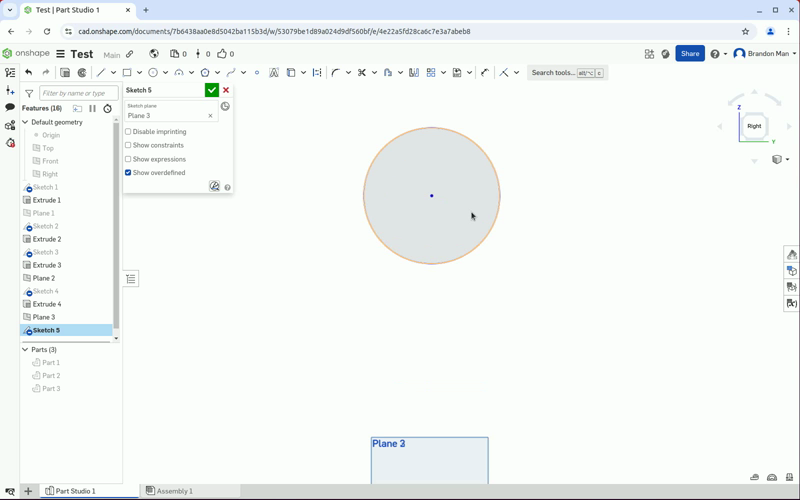
scroll(6)
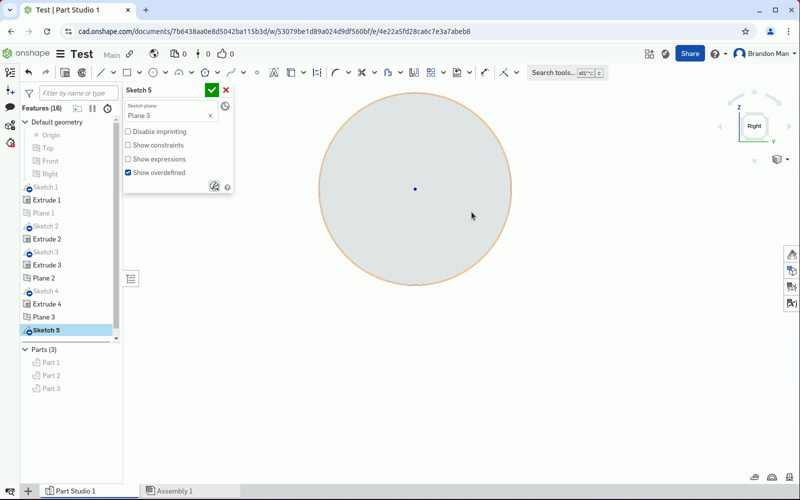
scroll(6)
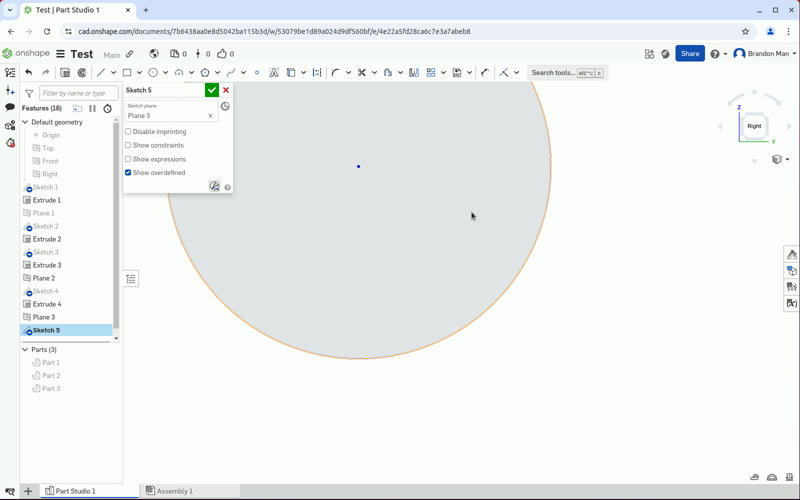
click(471, 211)
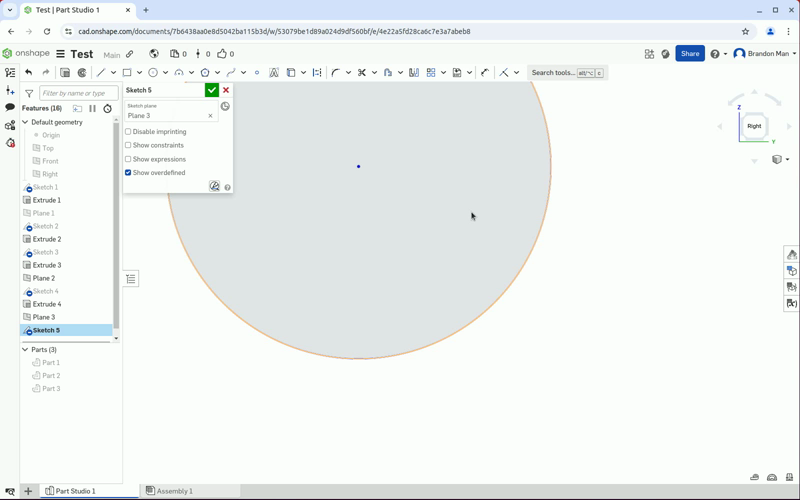
scroll(-6)
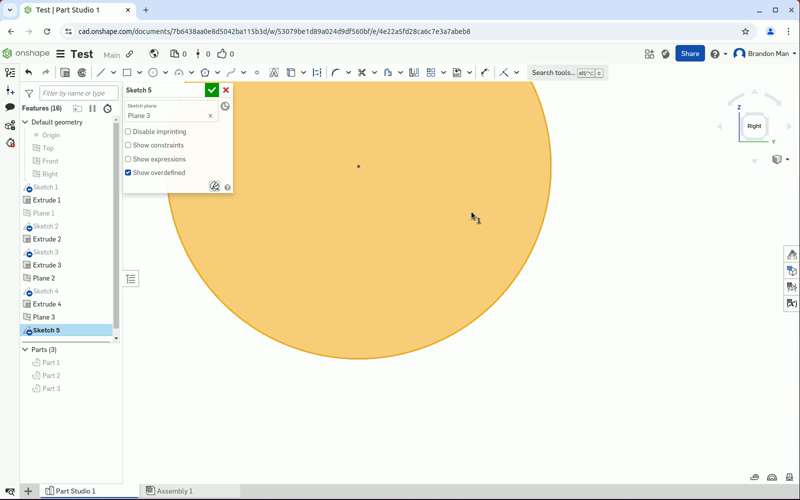
scroll(-6)
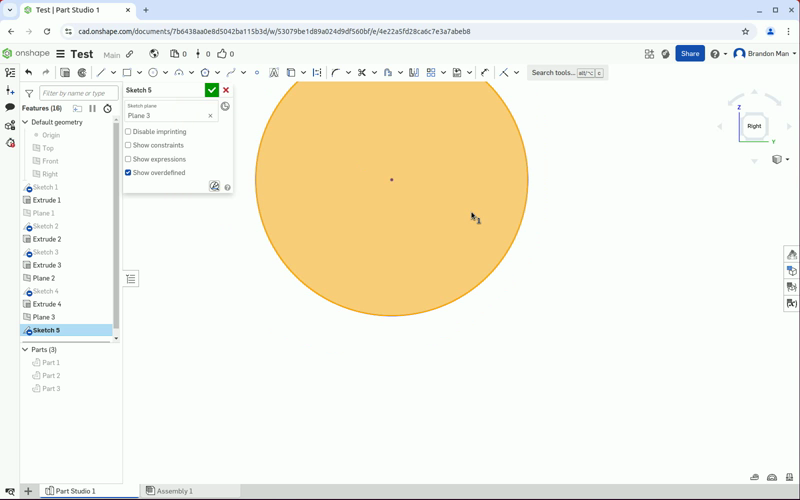
scroll(-6)
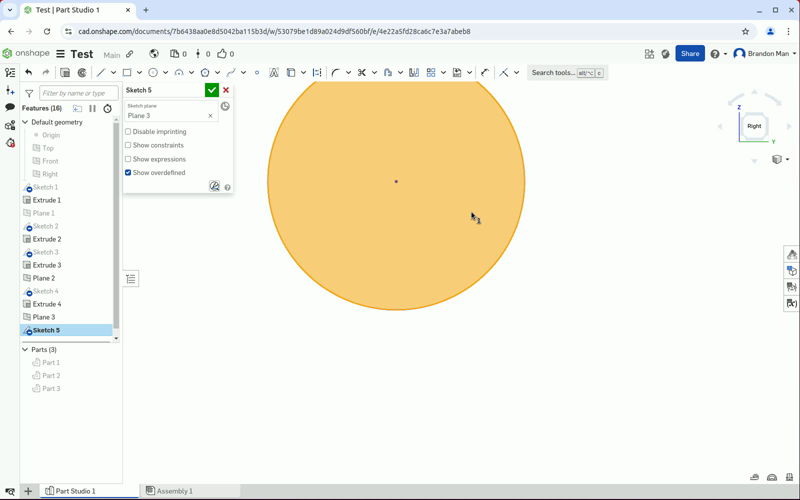
scroll(-6)
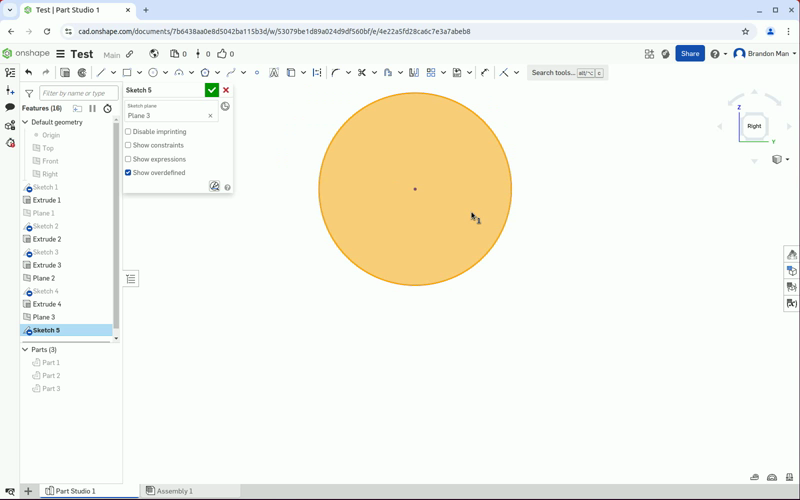
scroll(-6)
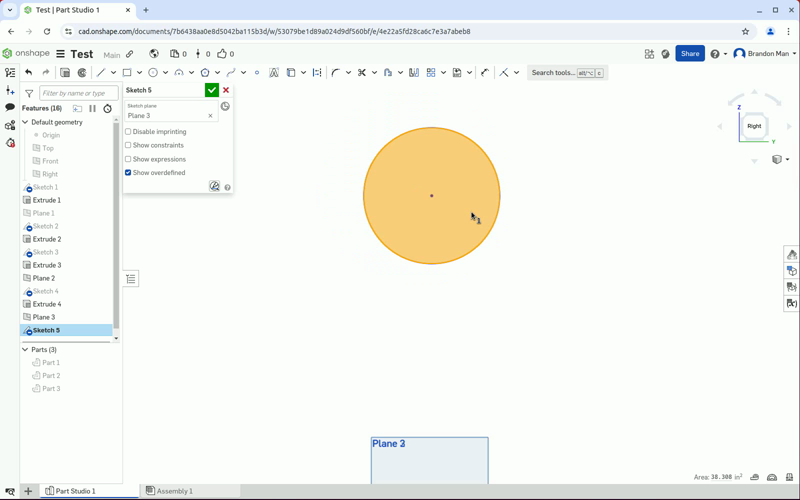
scroll(-6)
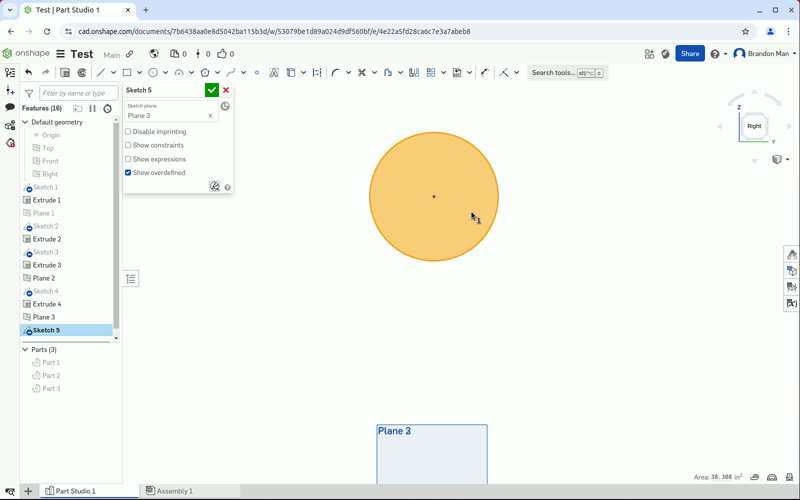
scroll(-6)
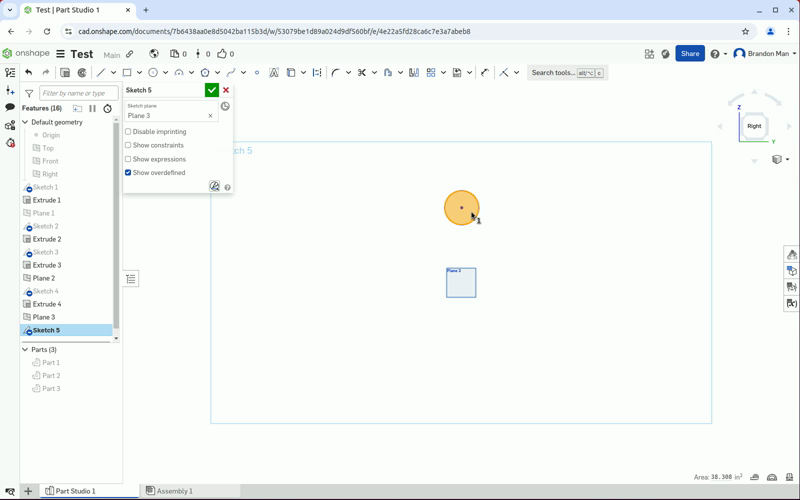
mouse_move(73, 352)
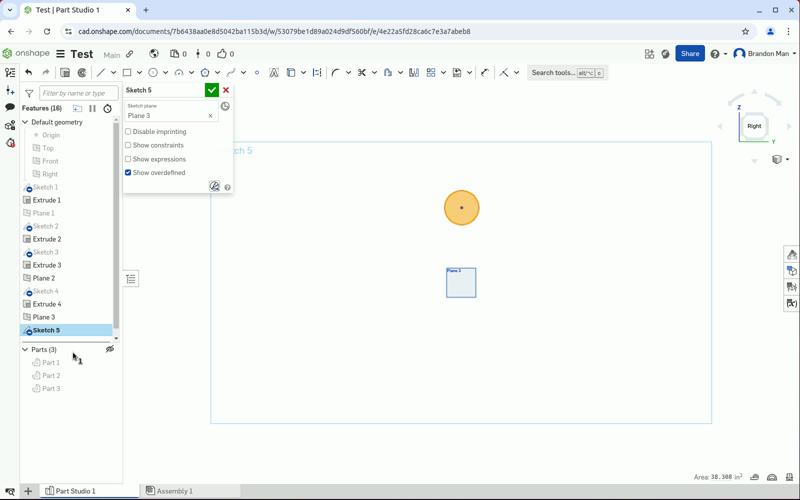
key(shift+y)
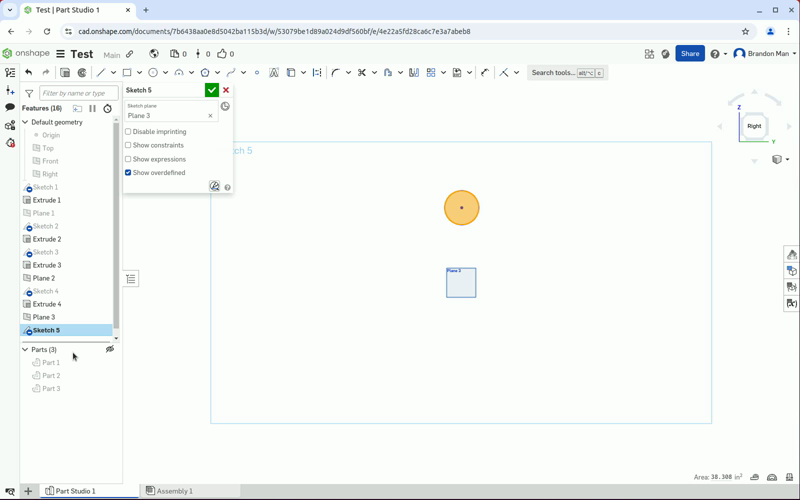
key(shift+e)
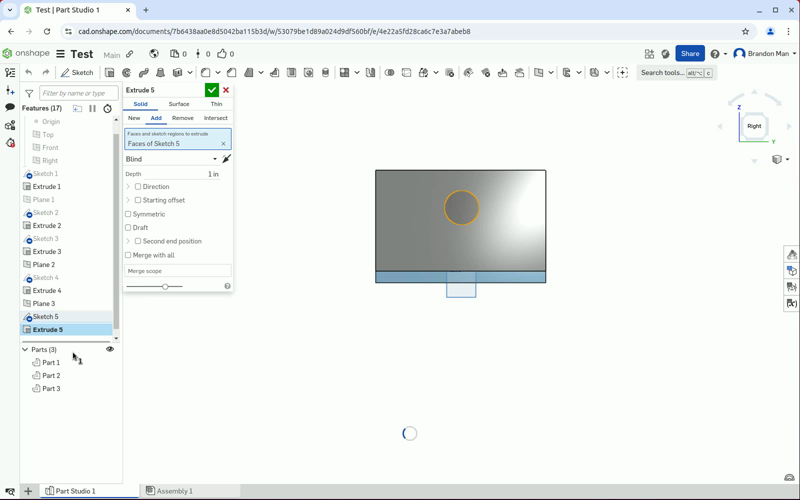
mouse_move(143, 106)
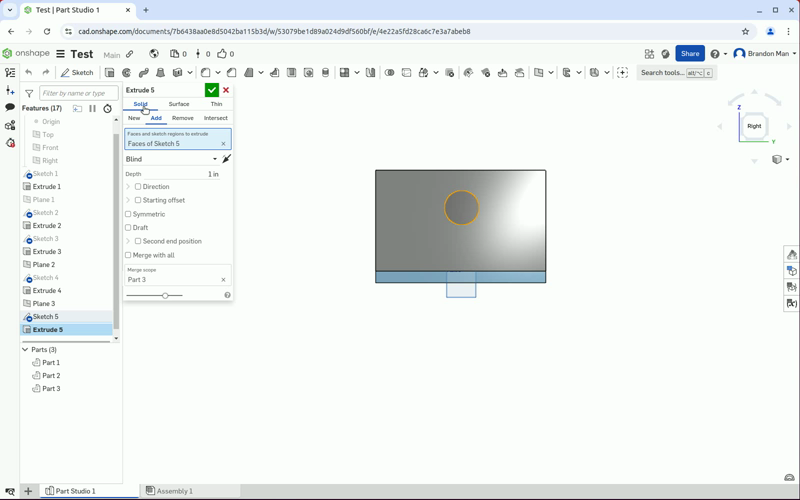
click(143, 106)
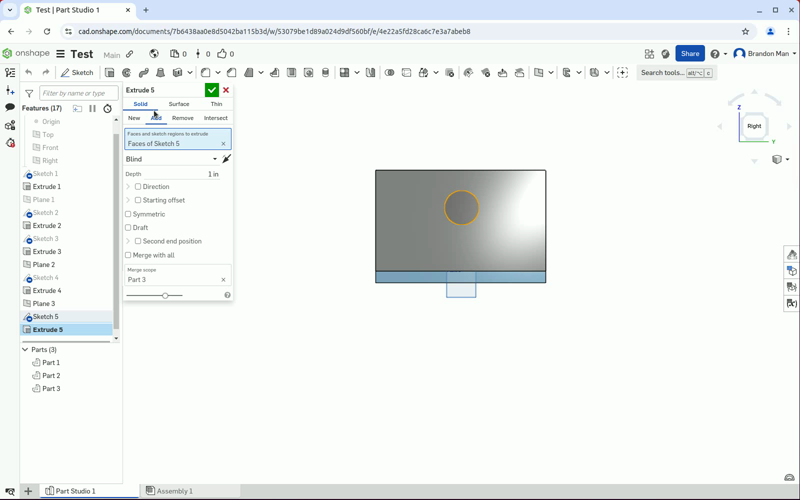
mouse_move(186, 120)
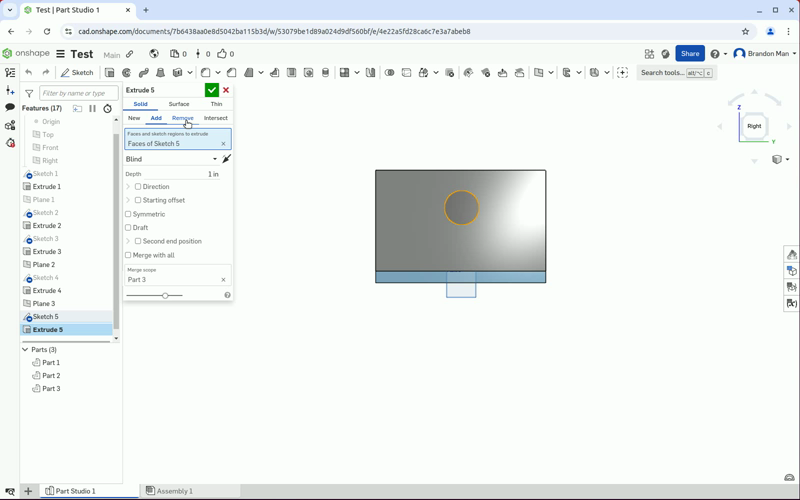
click(186, 120)
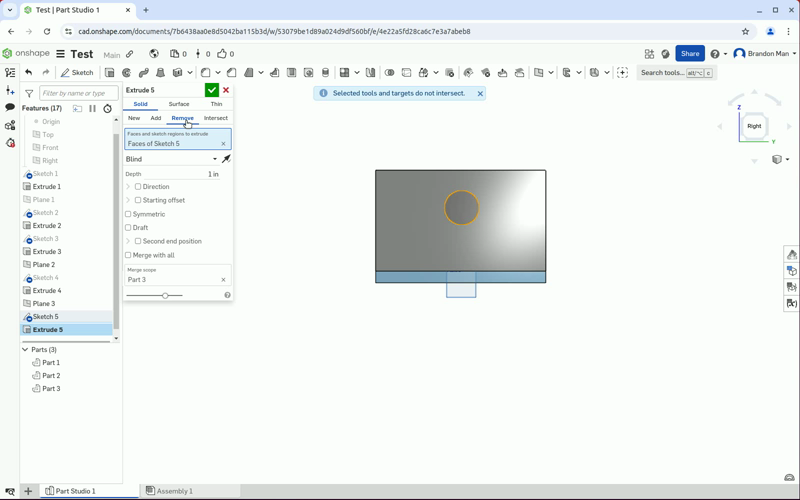
key(tab, 4)
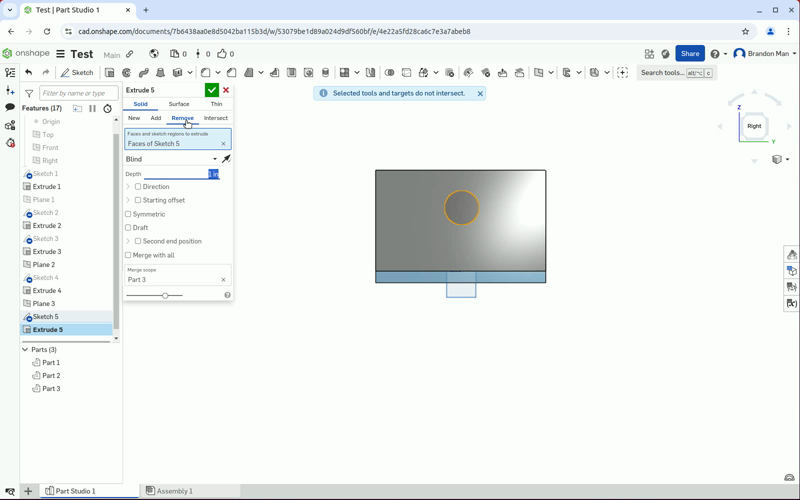
text(3.851)
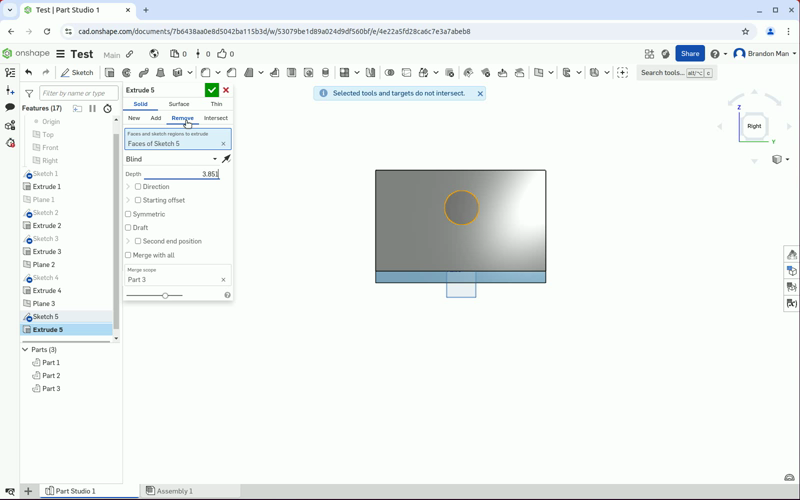
key(tab, 6)
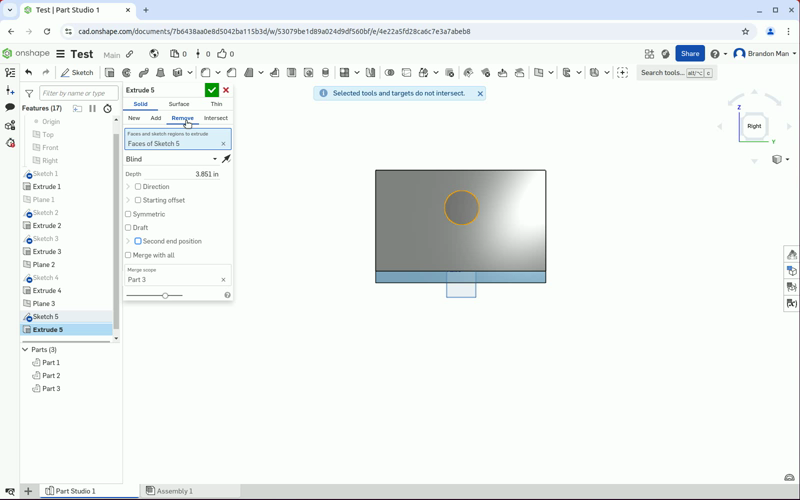
key(space)
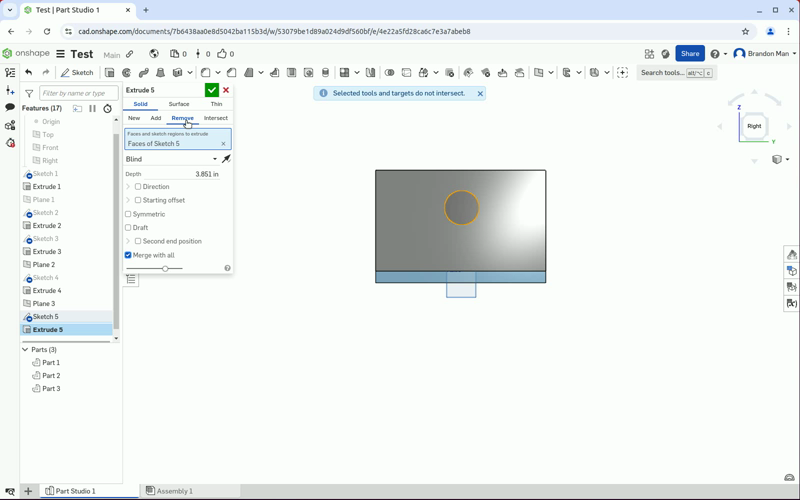
key(enter)
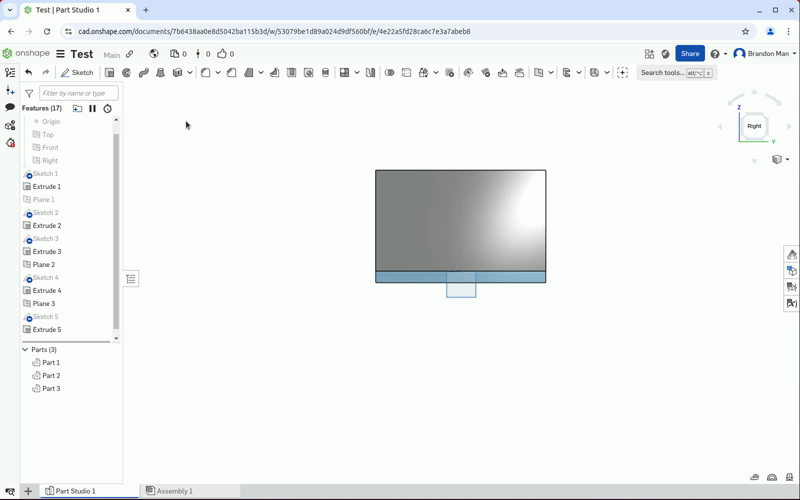
key(shift+h)
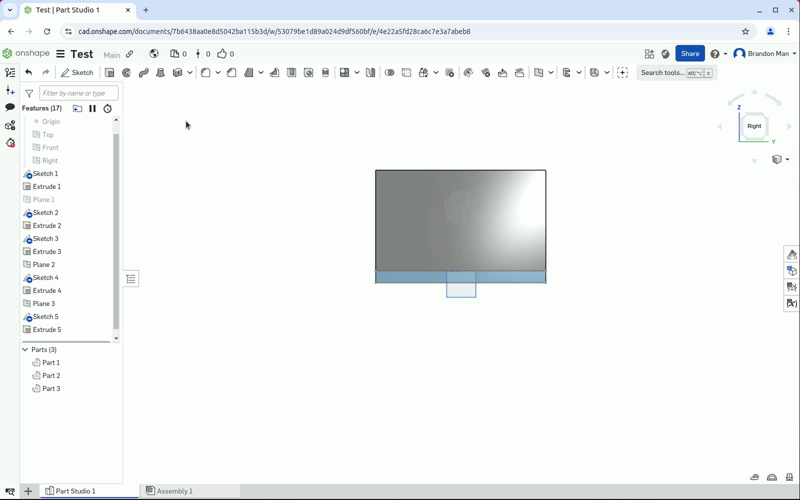
key(shift+h)
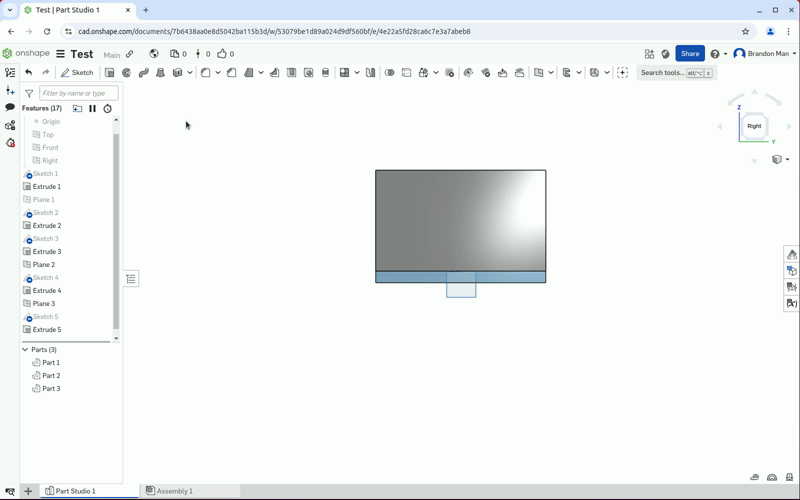
mouse_move(69, 176)
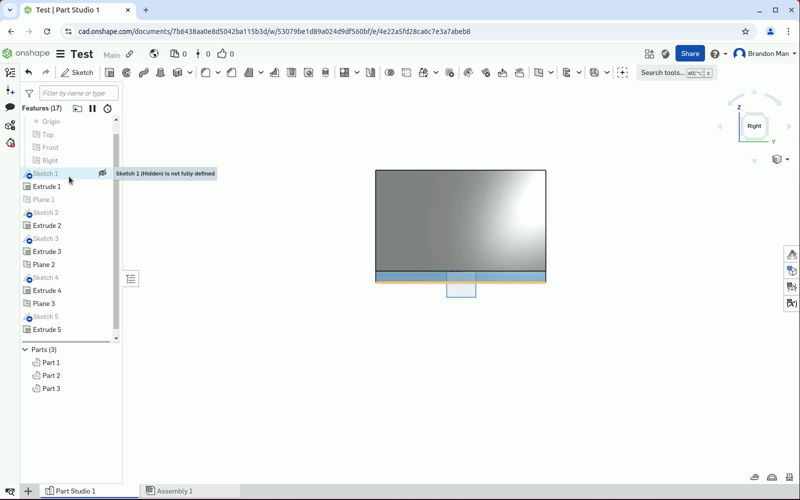
click(69, 176)
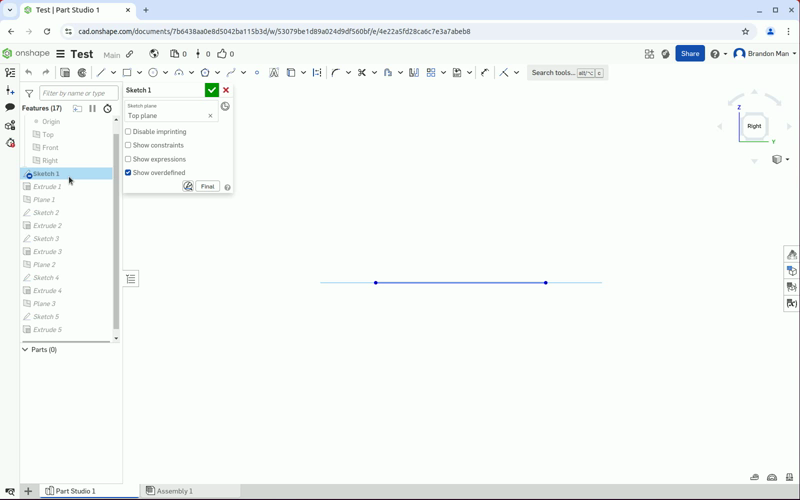
mouse_move(229, 92)
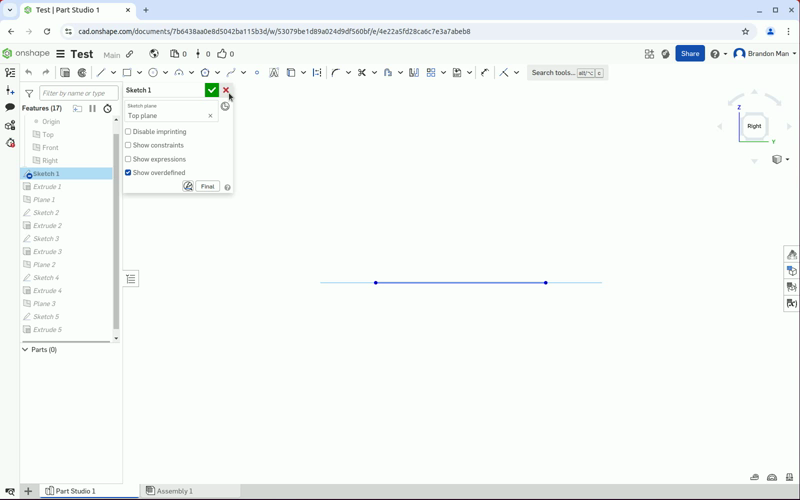
click(229, 92)
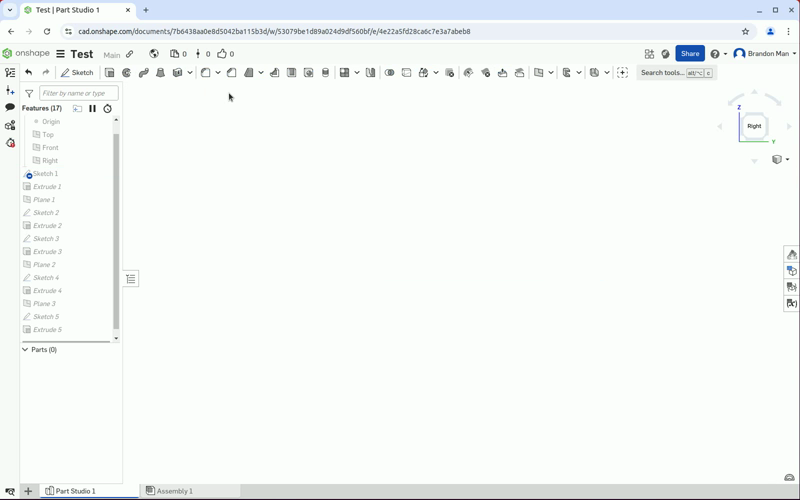
key(shift+s)
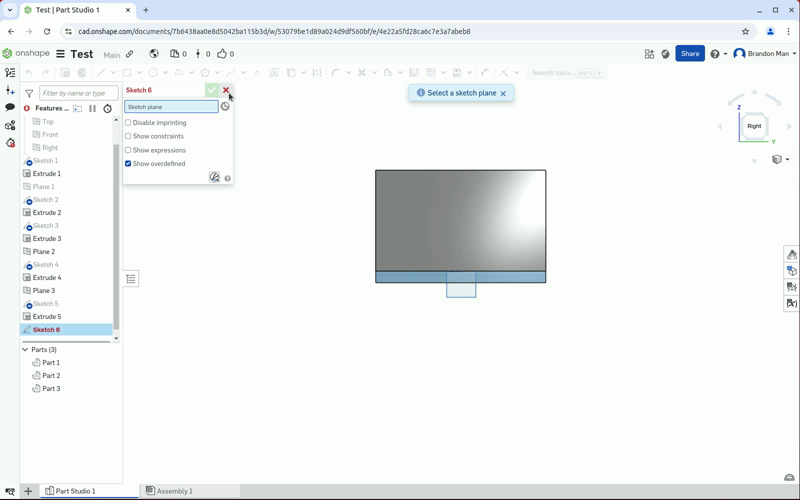
mouse_move(69, 293)
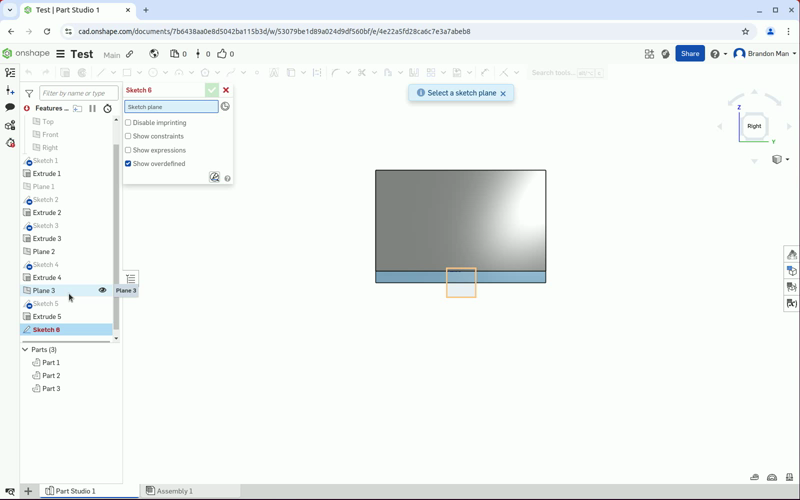
click(69, 293)
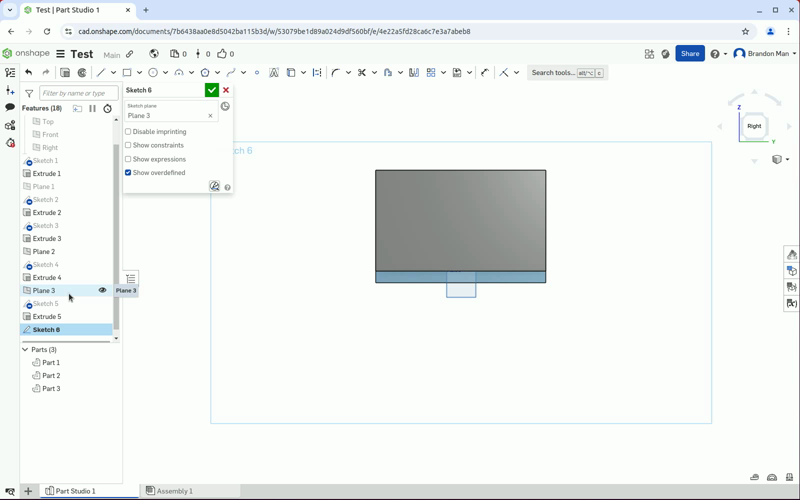
mouse_move(73, 352)
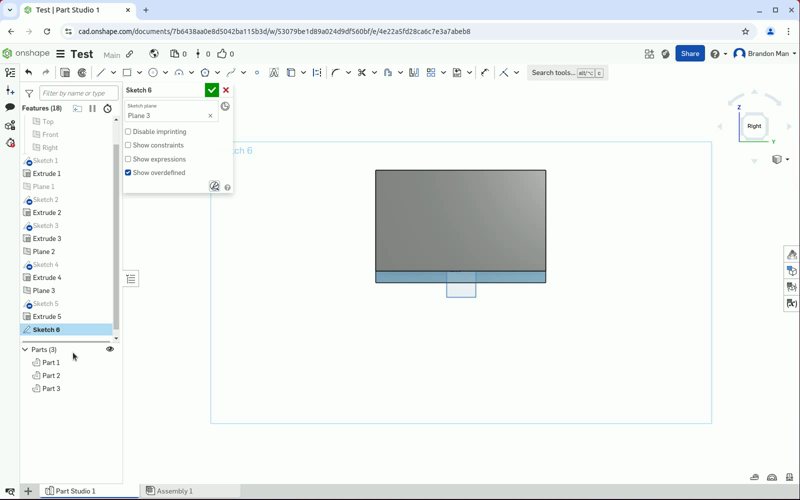
key(y)
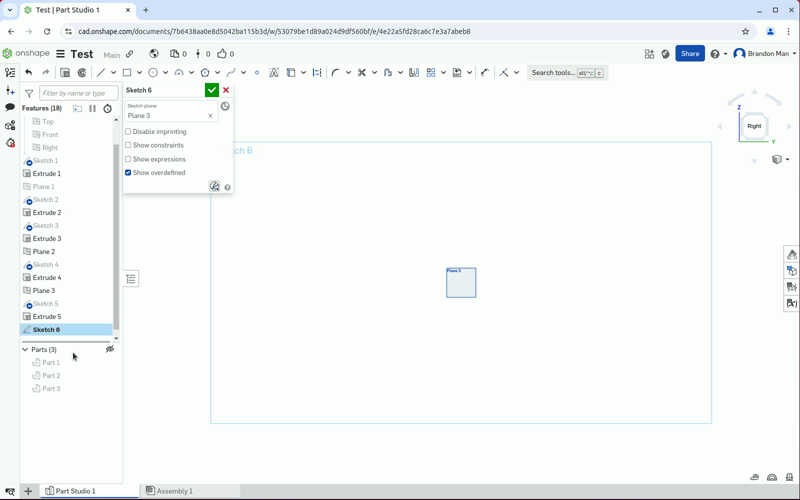
key(c)
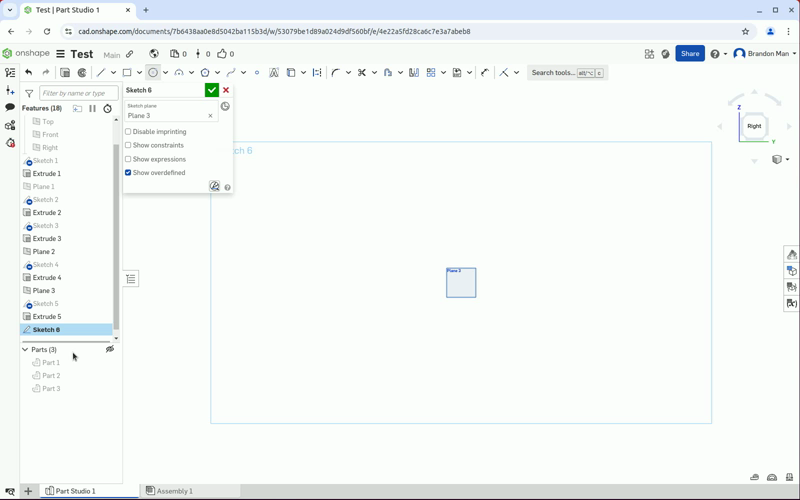
key_down(shift)
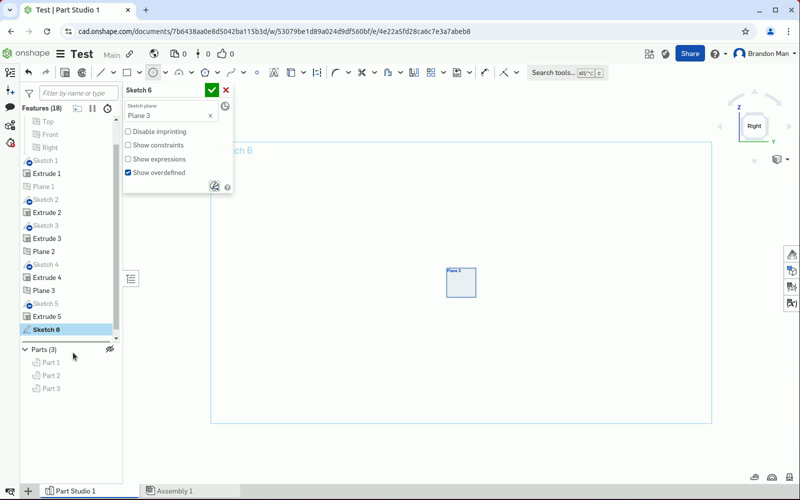
mouse_move(461, 207)
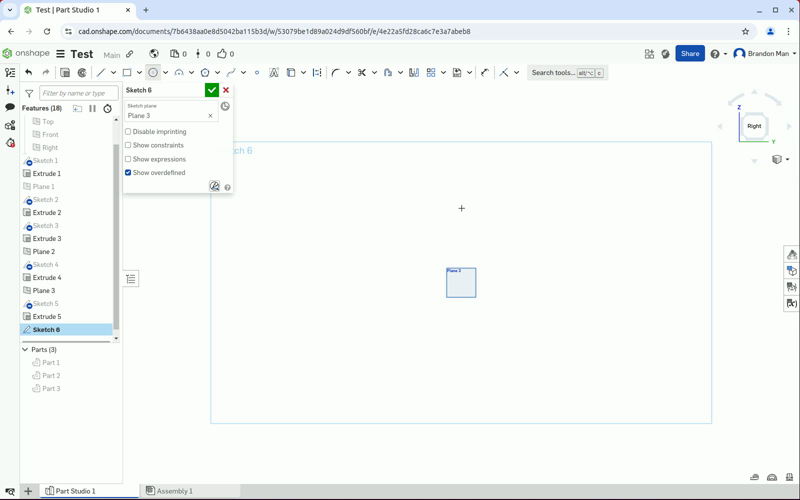
click(461, 207)
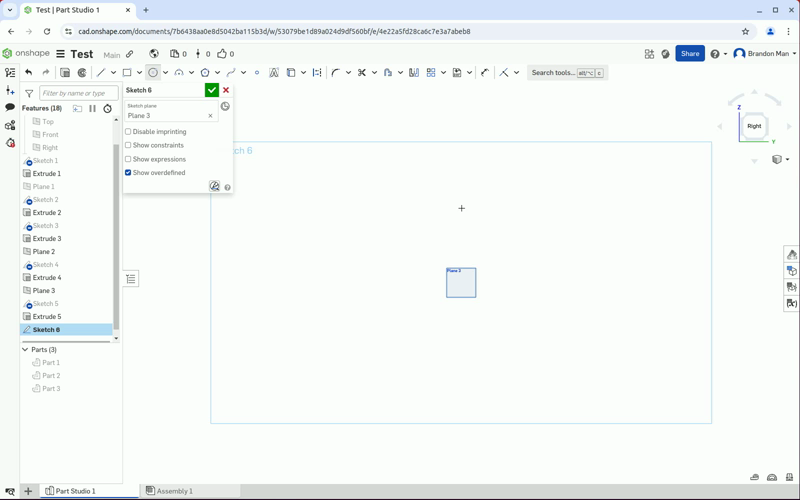
key_up(shift)
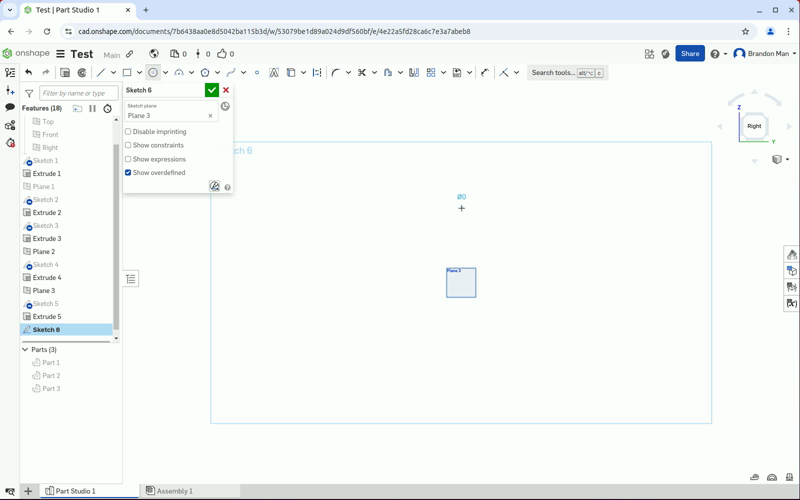
mouse_move(492, 207)
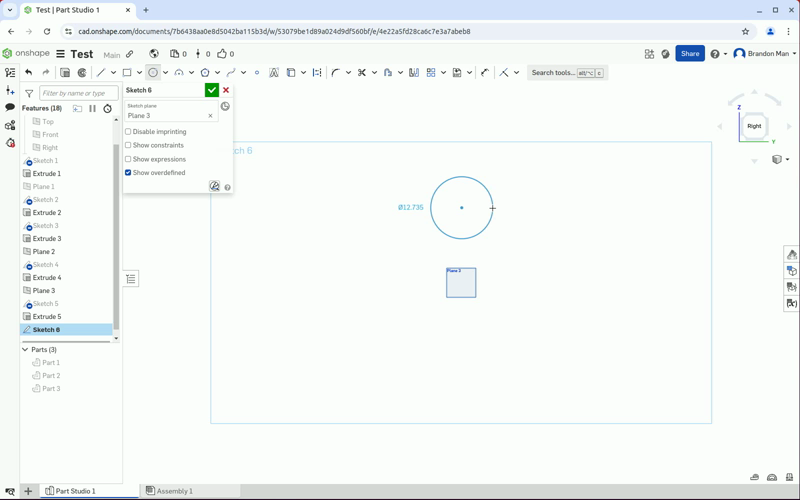
click(492, 207)
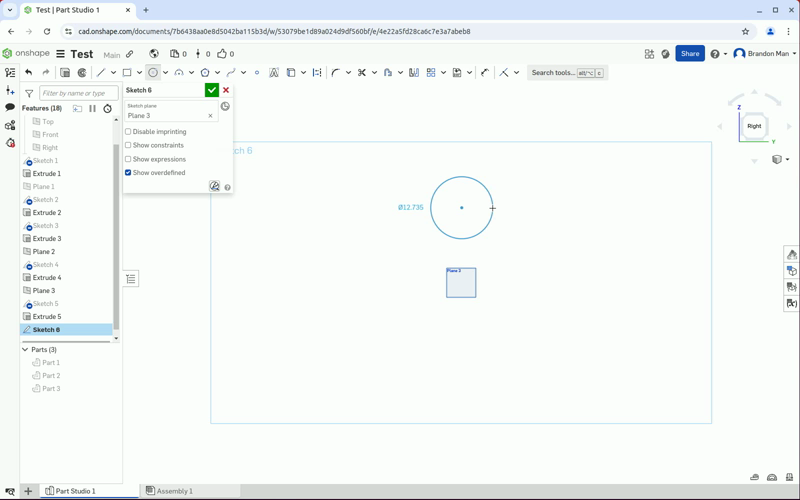
key(esc)
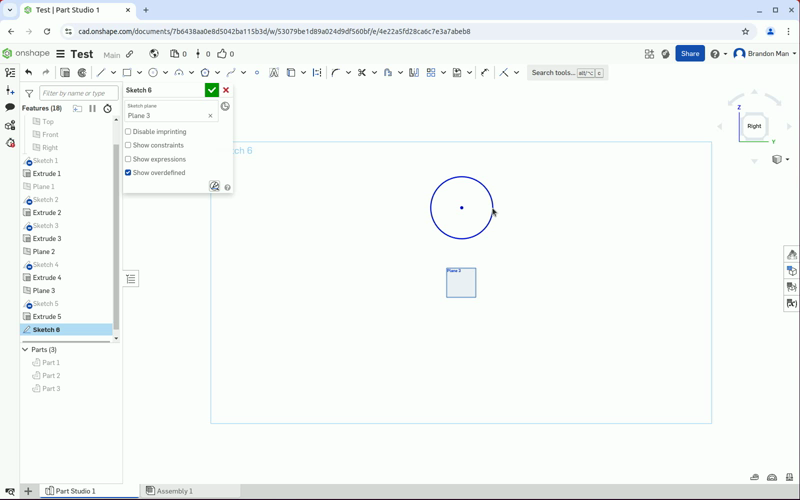
key(c)
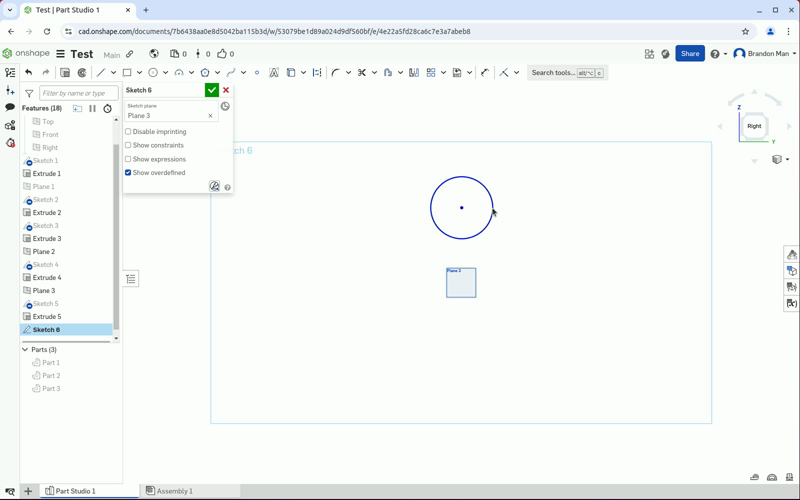
key_down(shift)
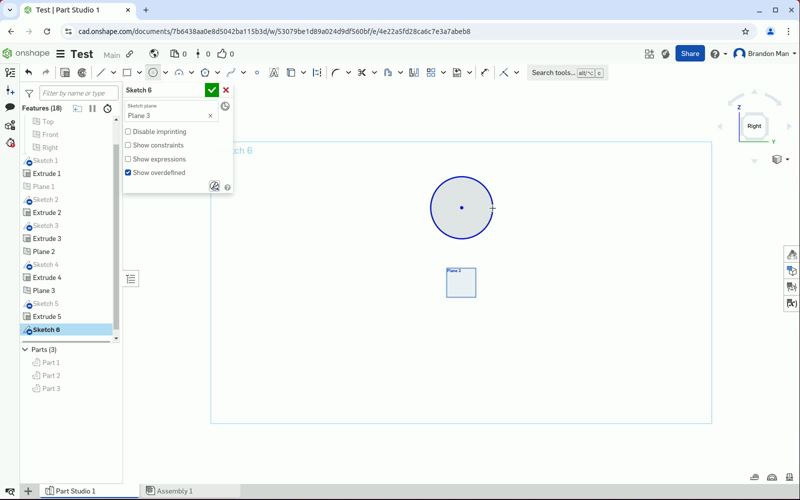
mouse_move(461, 207)
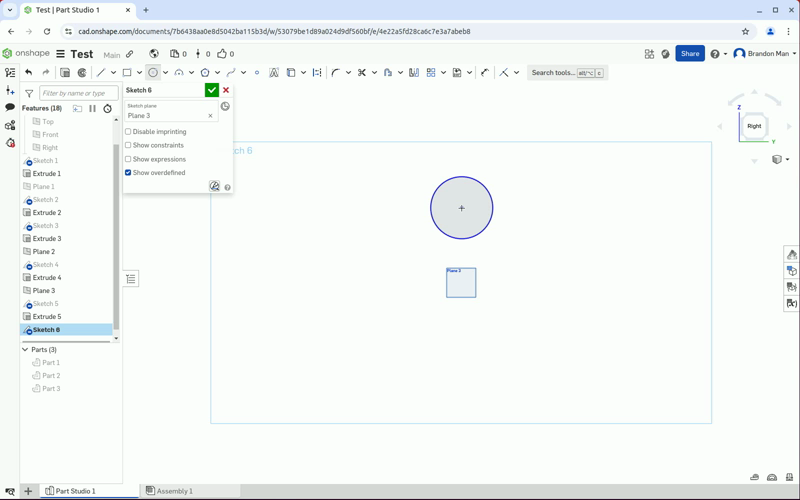
click(461, 207)
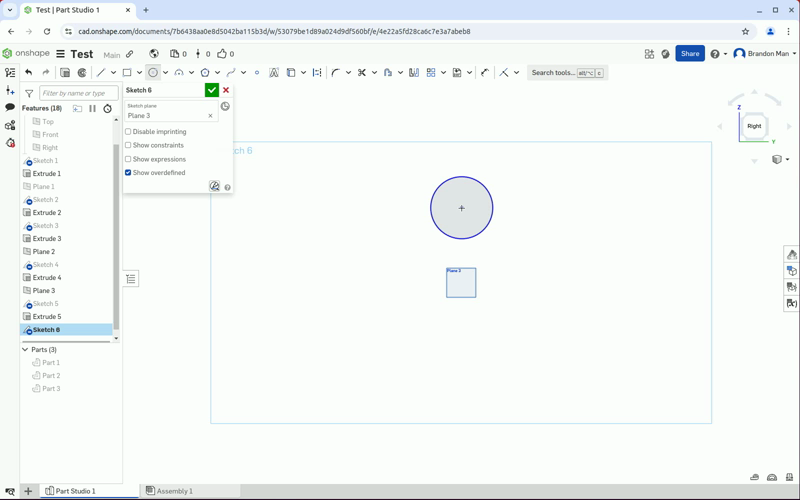
key_up(shift)
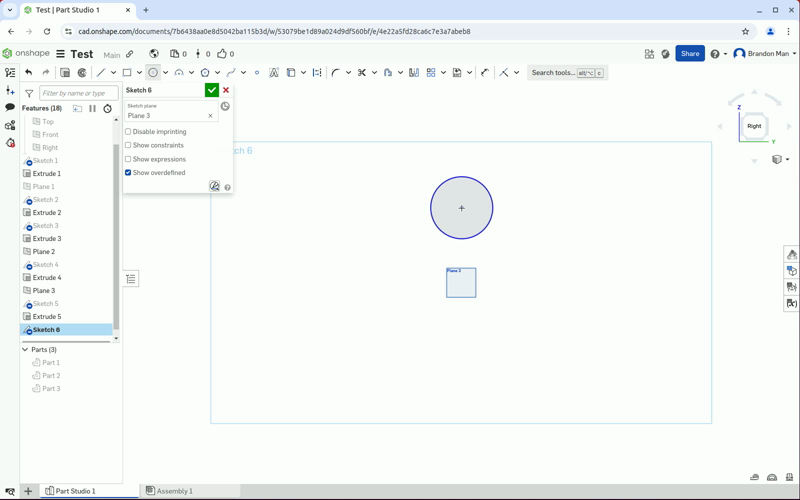
mouse_move(477, 207)
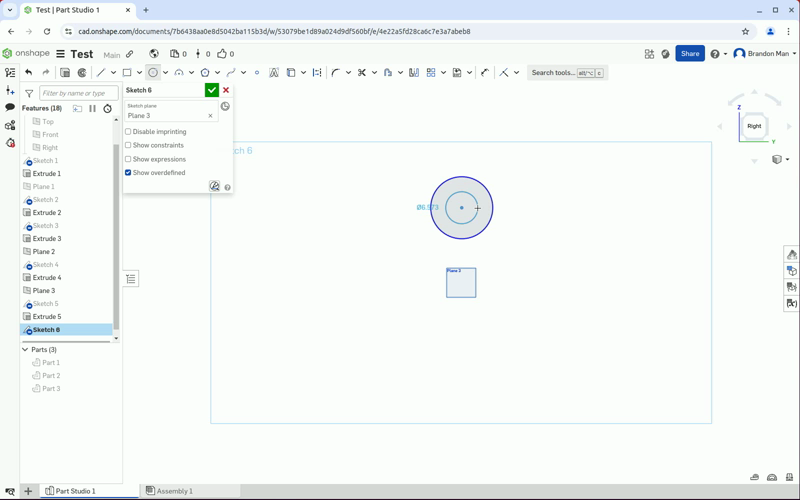
click(477, 207)
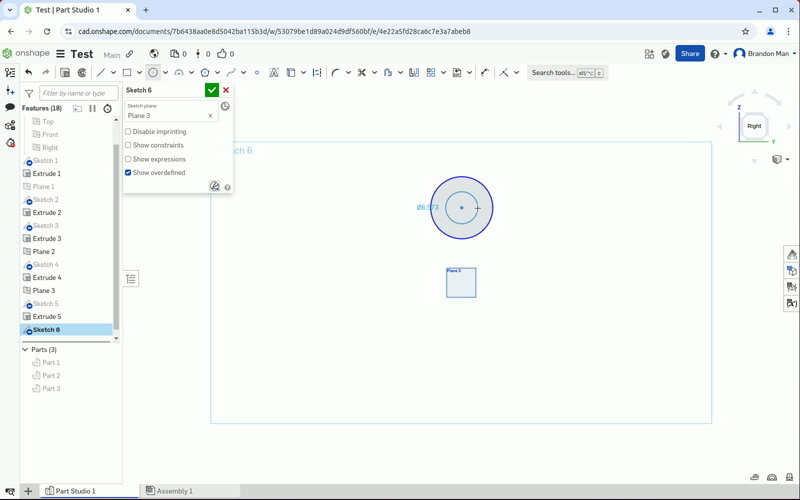
key(esc)
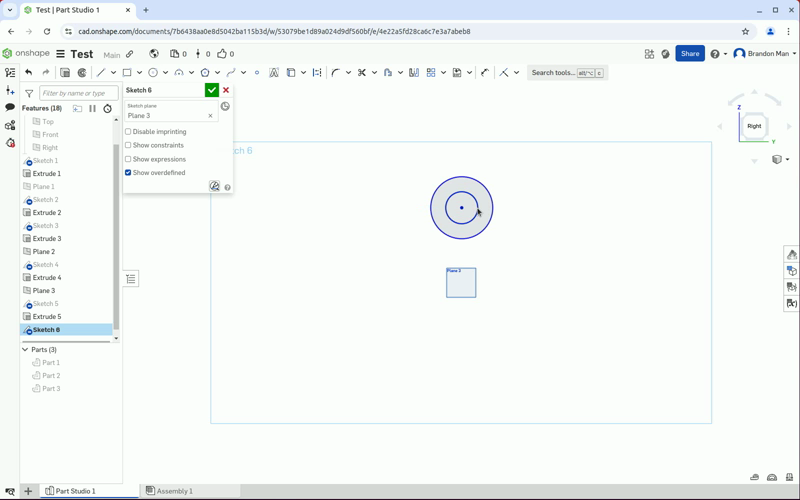
mouse_move(482, 201)
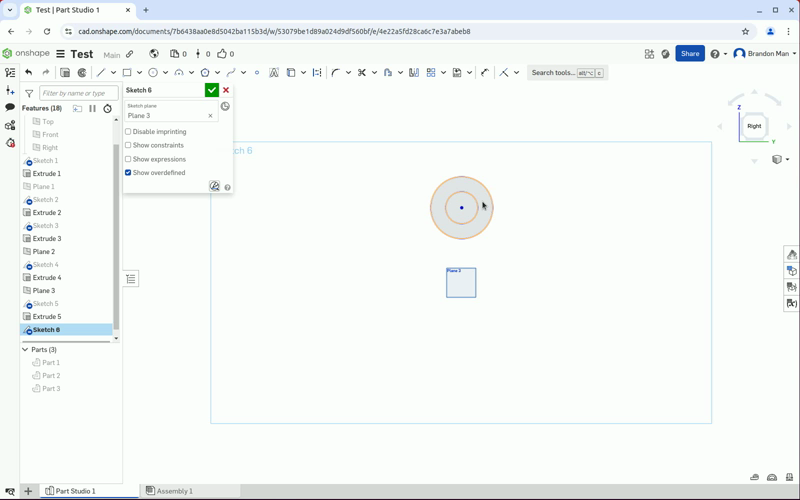
click(482, 201)
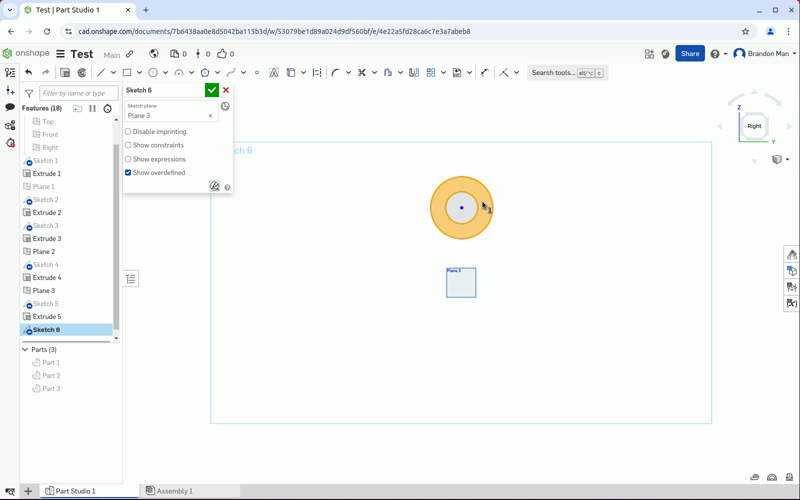
mouse_move(73, 352)
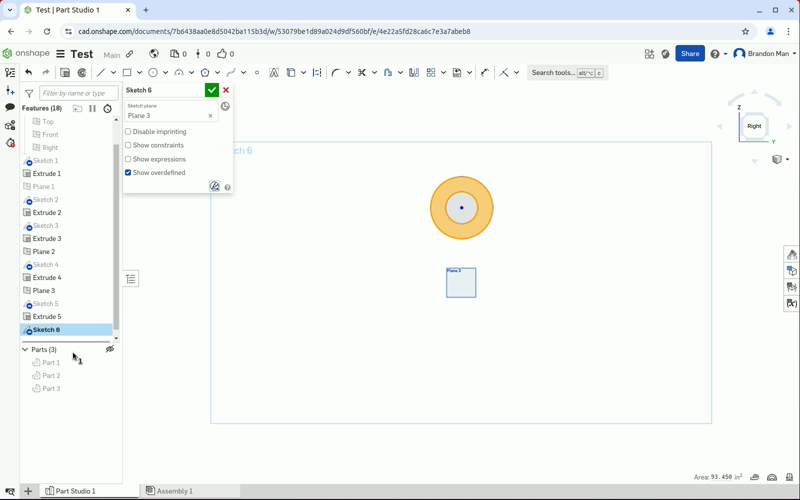
key(shift+y)
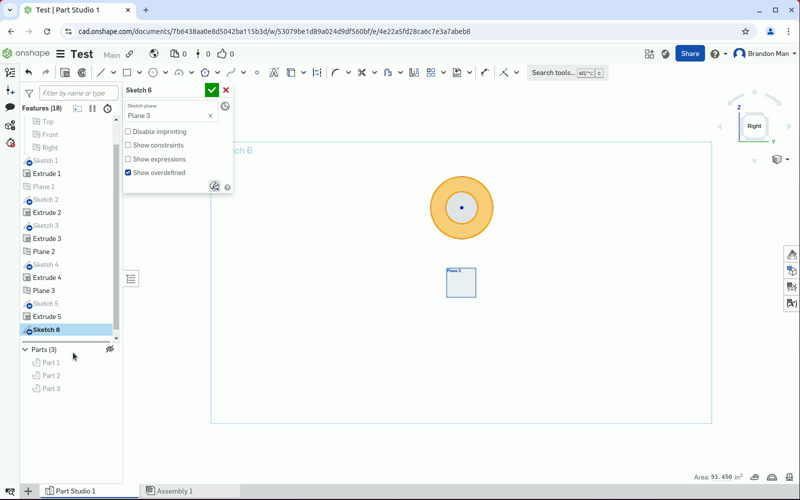
key(shift+e)
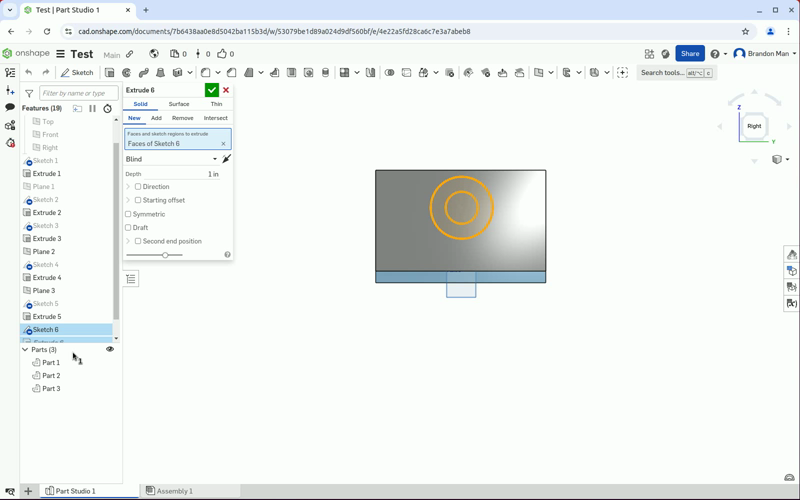
mouse_move(143, 106)
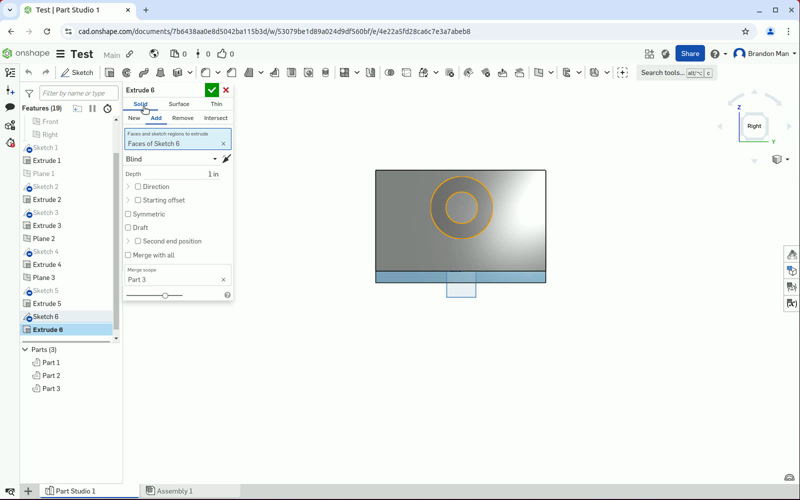
click(143, 106)
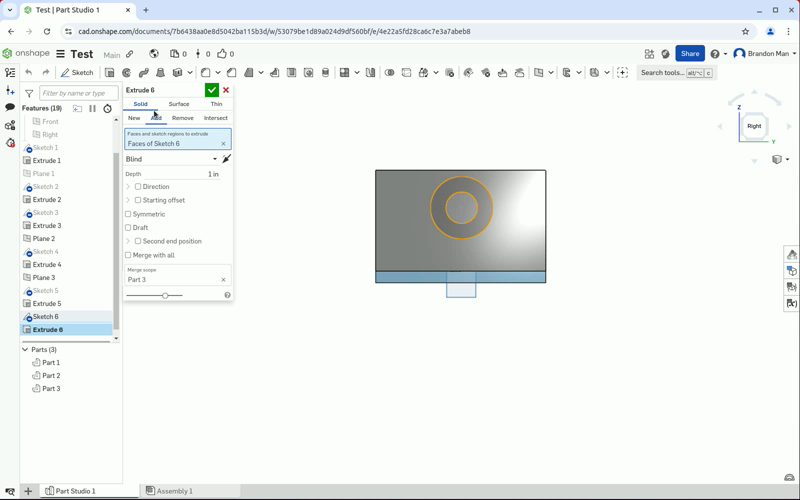
mouse_move(186, 120)
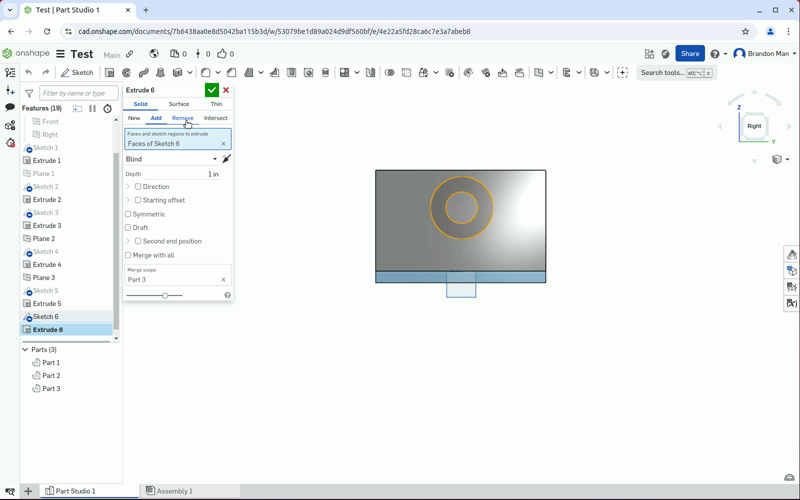
click(186, 120)
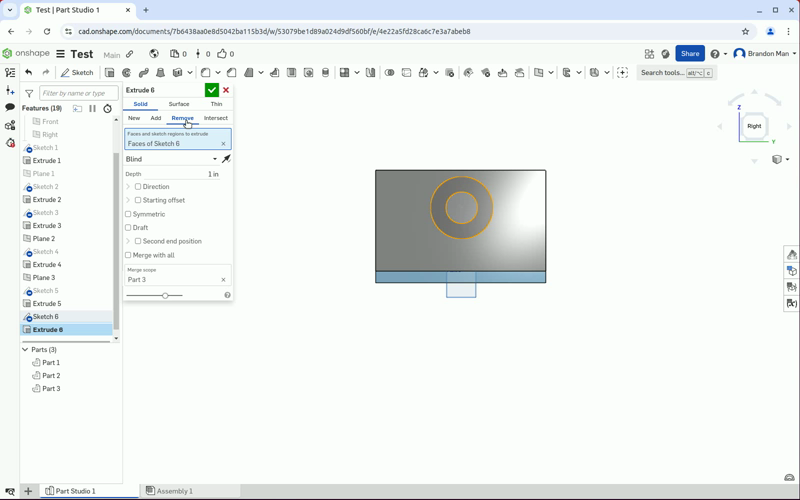
key(tab, 4)
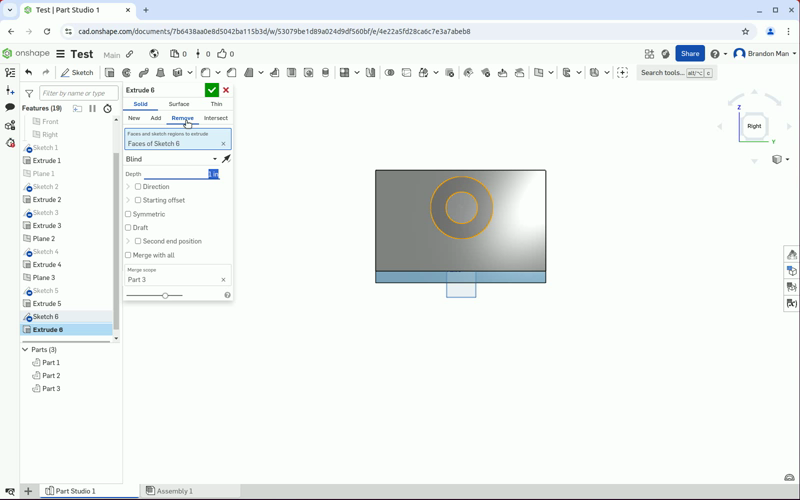
text(3.851)
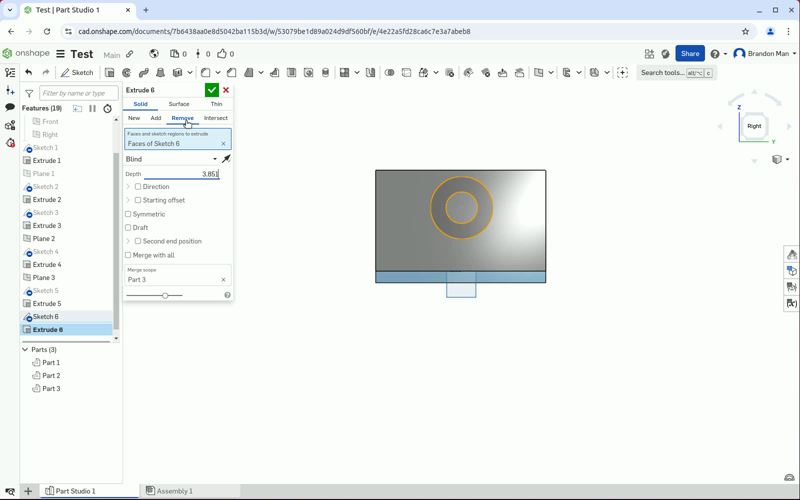
key(tab, 6)
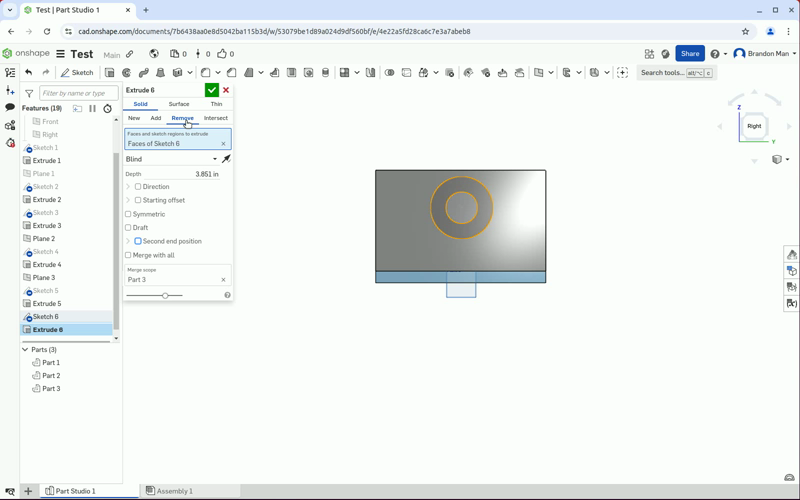
key(space)
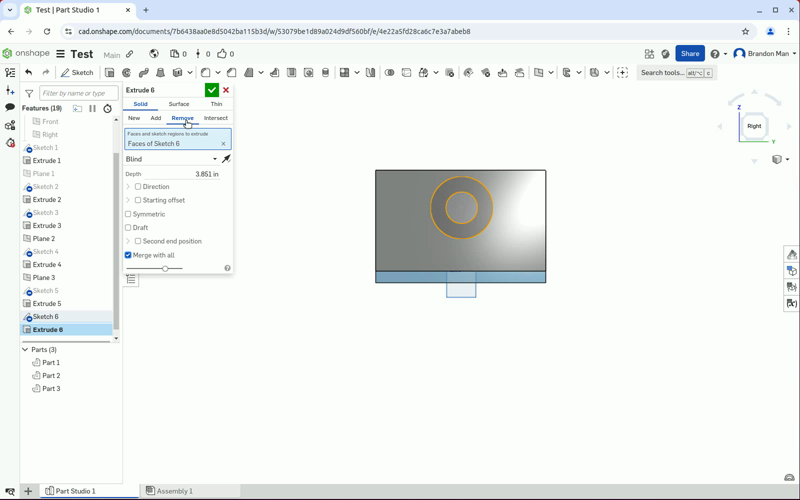
key(enter)
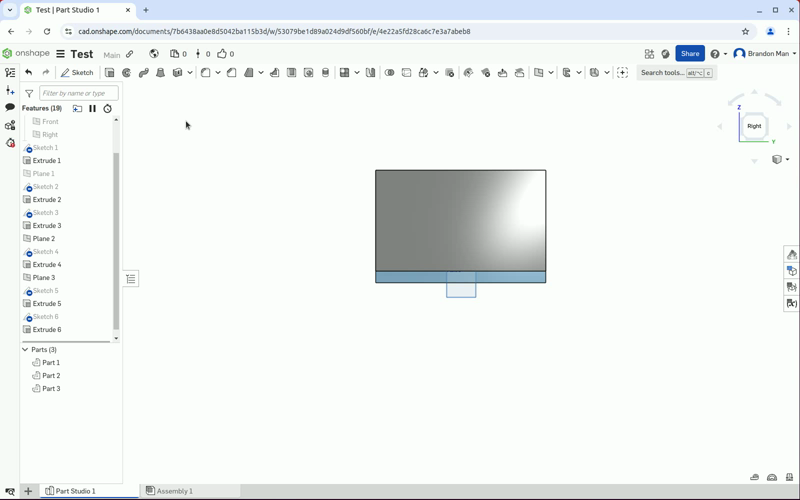
key(shift+h)
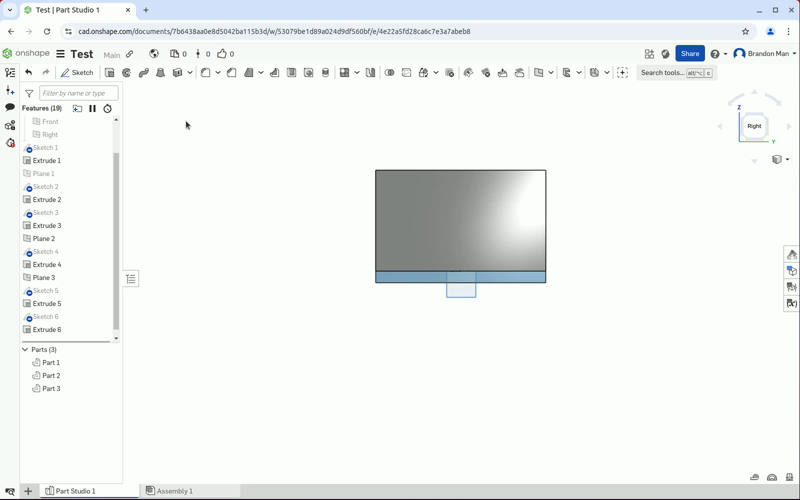
key(shift+h)
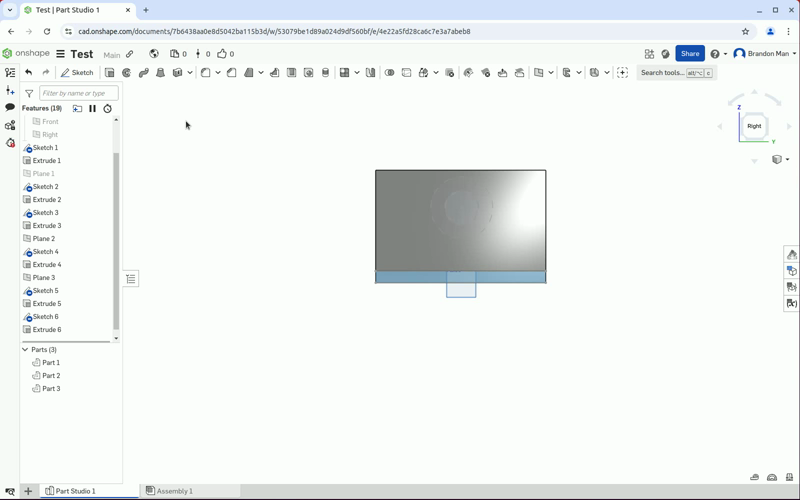
key(shift+7)
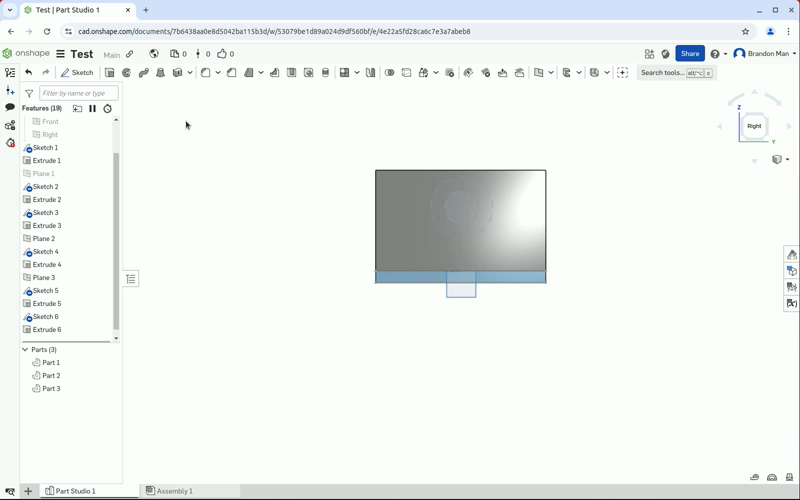
key(right, 2)
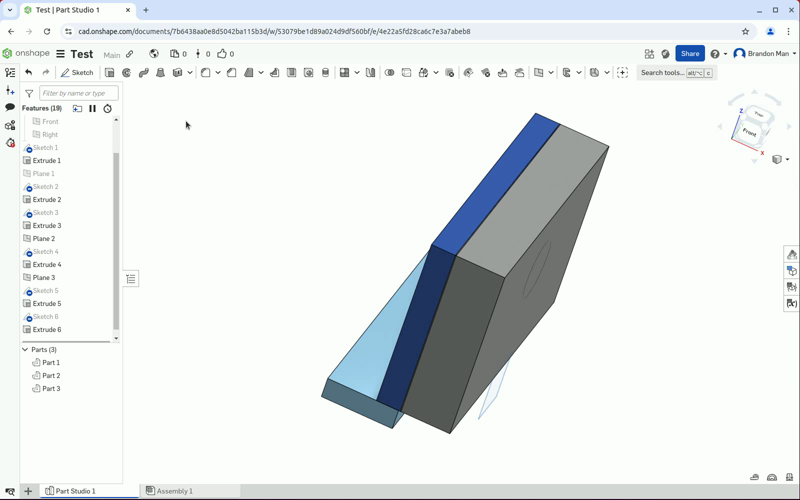
key(down, 2)
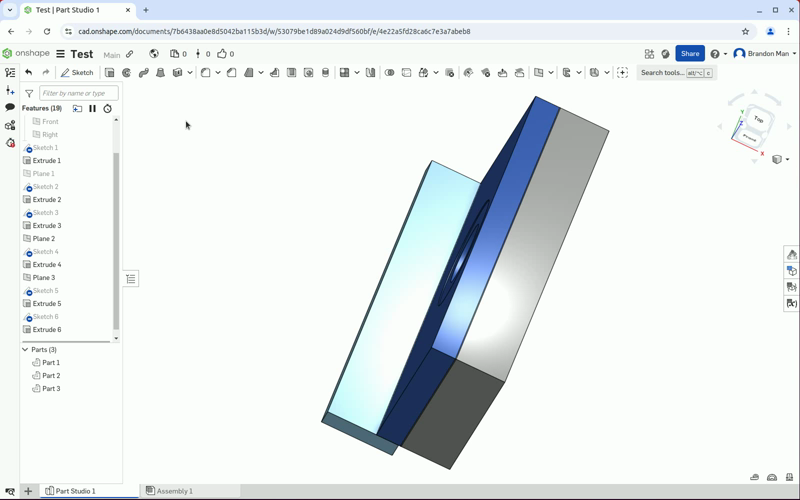
key(up, 2)
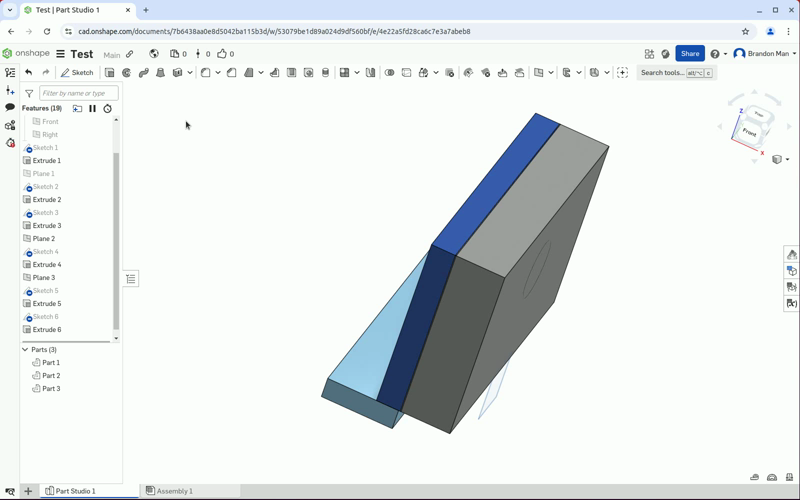
key(left, 2)
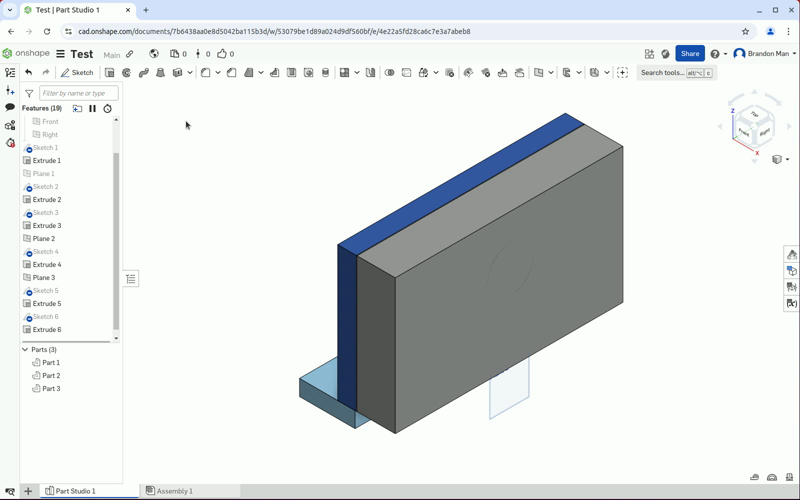
mouse_move(69, 150)
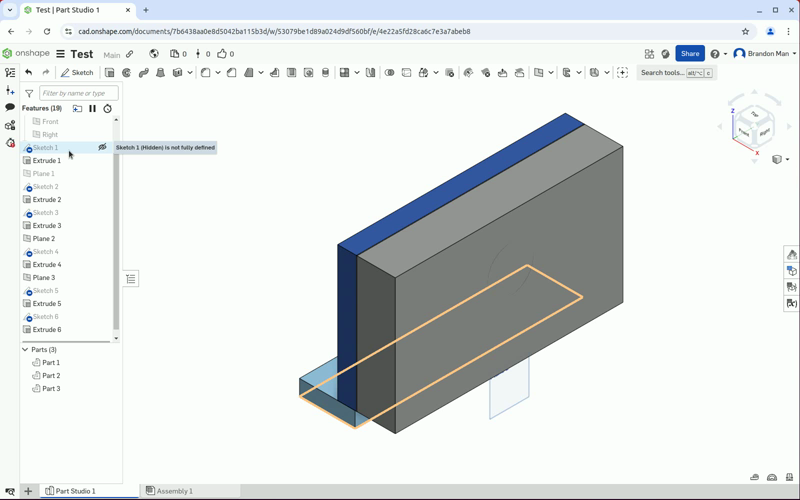
click(69, 150)